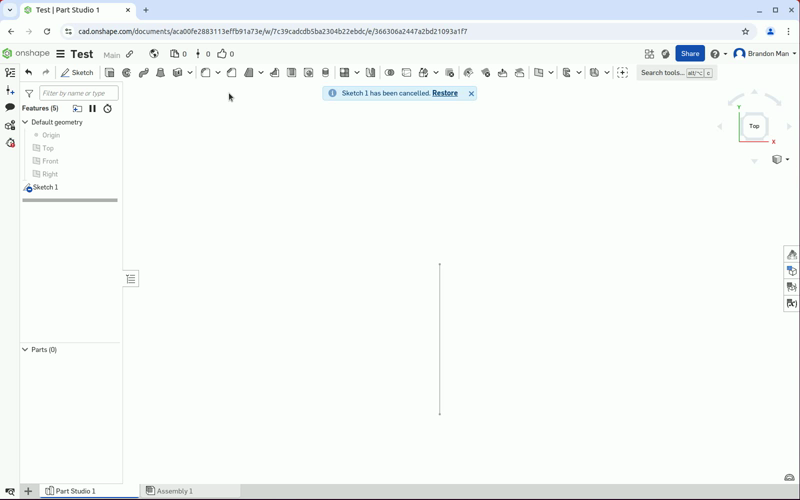
key(shift+h)
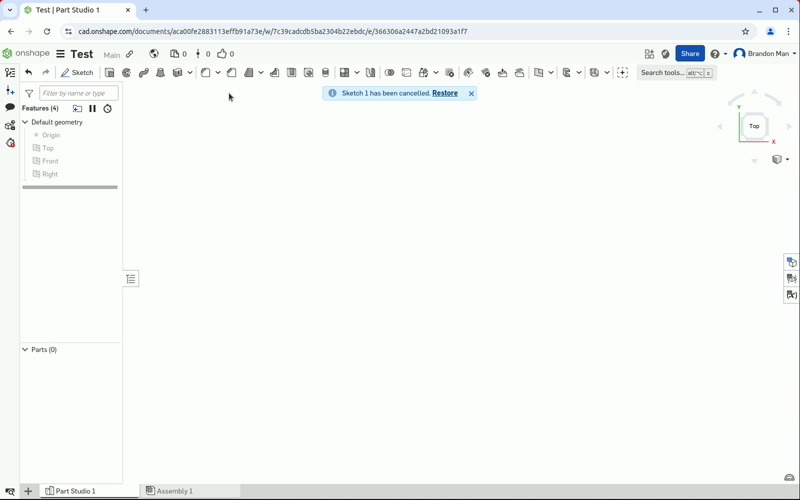
mouse_move(73, 352)
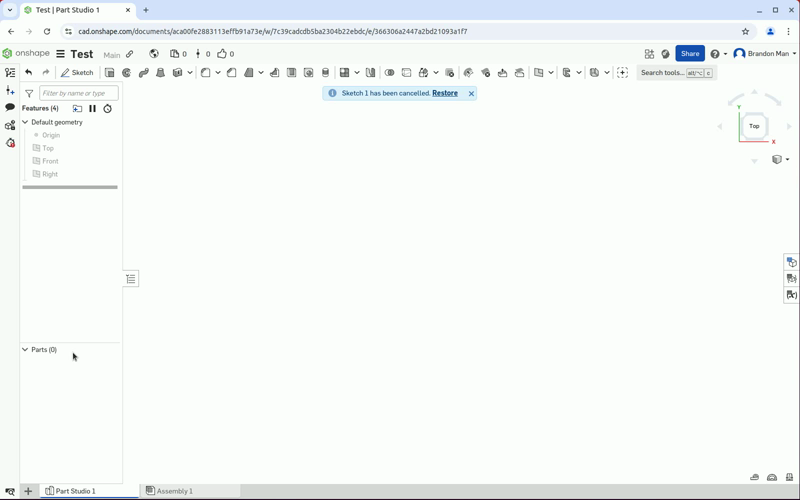
key(y)
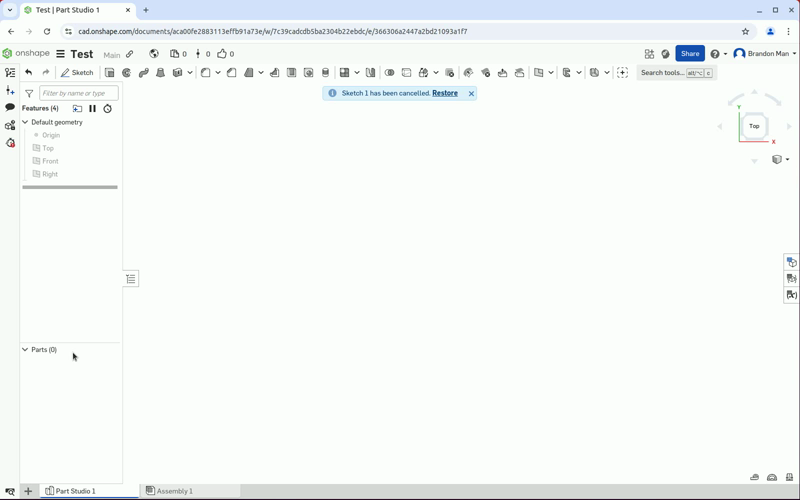
key(shift+p)
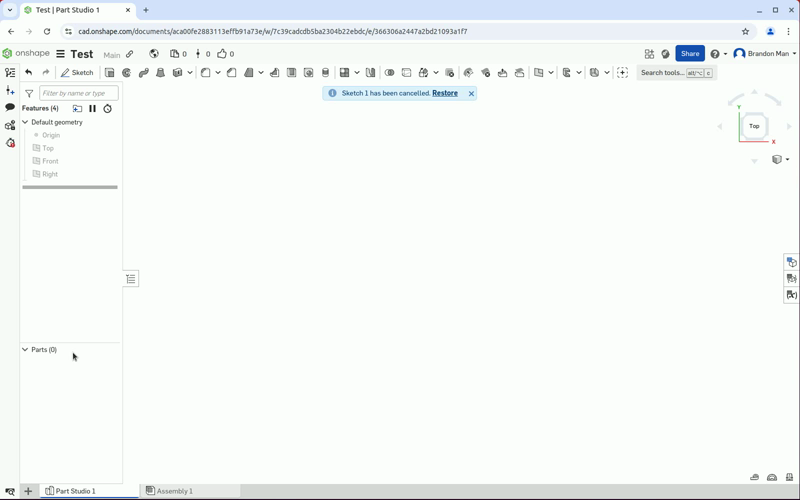
key(space)
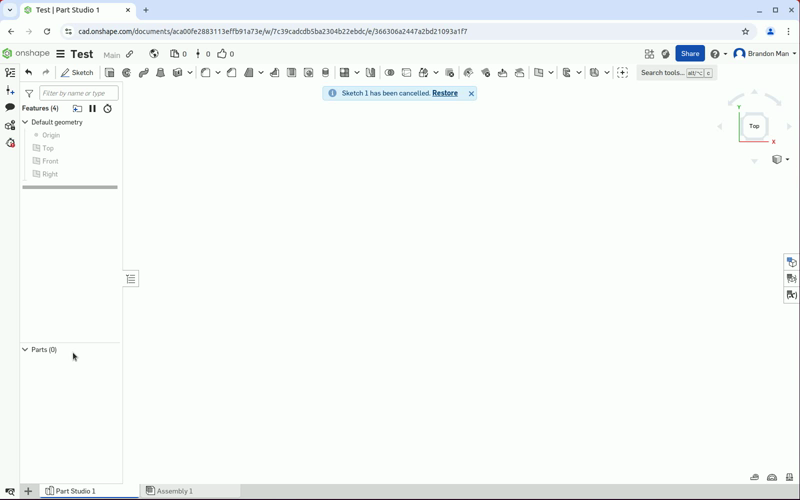
key_down(shift)
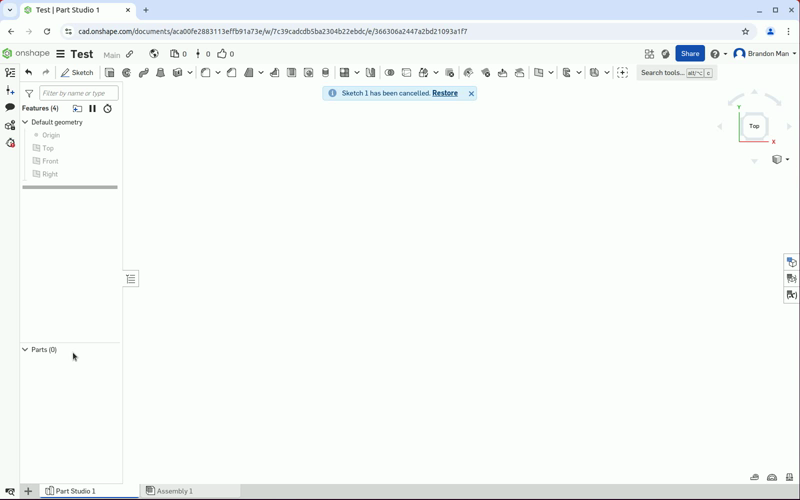
key(up)
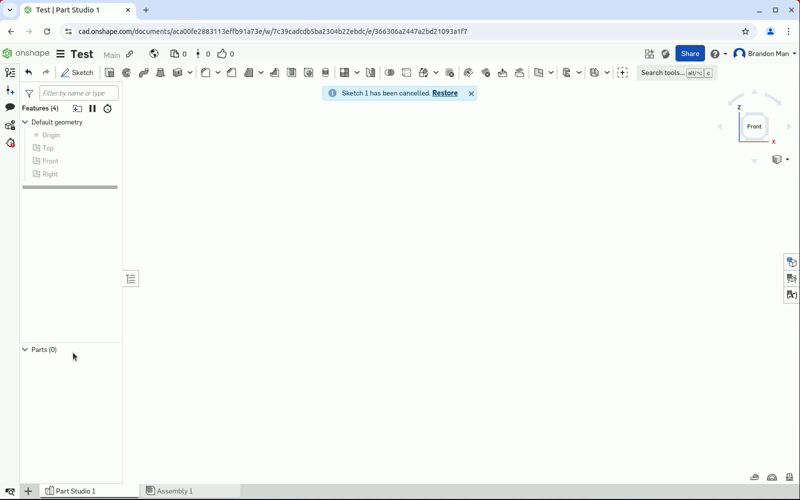
key_up(shift)
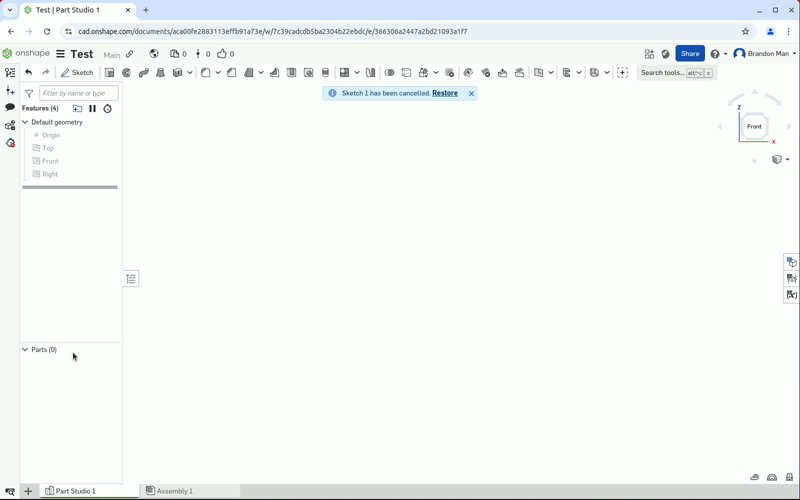
key(space)
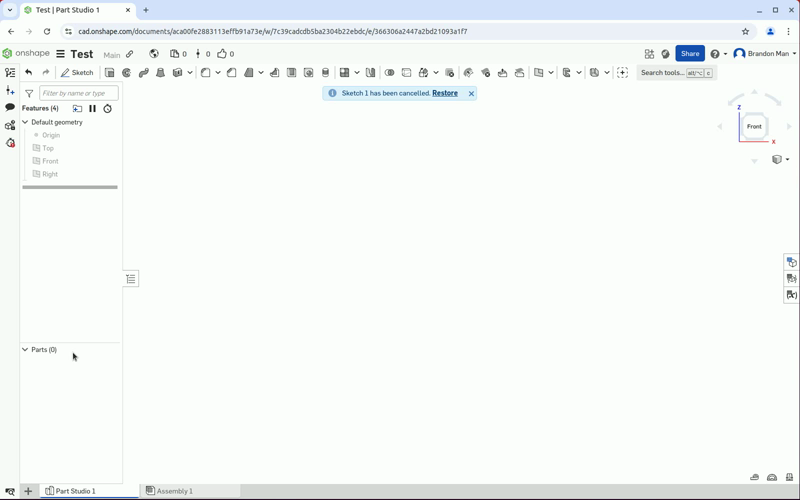
key_down(shift)
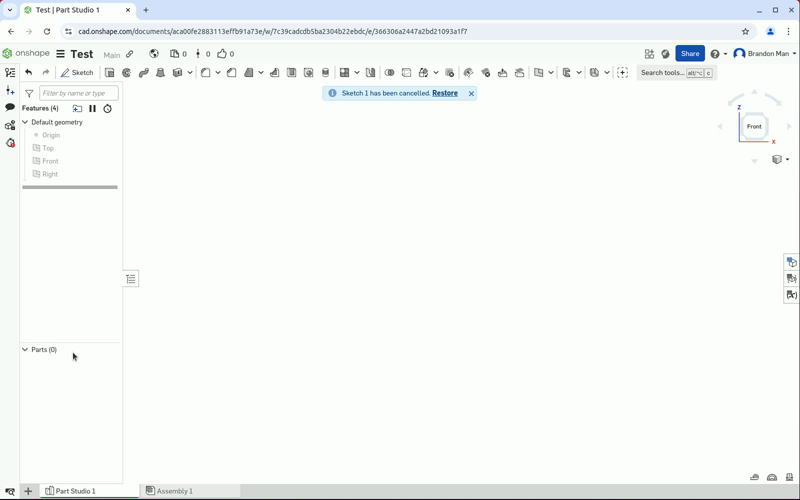
key(left)
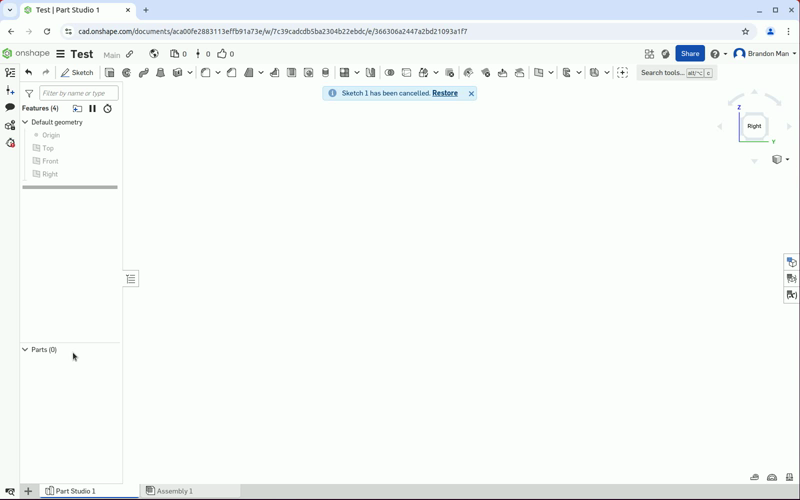
key_up(shift)
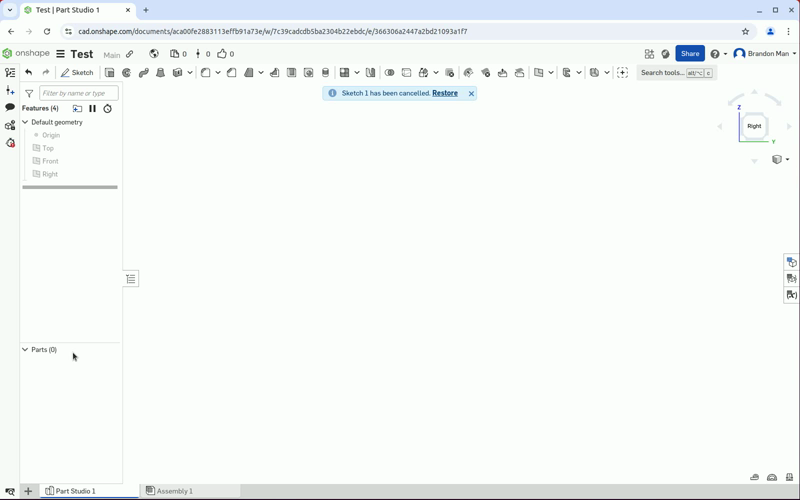
mouse_move(73, 352)
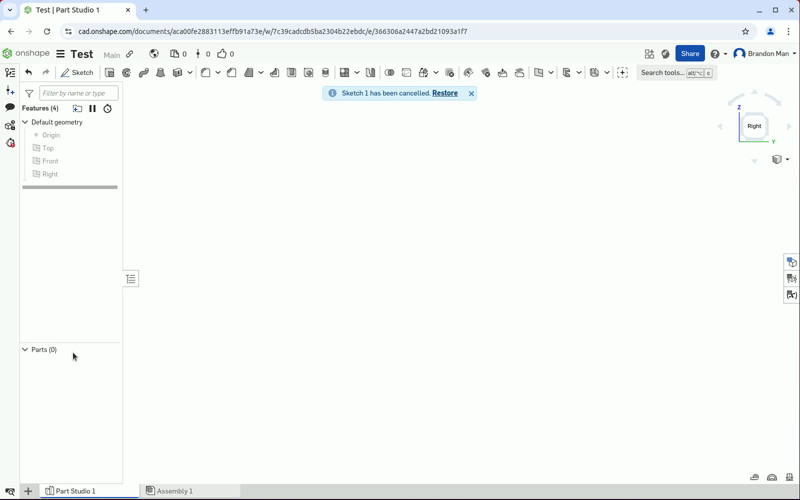
key(shift+y)
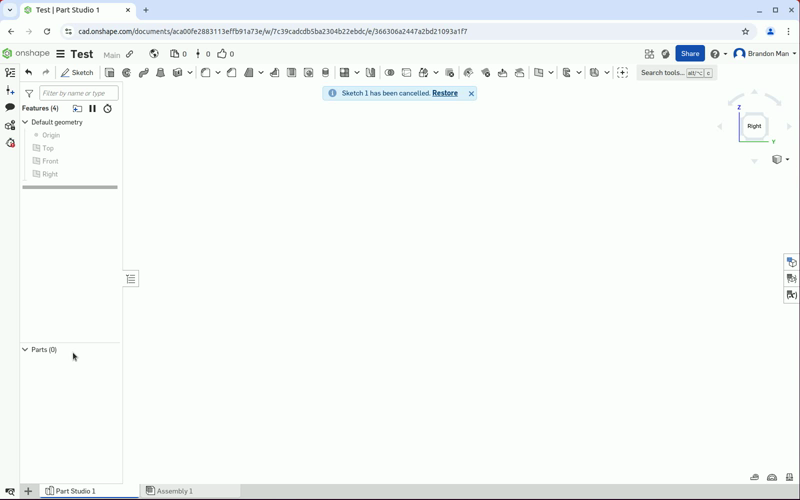
key(shift+s)
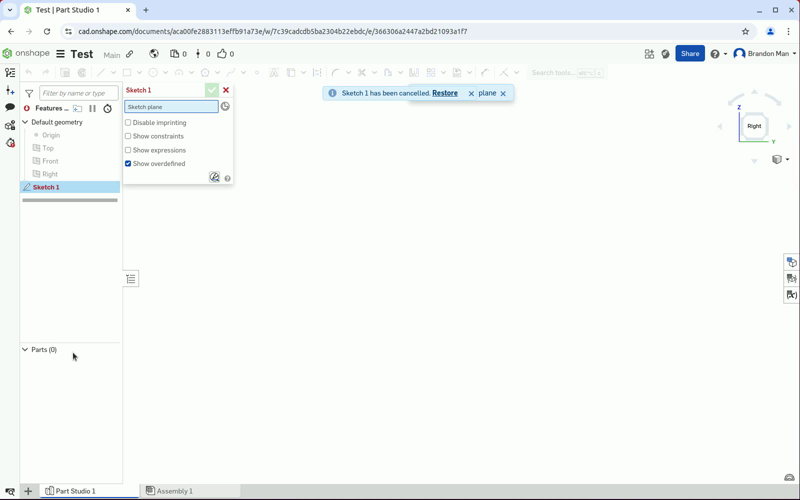
mouse_move(73, 176)
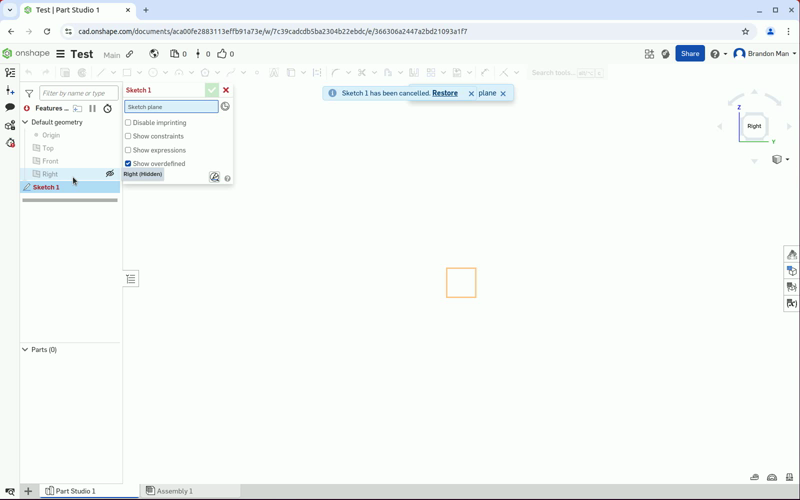
click(73, 176)
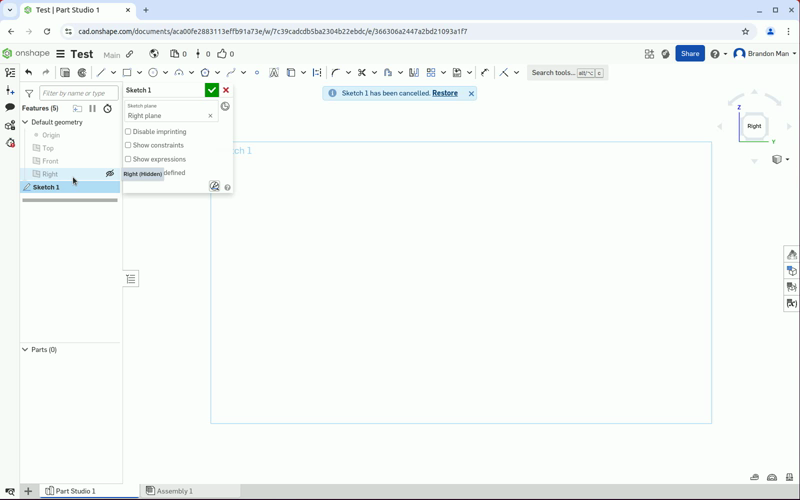
mouse_move(73, 352)
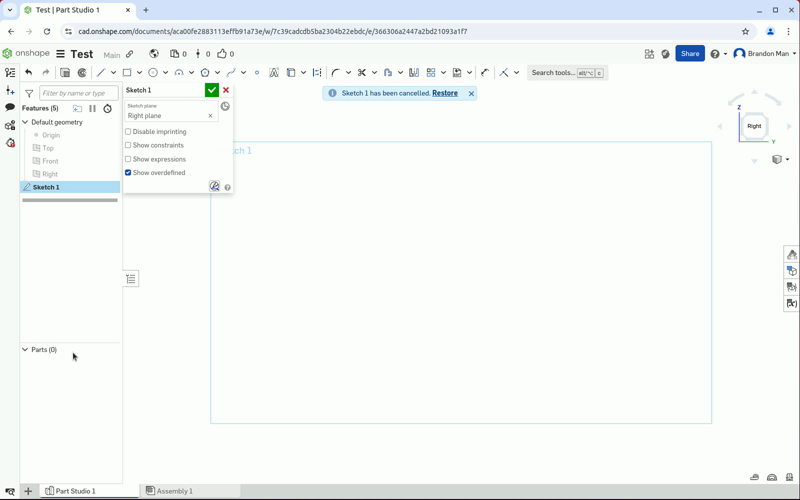
key(y)
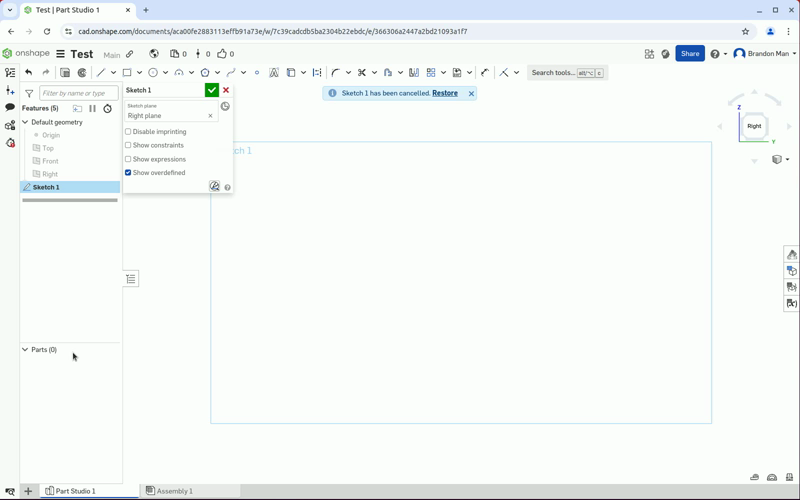
key(l)
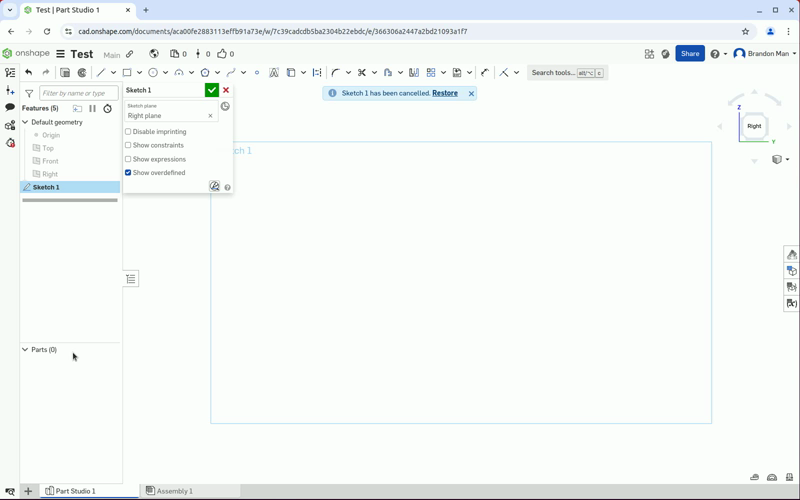
key_down(shift)
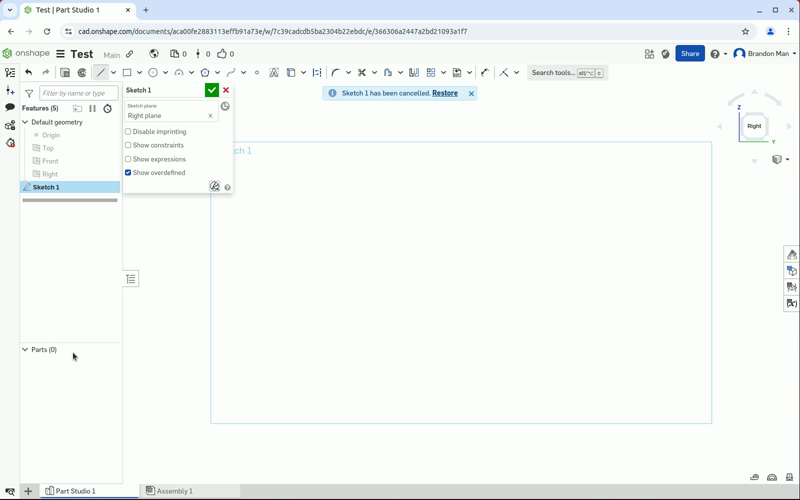
mouse_move(362, 296)
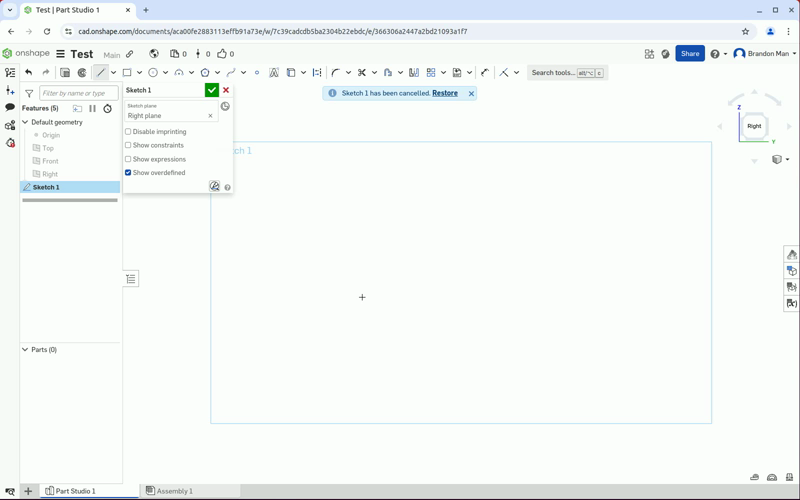
click(362, 296)
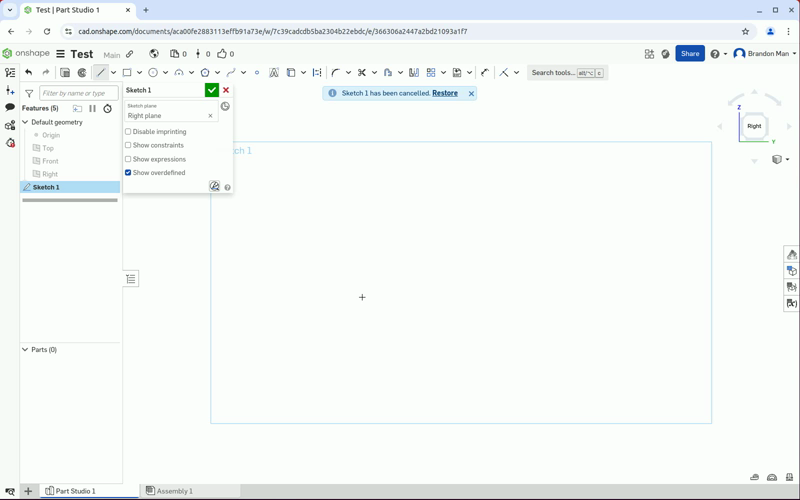
key_up(shift)
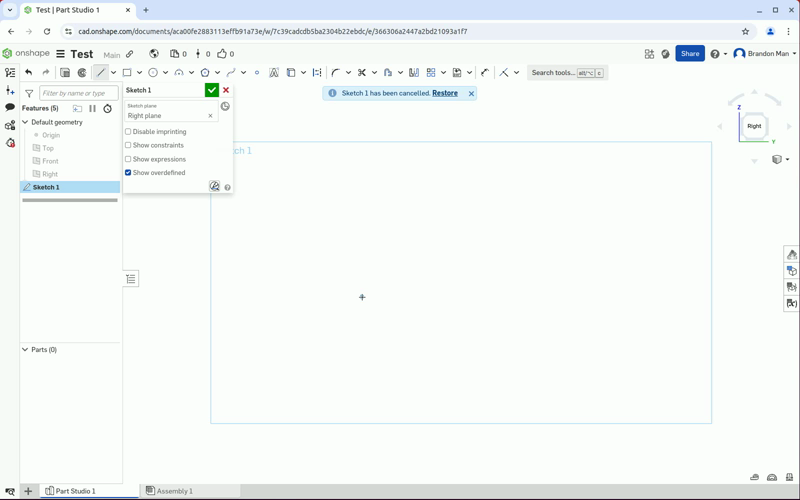
key_down(shift)
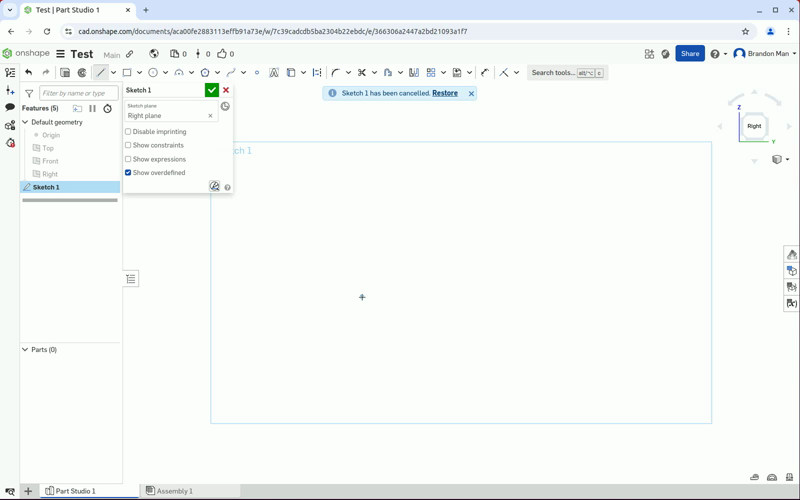
mouse_move(472, 296)
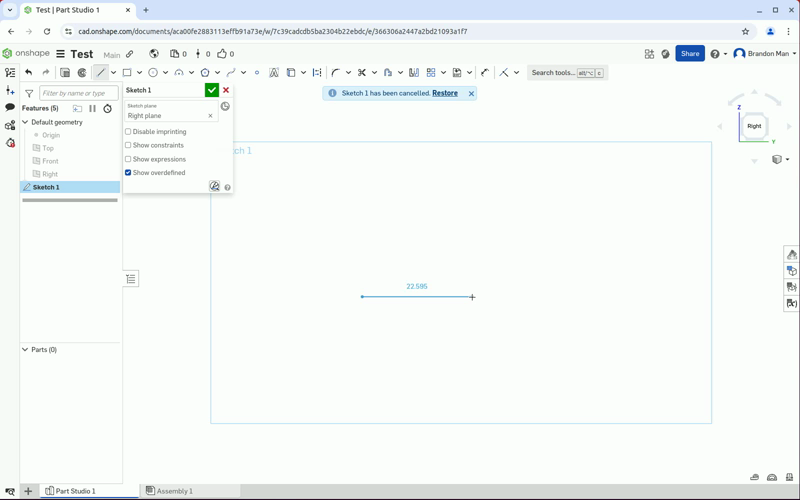
click(472, 296)
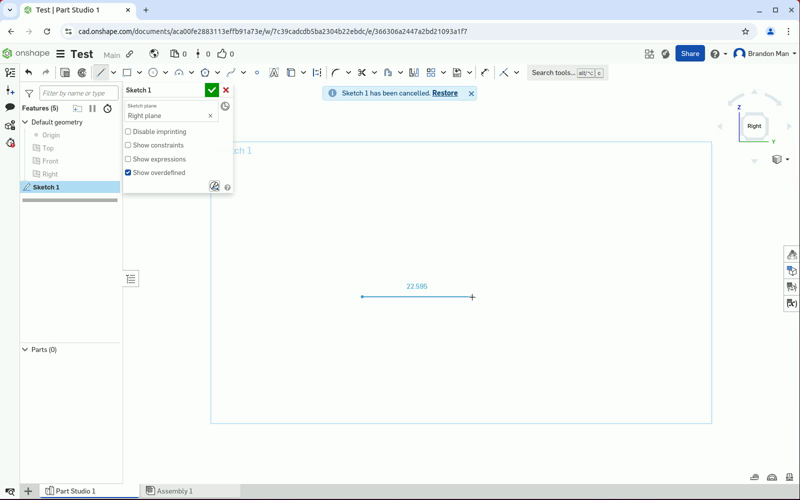
key_up(shift)
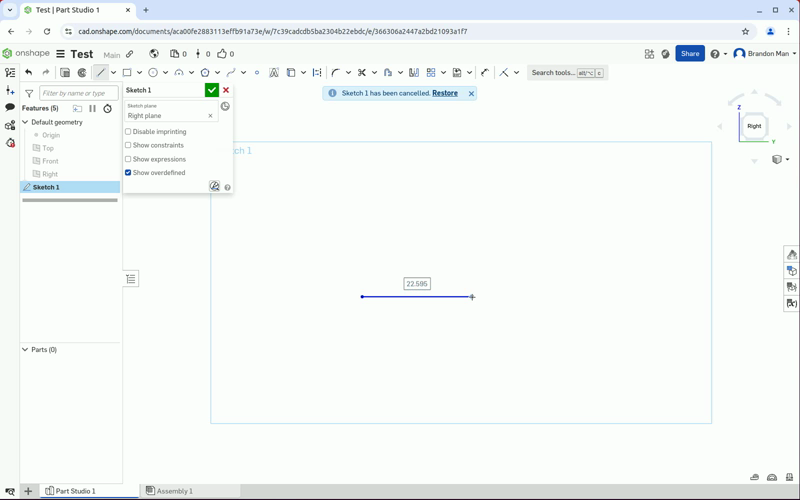
key_down(shift)
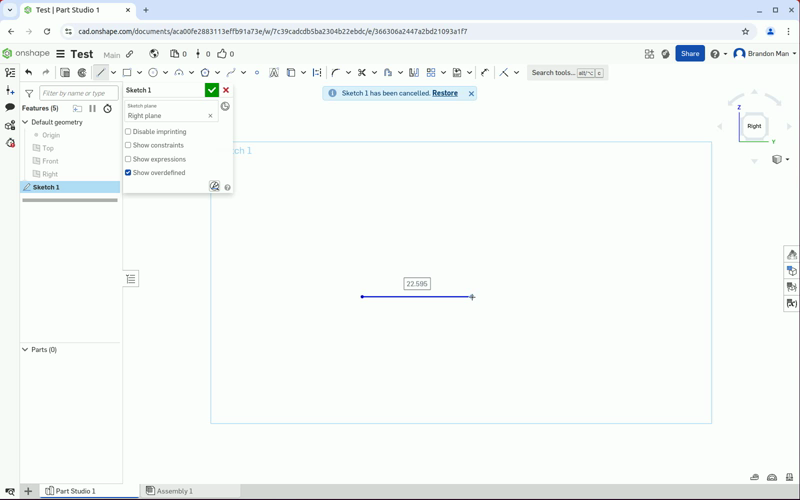
mouse_move(502, 296)
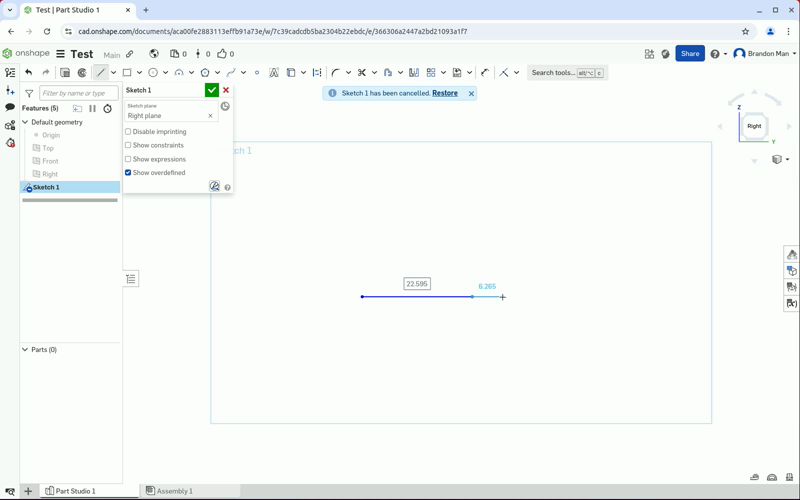
mouse_move(472, 268)
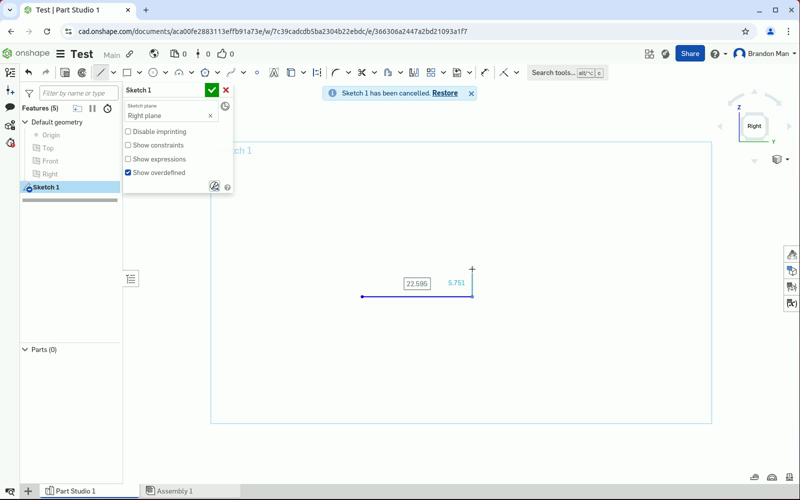
click(472, 268)
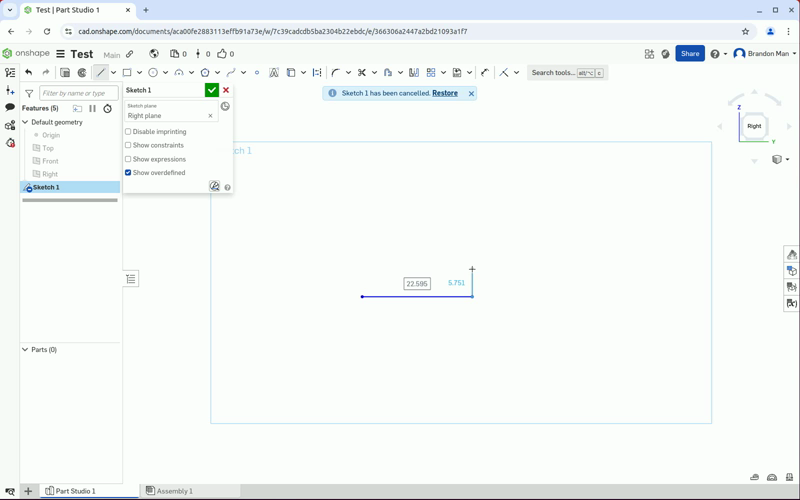
key_up(shift)
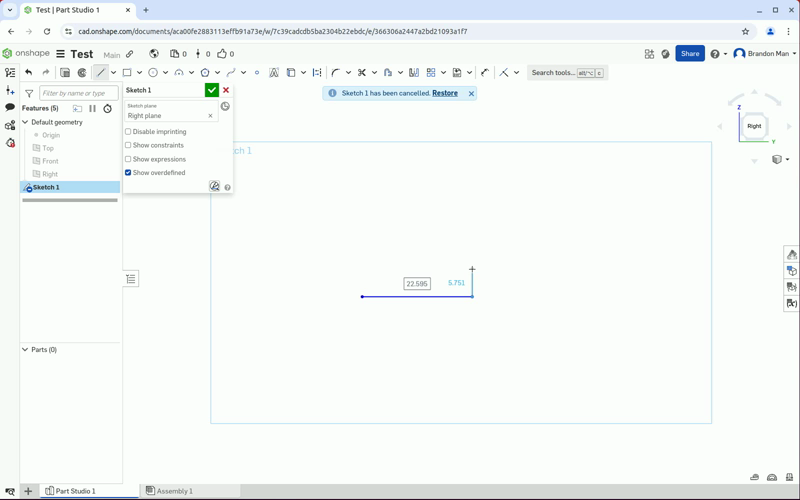
key_down(shift)
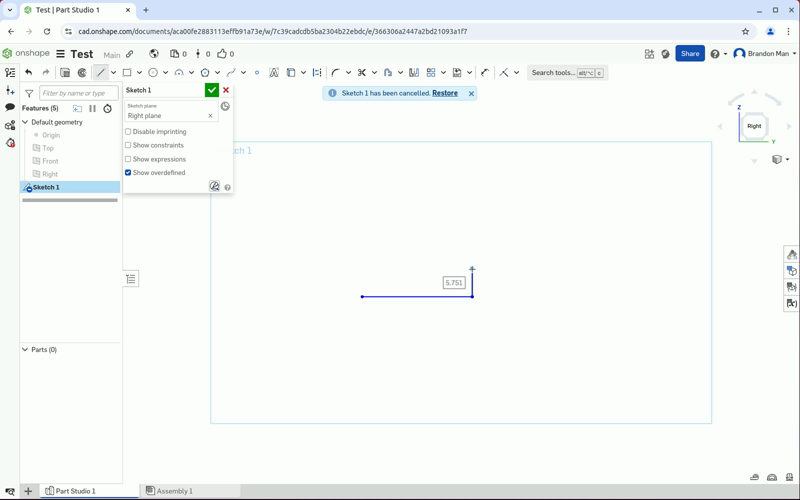
mouse_move(362, 268)
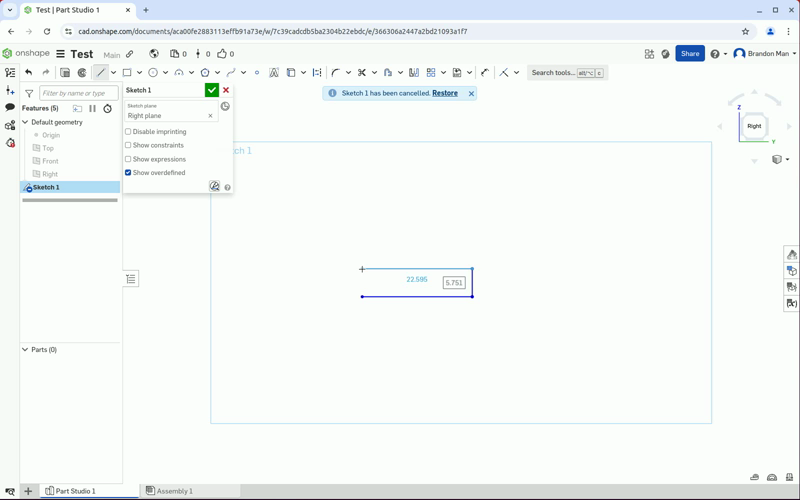
click(362, 268)
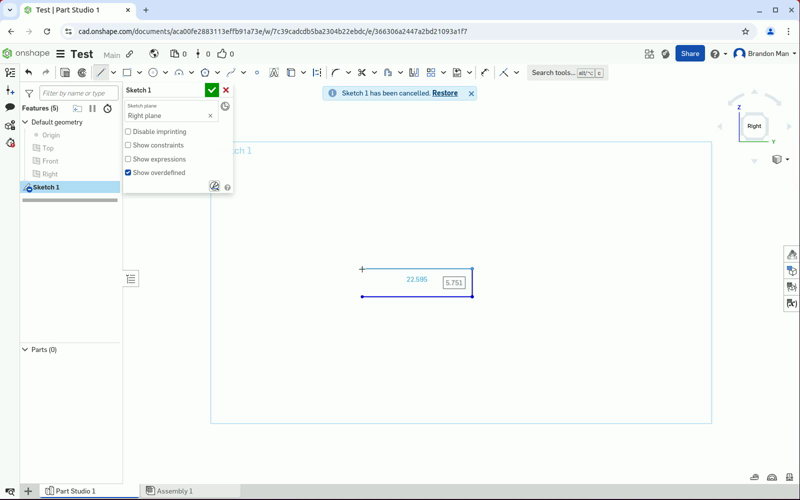
key_up(shift)
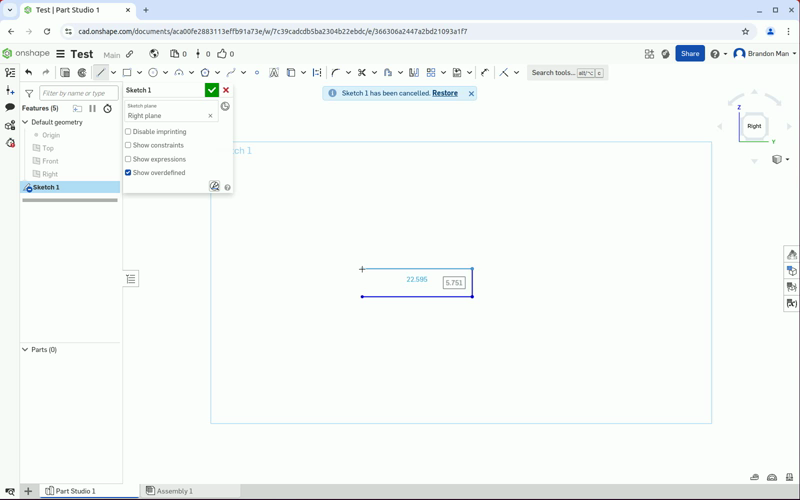
key(esc)
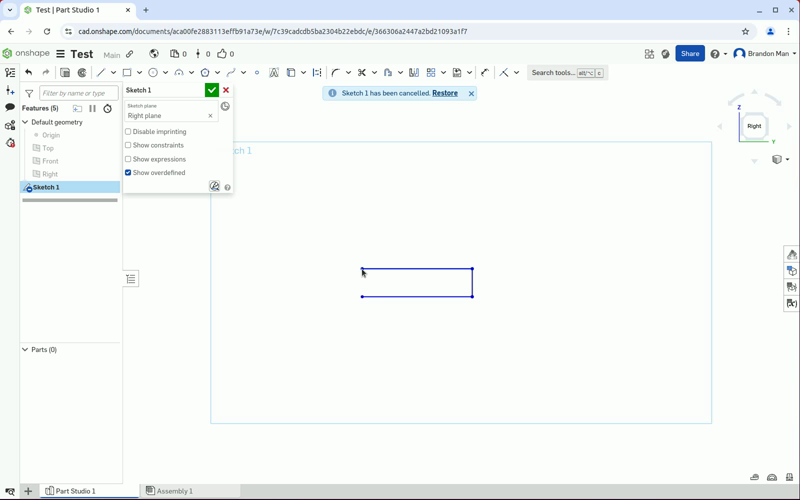
key(a)
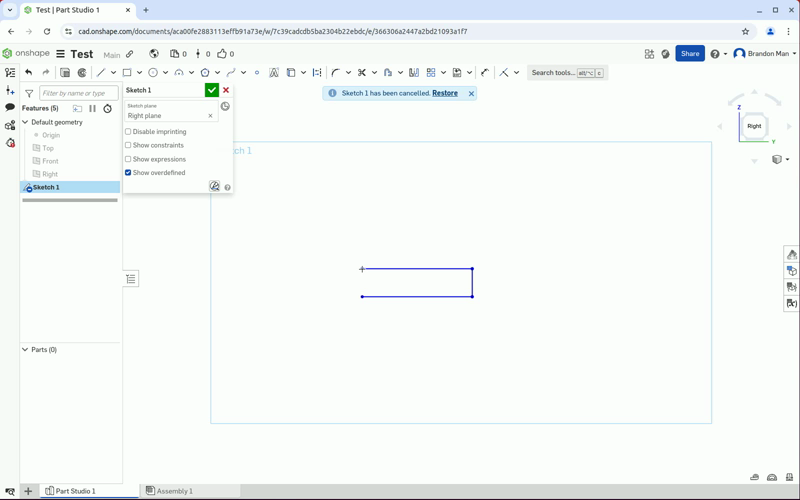
mouse_move(362, 268)
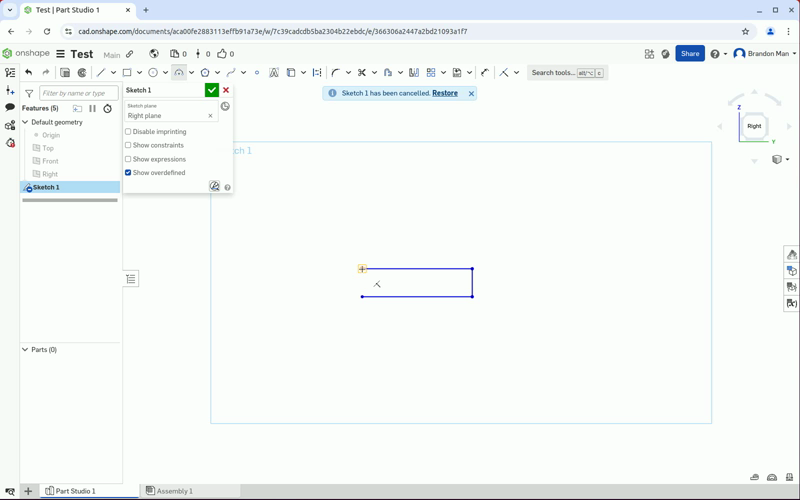
click(362, 268)
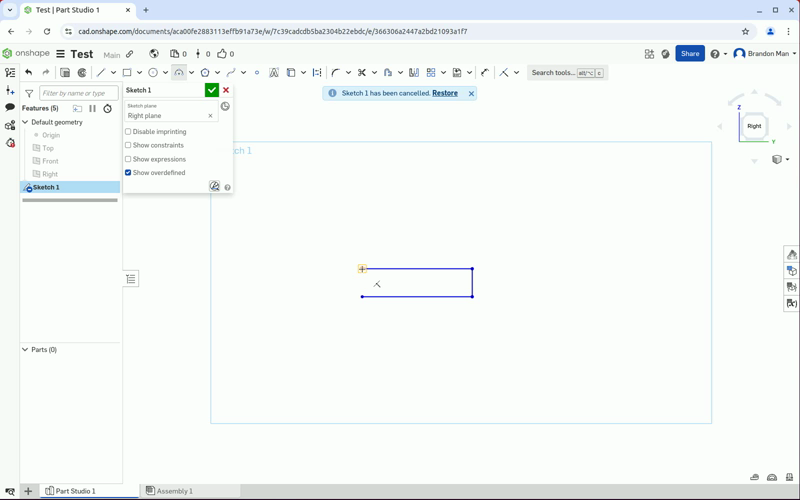
mouse_move(362, 296)
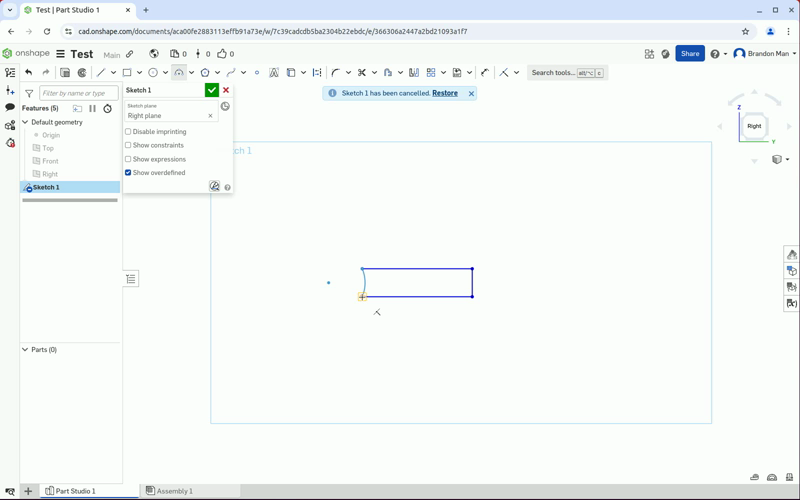
click(362, 296)
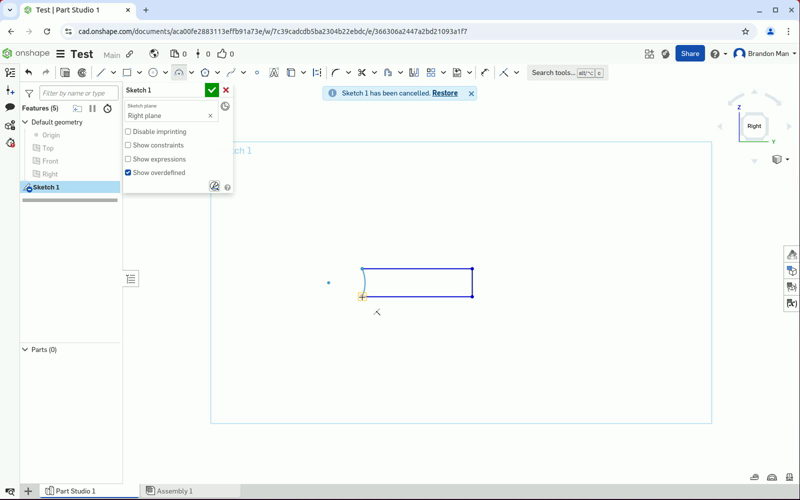
key_down(shift)
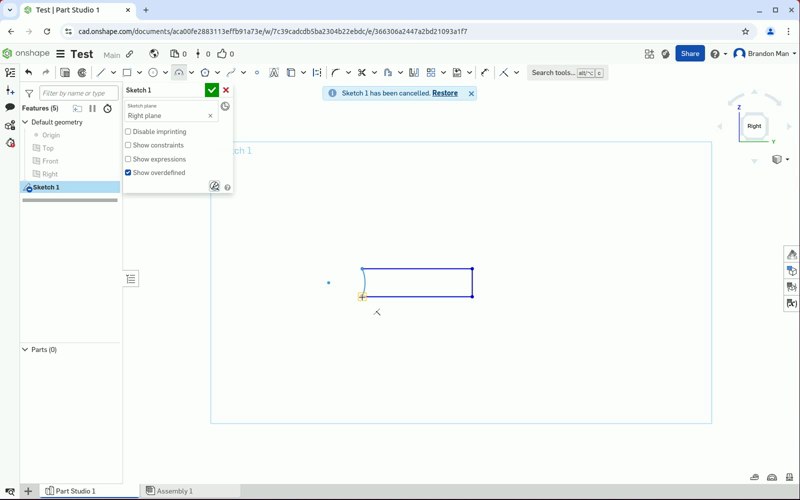
mouse_move(376, 282)
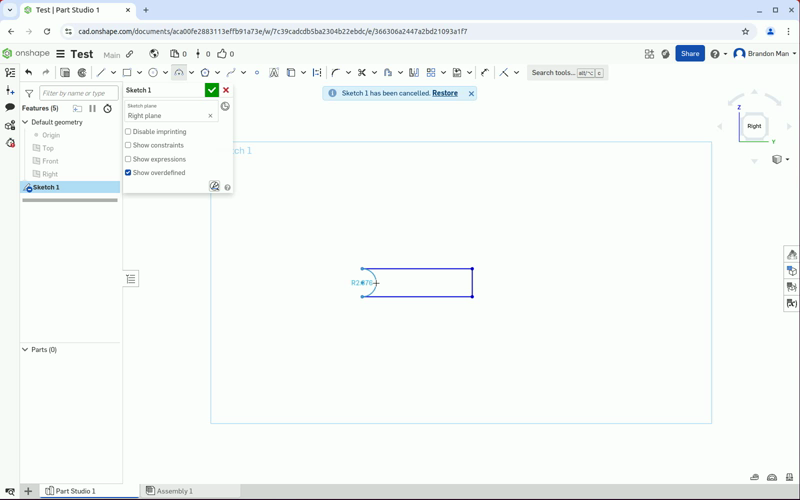
click(376, 282)
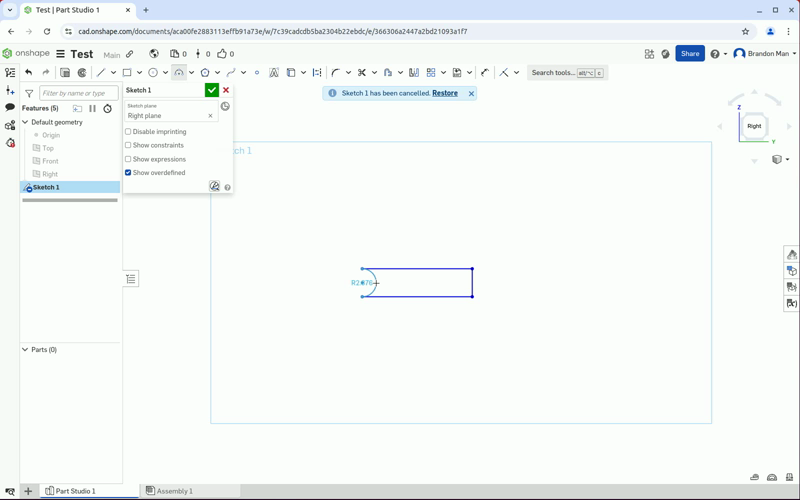
key_up(shift)
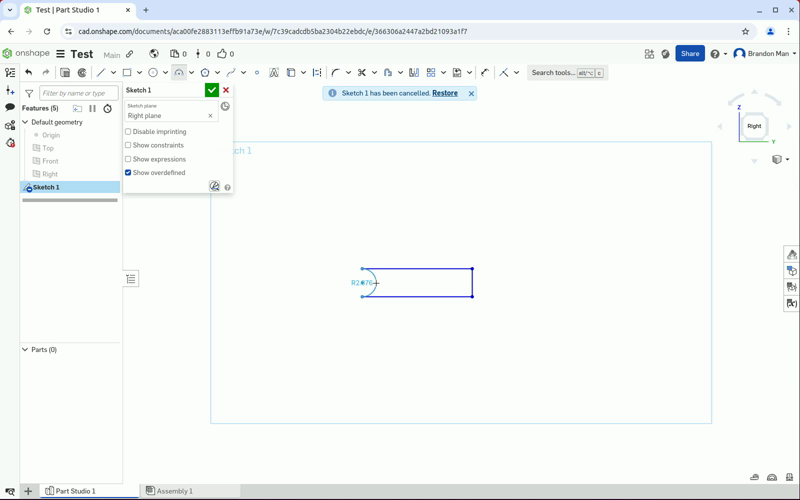
key(esc)
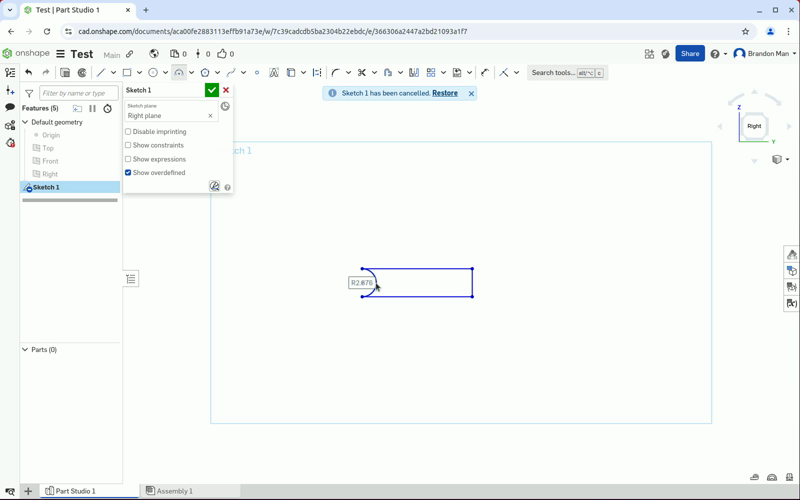
mouse_move(454, 278)
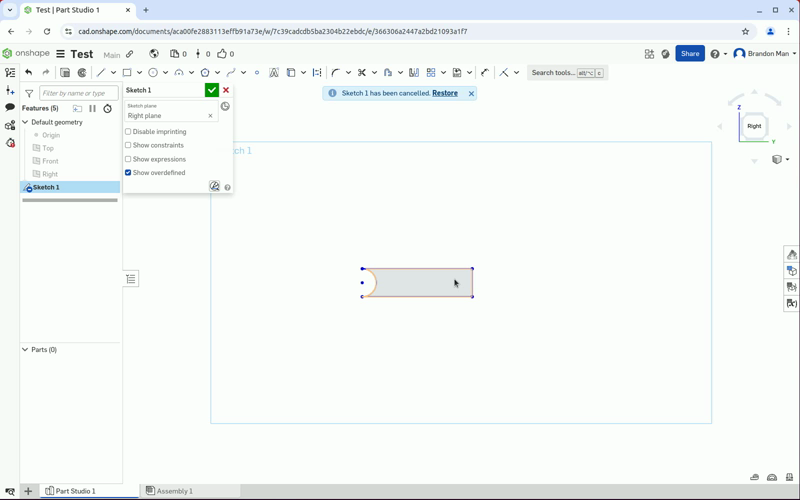
scroll(6)
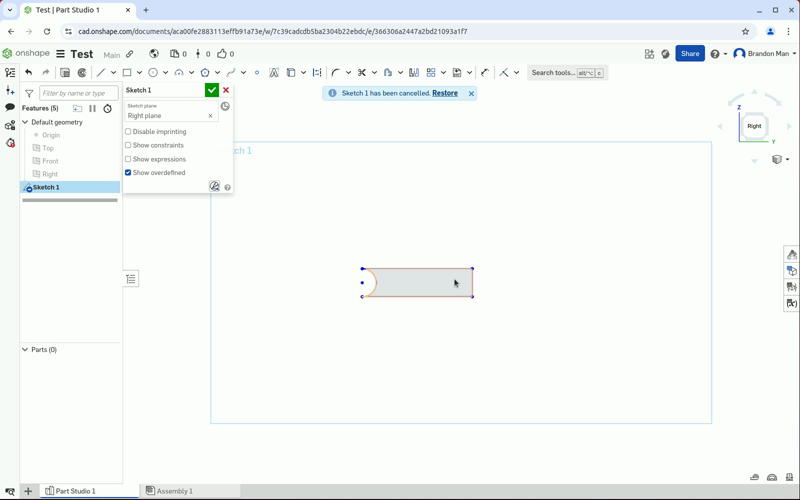
scroll(6)
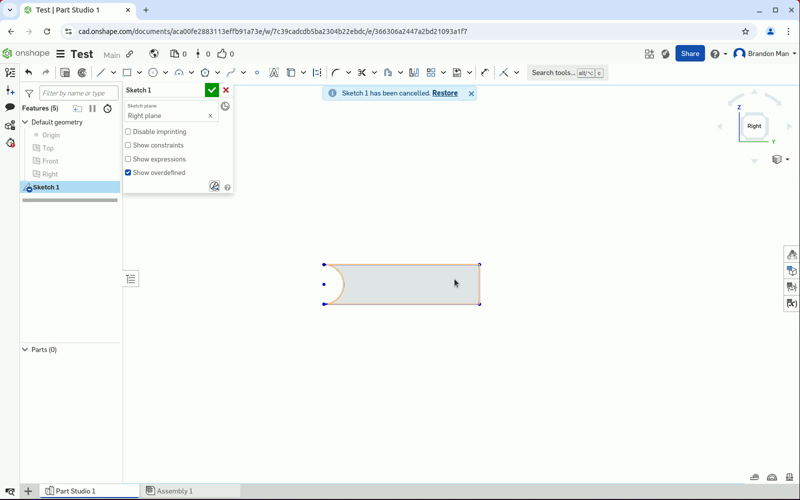
scroll(6)
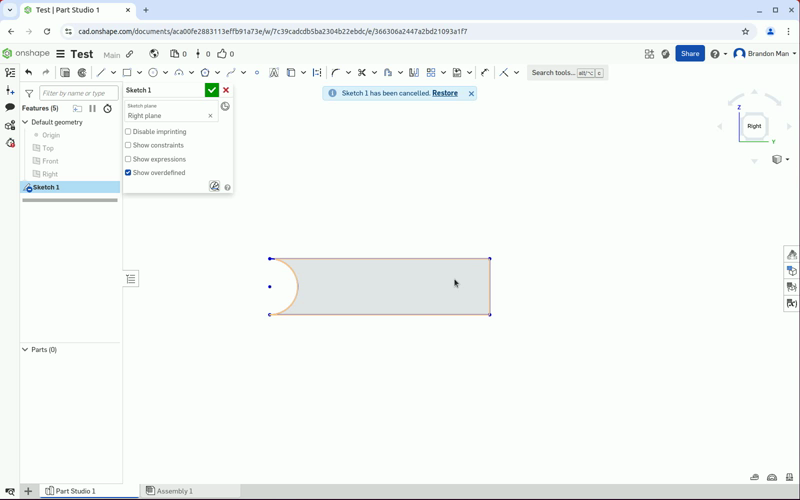
scroll(6)
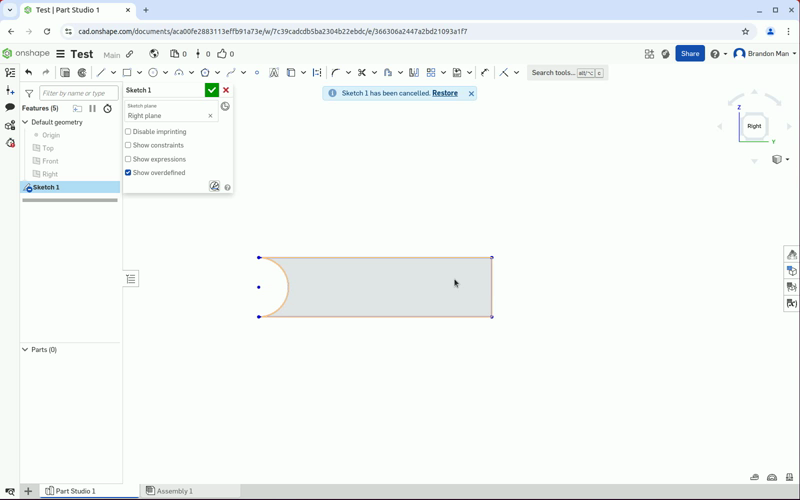
scroll(6)
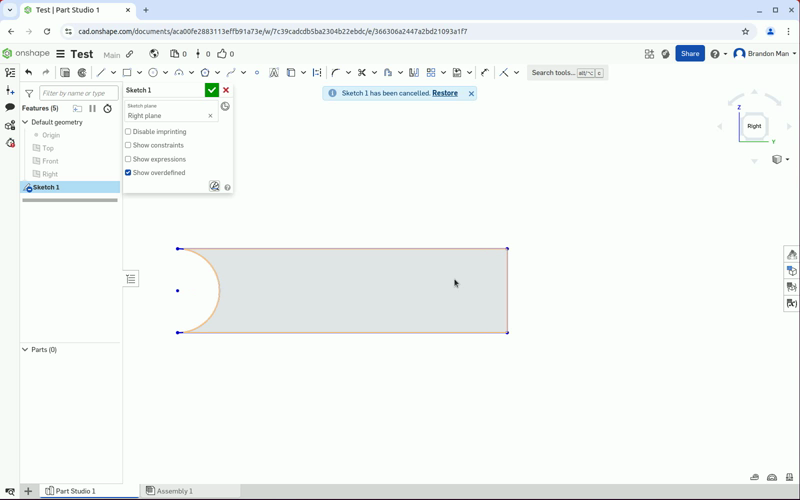
scroll(6)
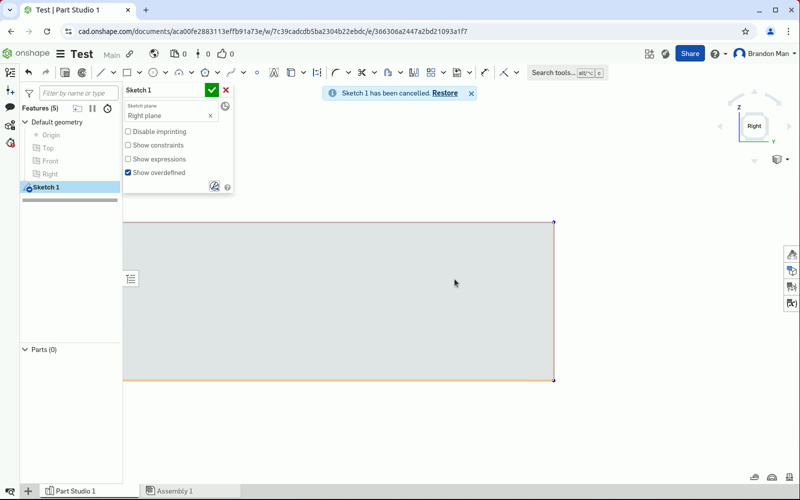
scroll(6)
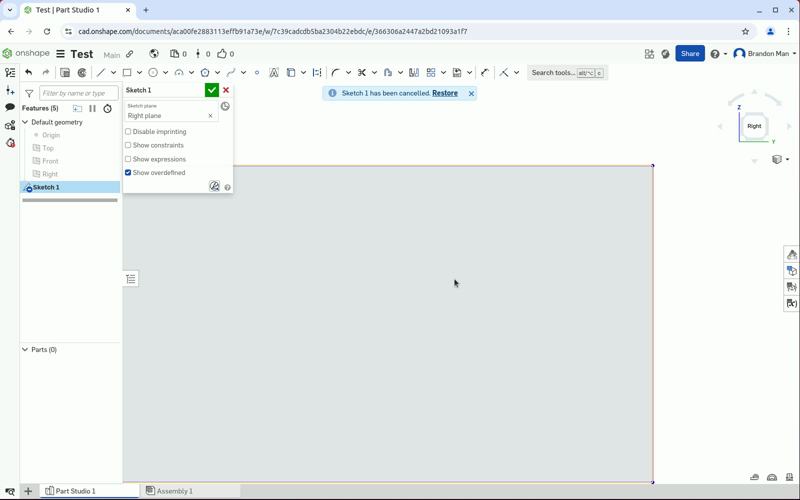
click(454, 278)
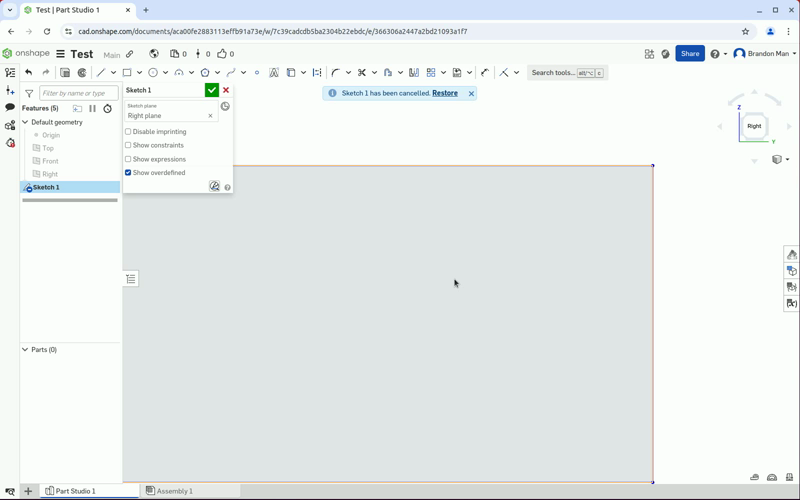
scroll(-6)
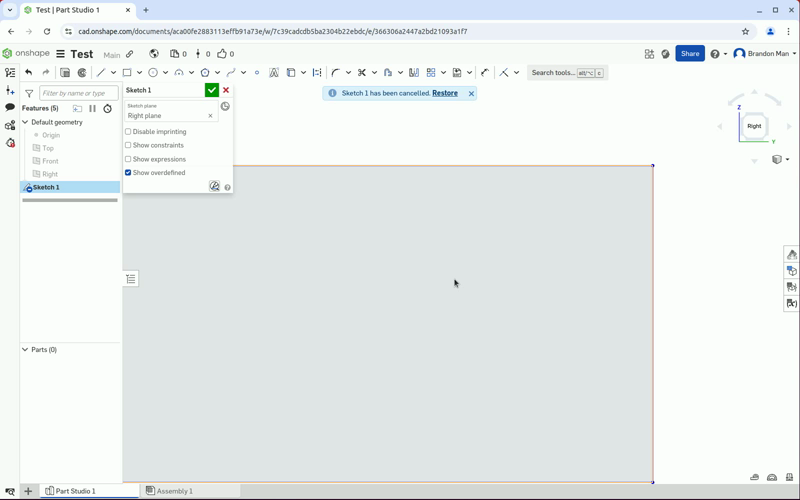
scroll(-6)
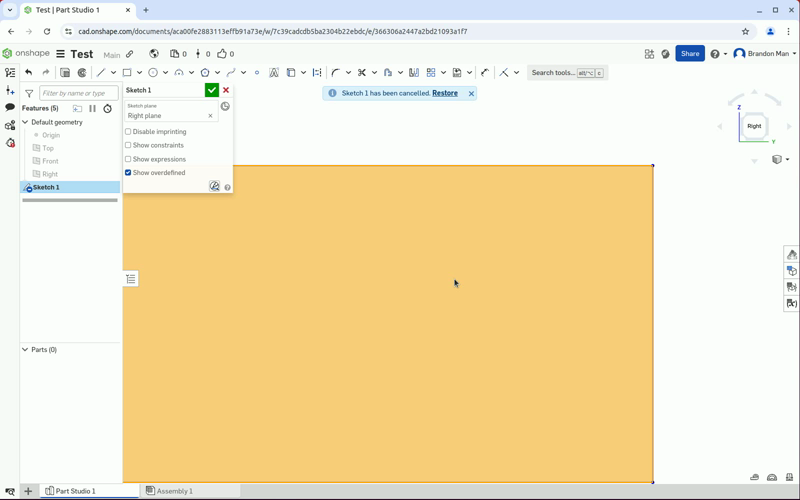
scroll(-6)
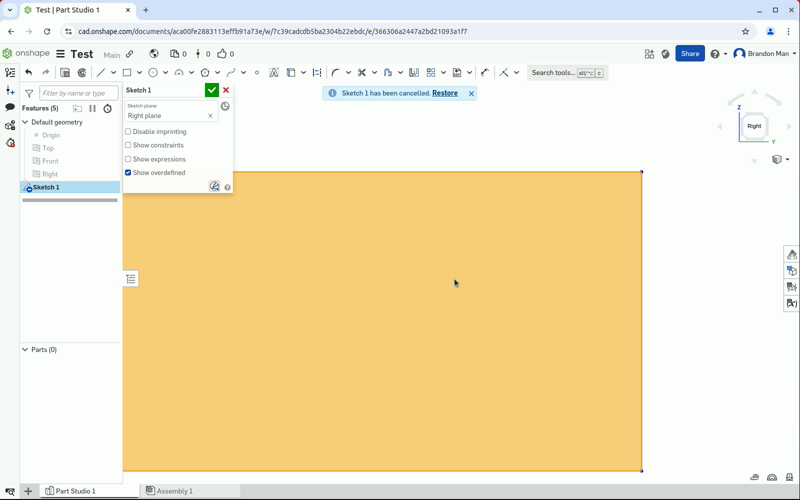
scroll(-6)
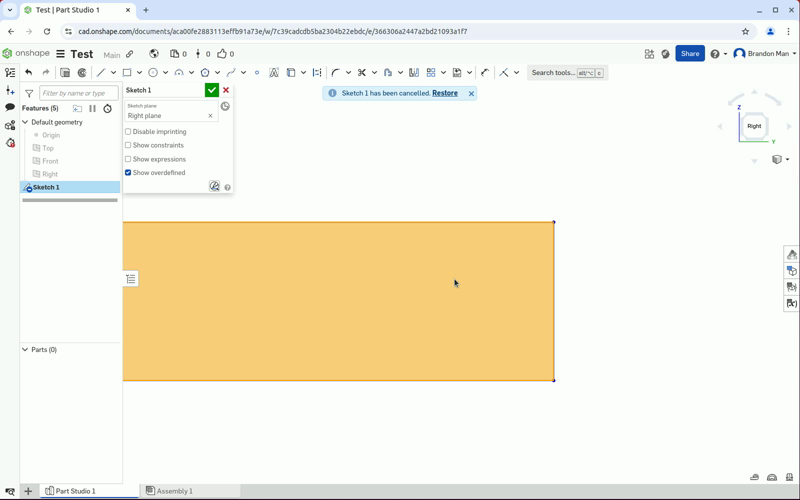
scroll(-6)
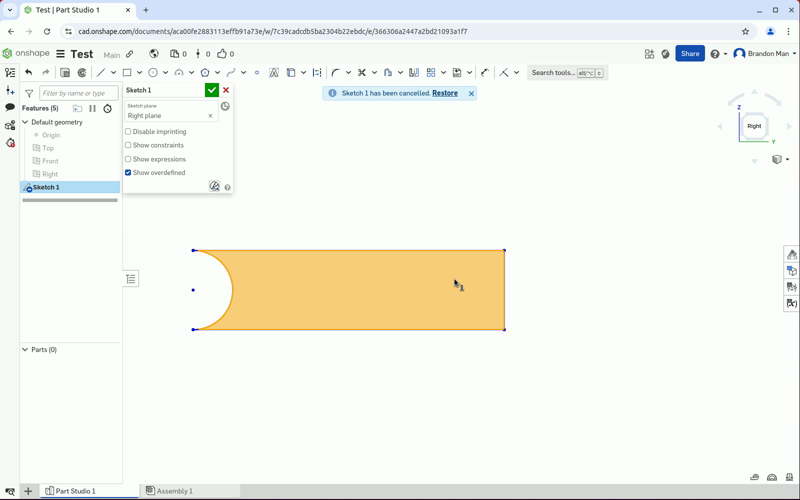
scroll(-6)
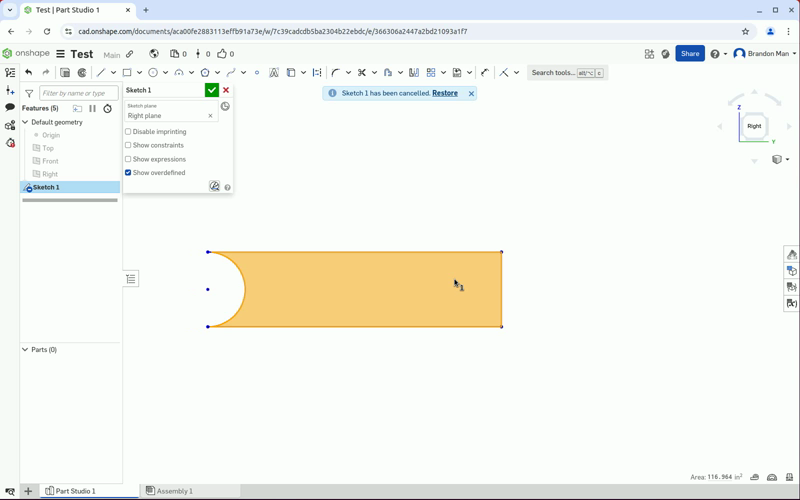
scroll(-6)
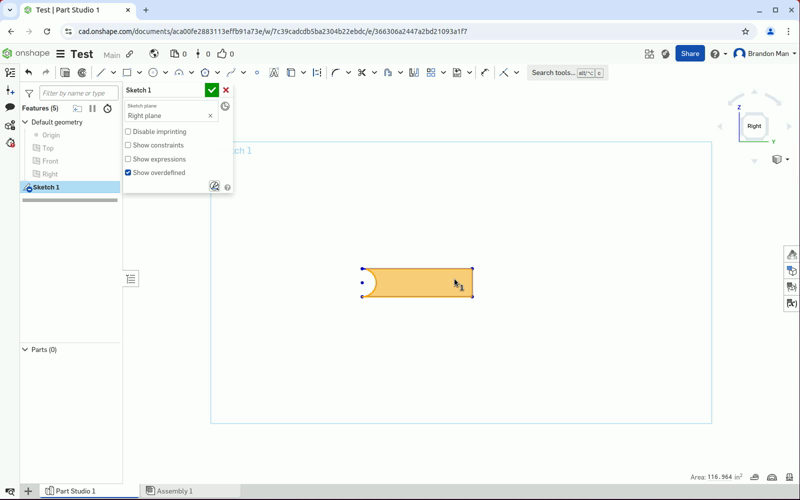
mouse_move(73, 352)
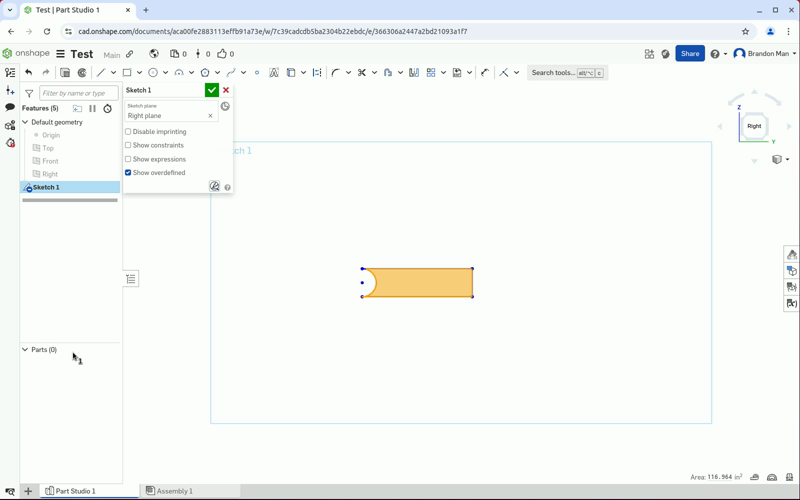
key(shift+y)
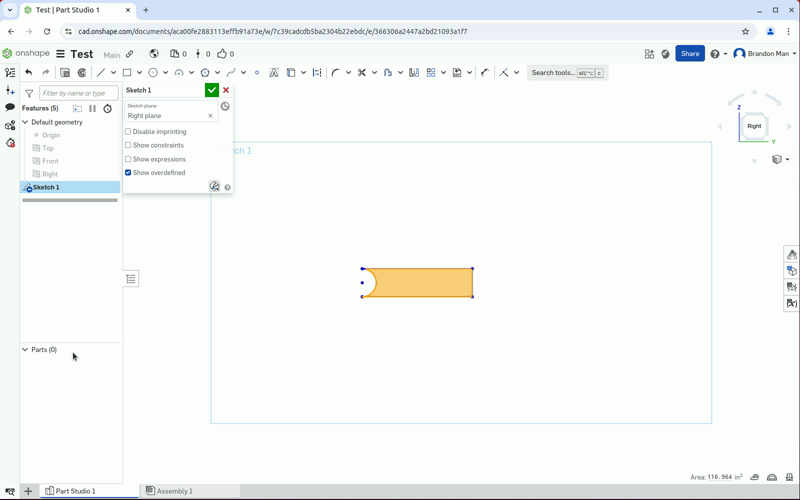
key(shift+e)
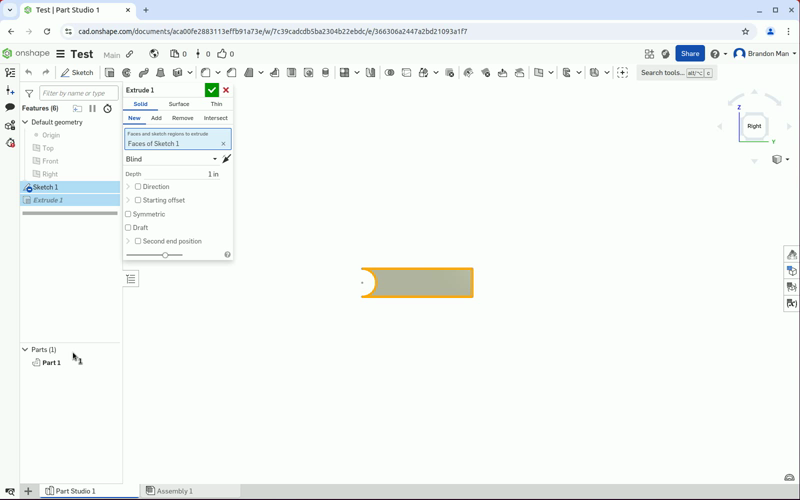
mouse_move(143, 106)
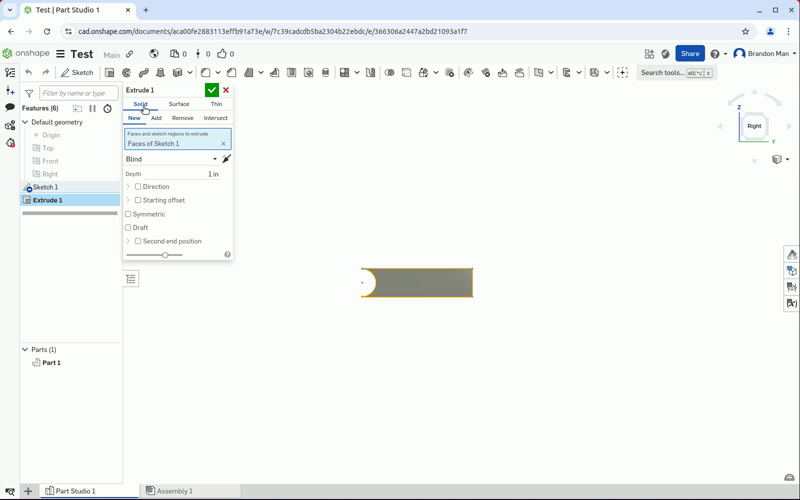
click(143, 106)
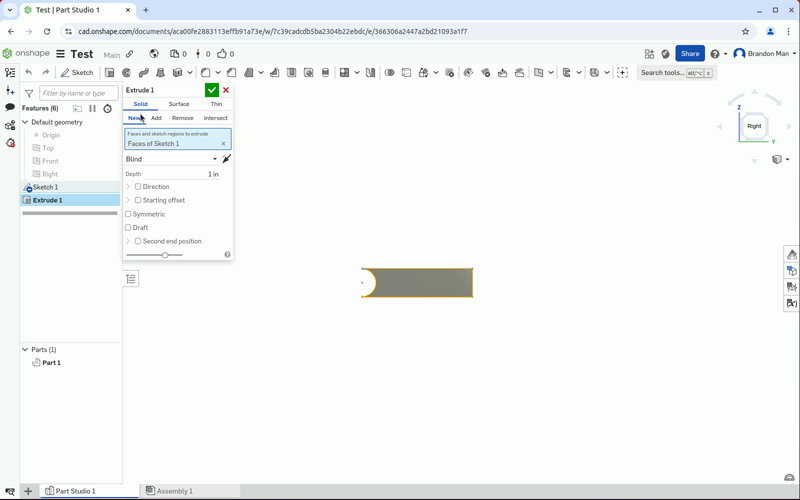
mouse_move(137, 120)
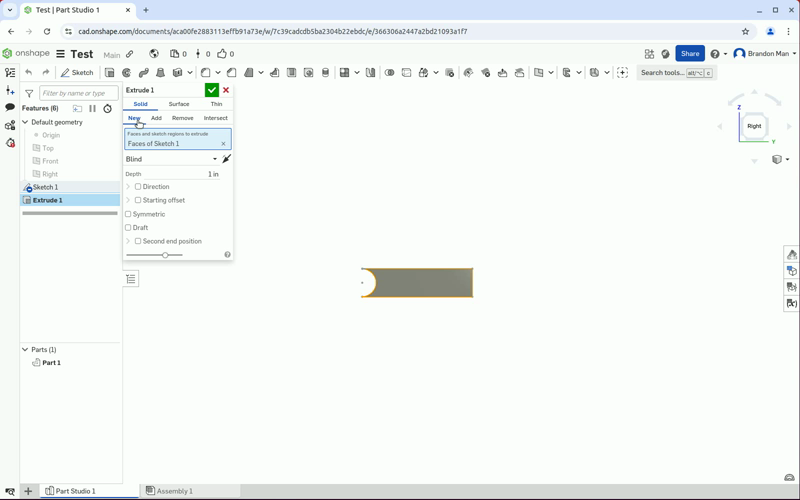
click(137, 120)
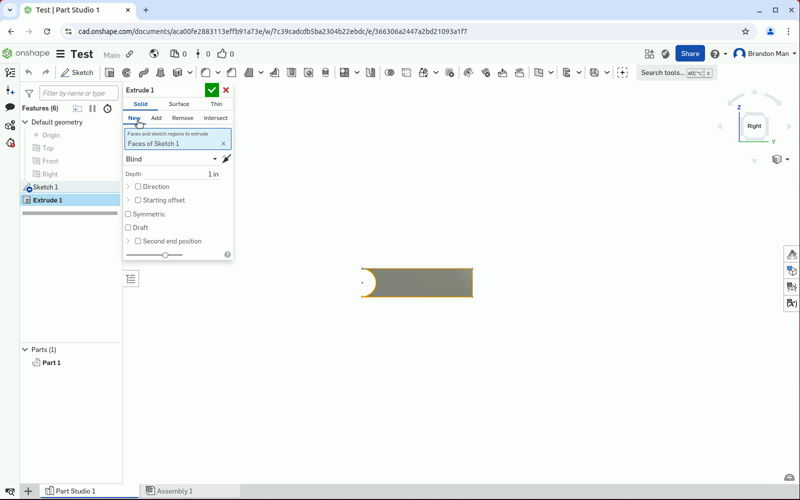
key(tab, 4)
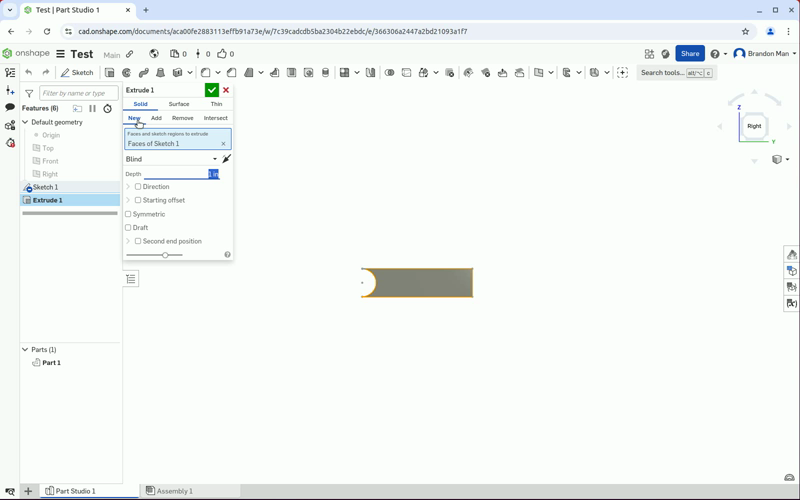
text(2.408)
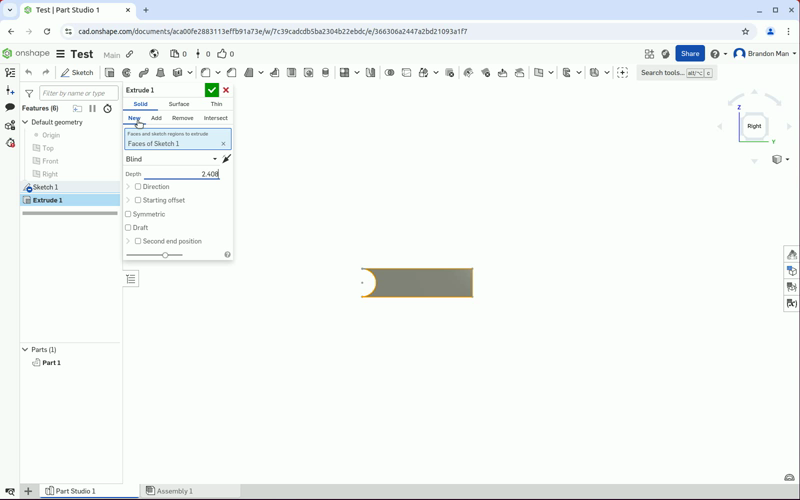
key(tab, 3)
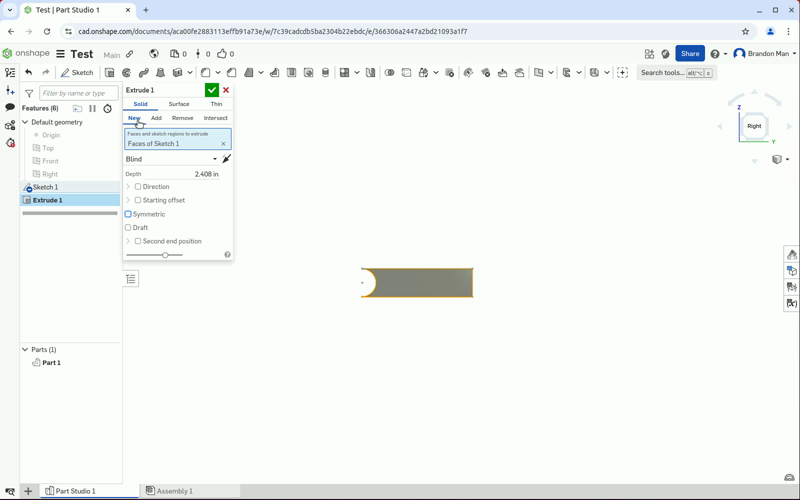
key(space)
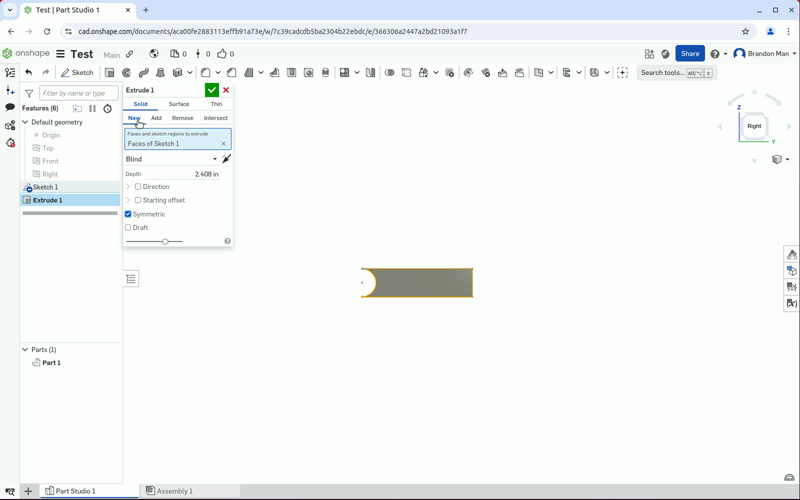
key(enter)
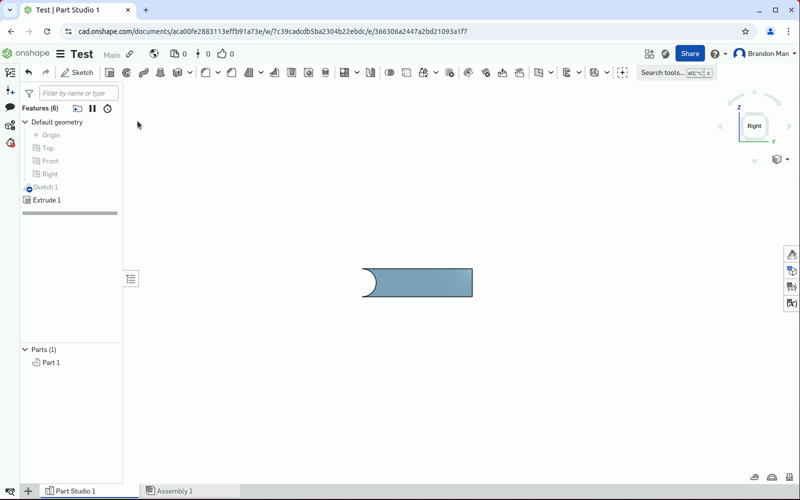
key(shift+h)
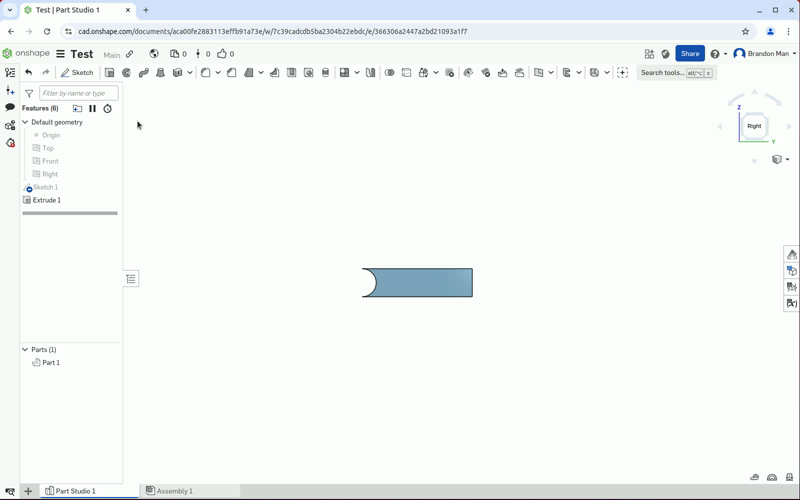
key(shift+h)
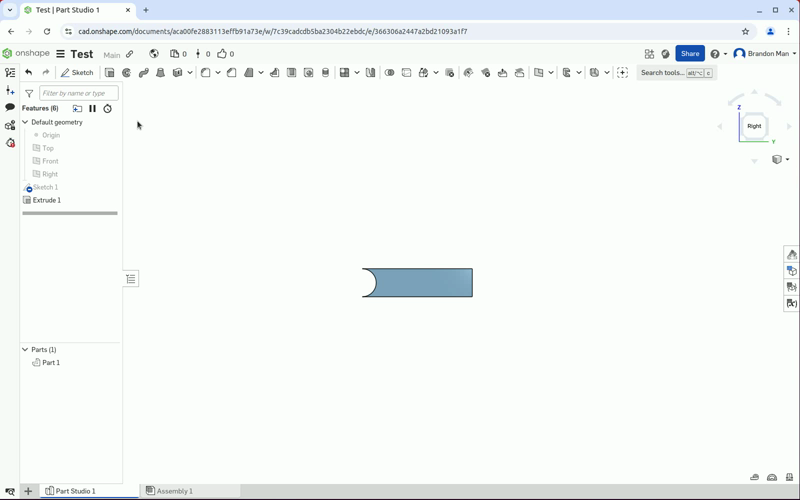
mouse_move(73, 189)
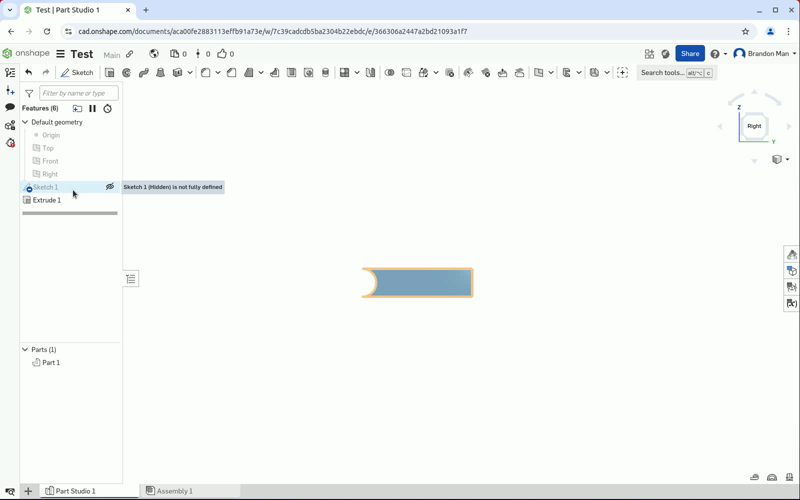
click(73, 189)
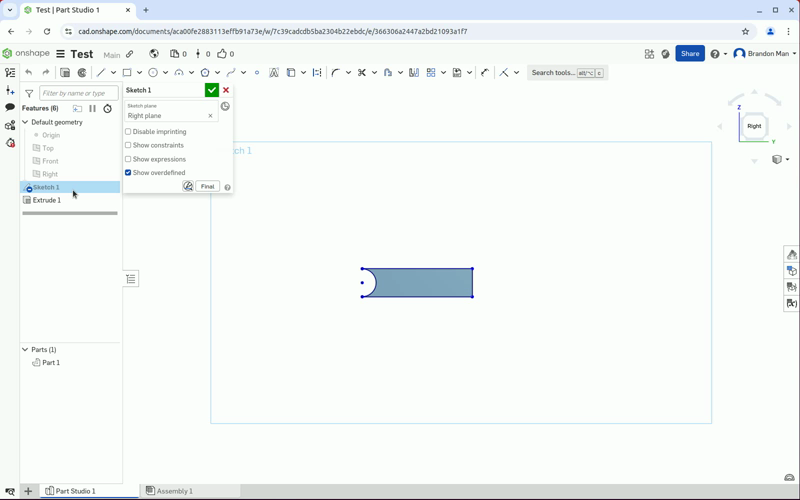
mouse_move(229, 92)
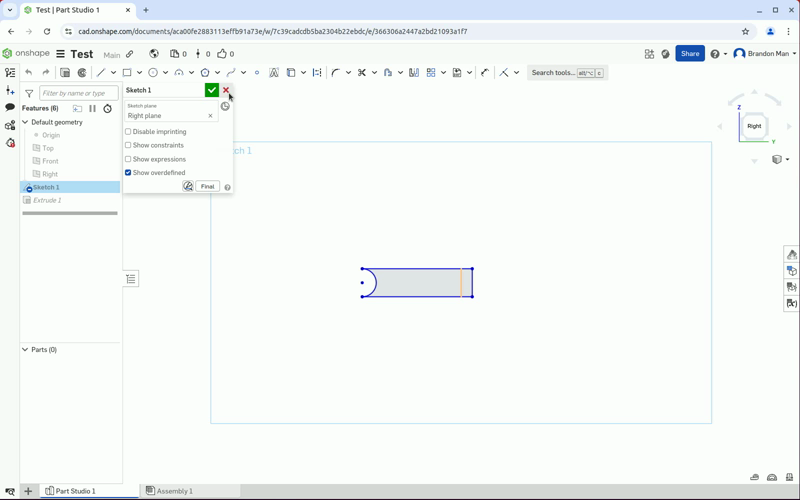
click(229, 92)
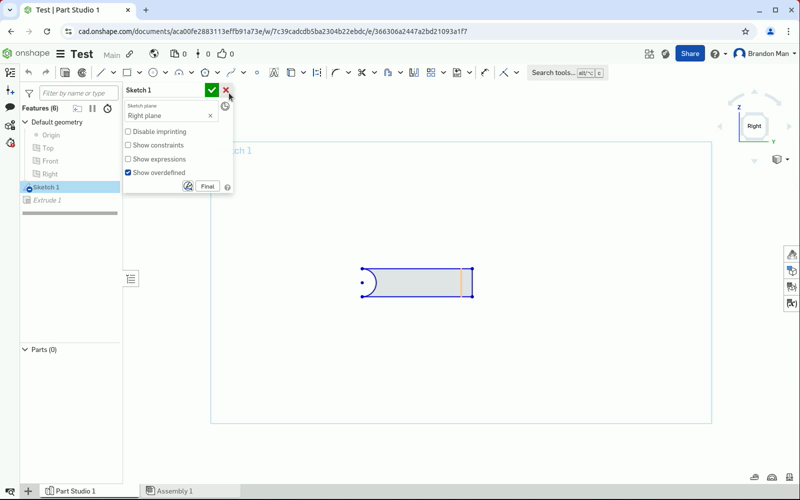
key(shift+s)
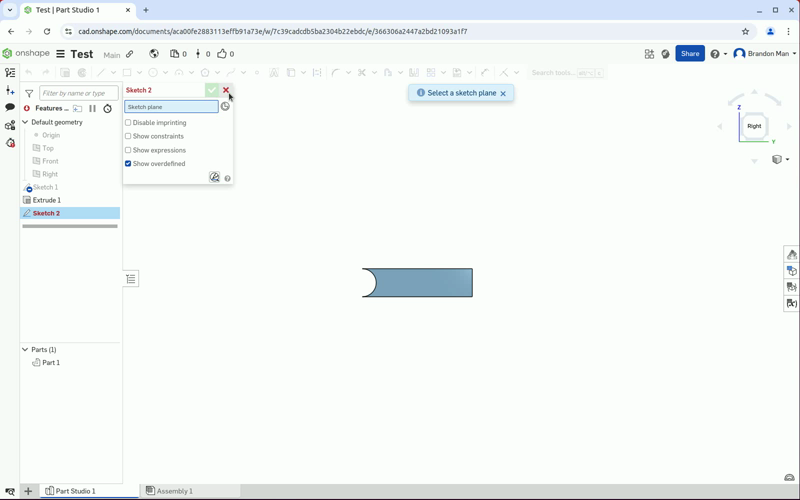
mouse_move(73, 176)
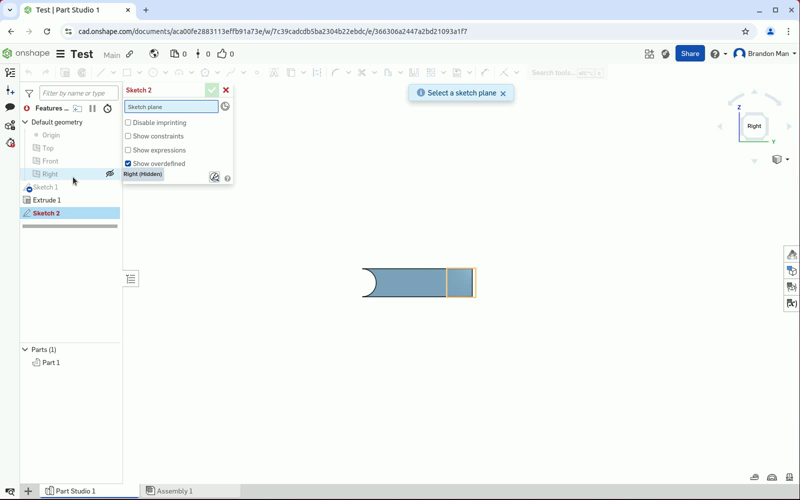
click(73, 176)
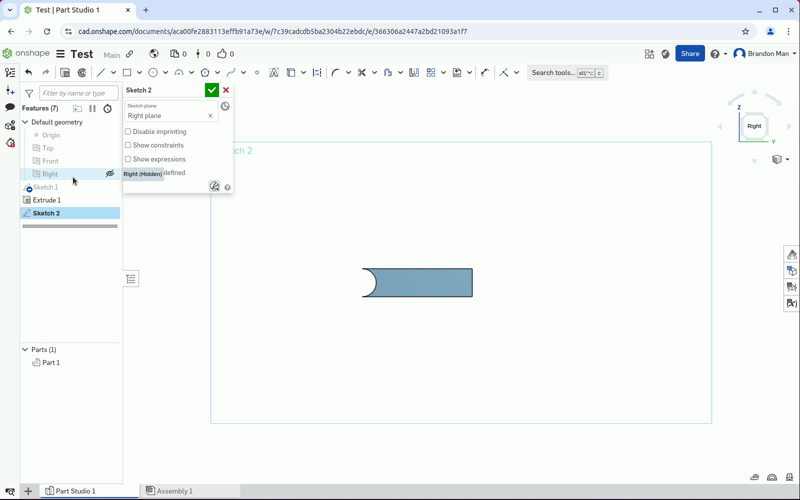
mouse_move(73, 352)
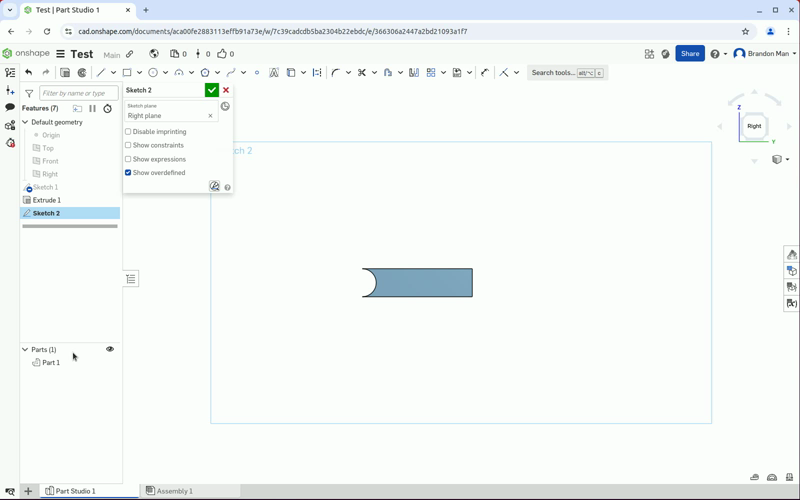
key(y)
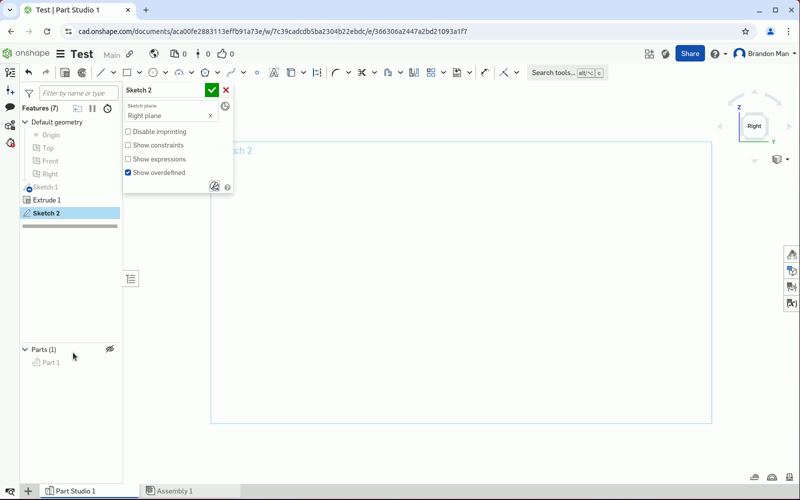
key(c)
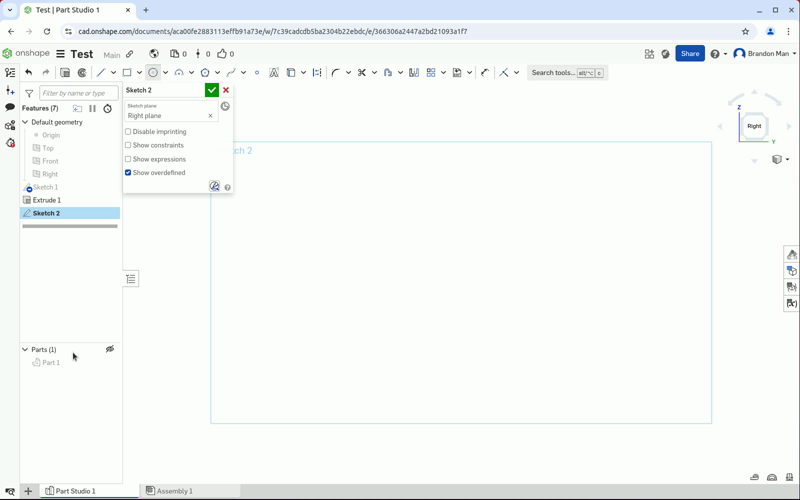
key_down(shift)
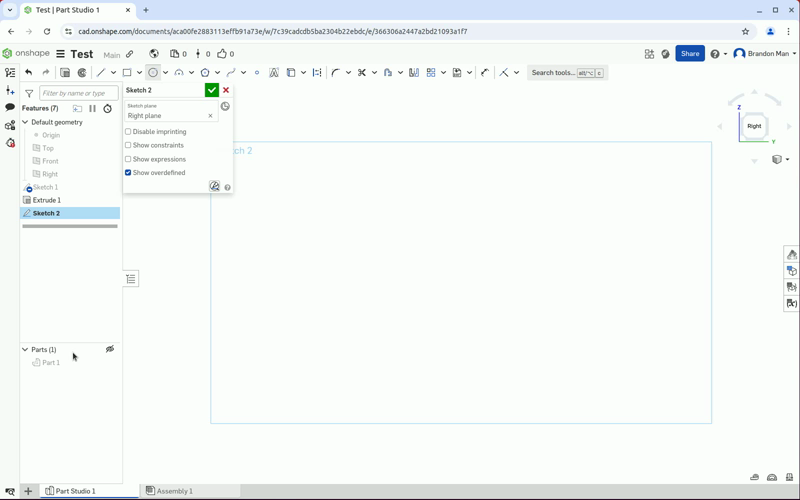
mouse_move(362, 282)
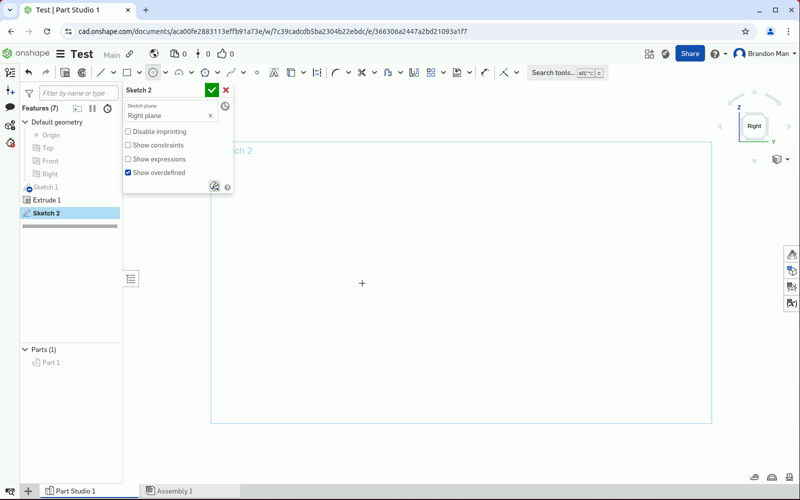
click(362, 282)
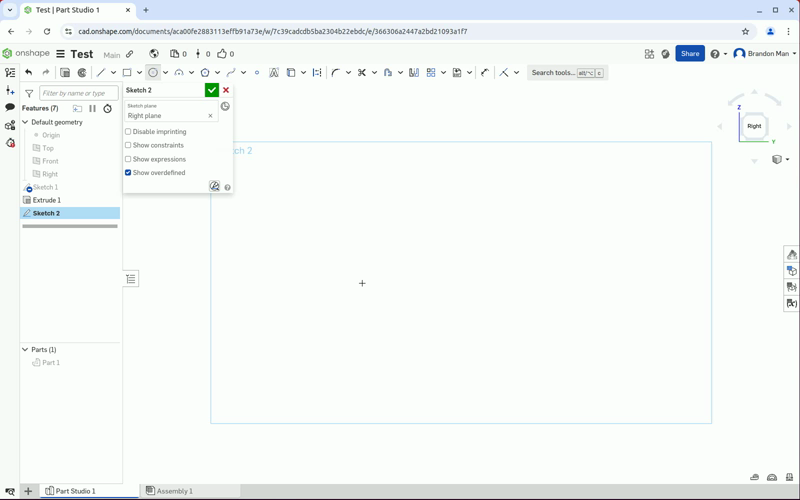
key_up(shift)
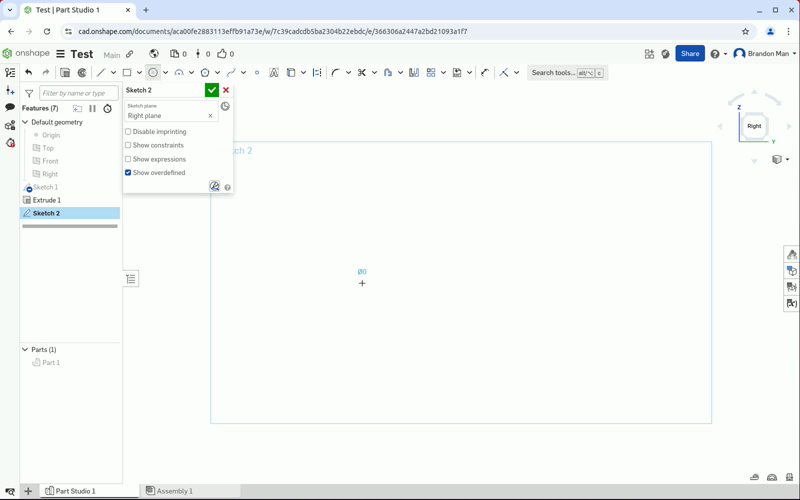
mouse_move(376, 282)
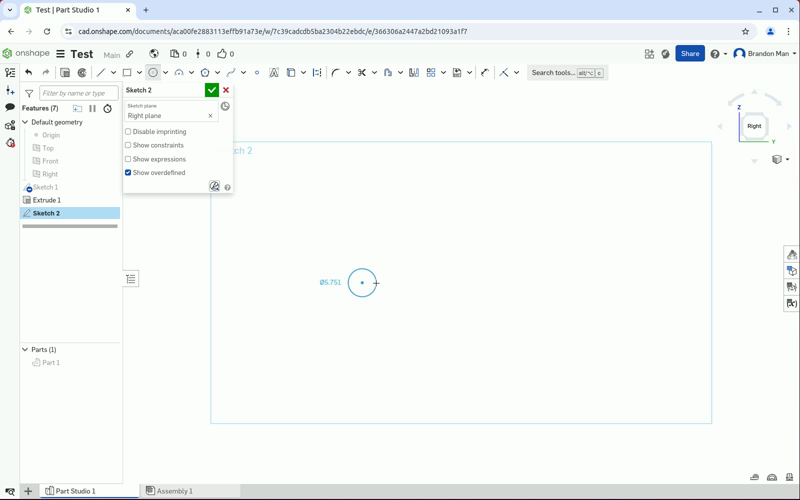
click(376, 282)
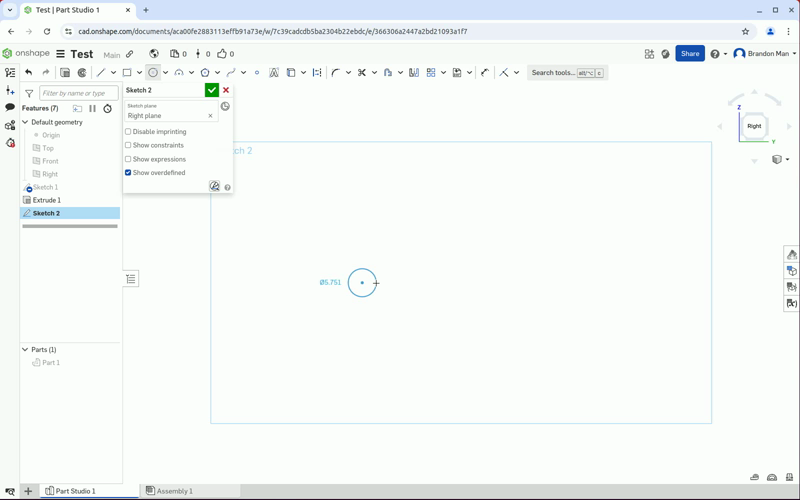
key(esc)
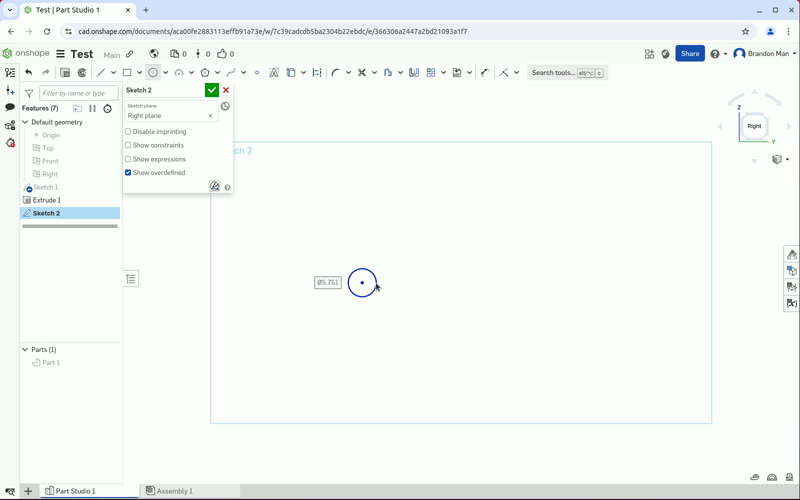
key(c)
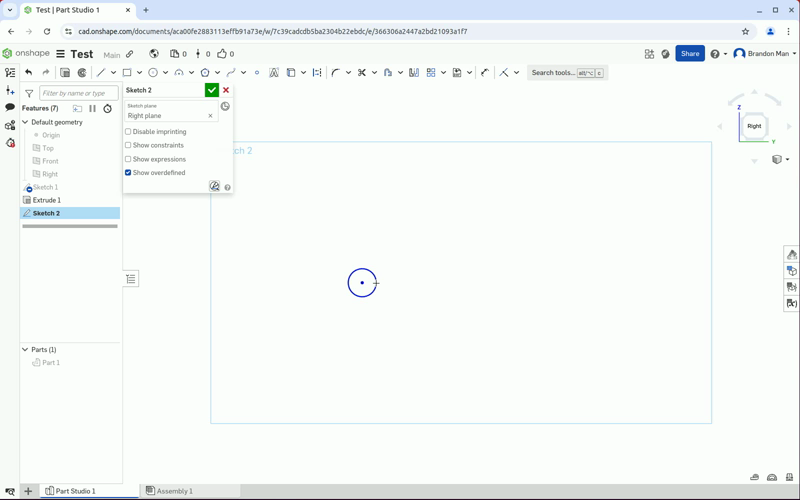
key_down(shift)
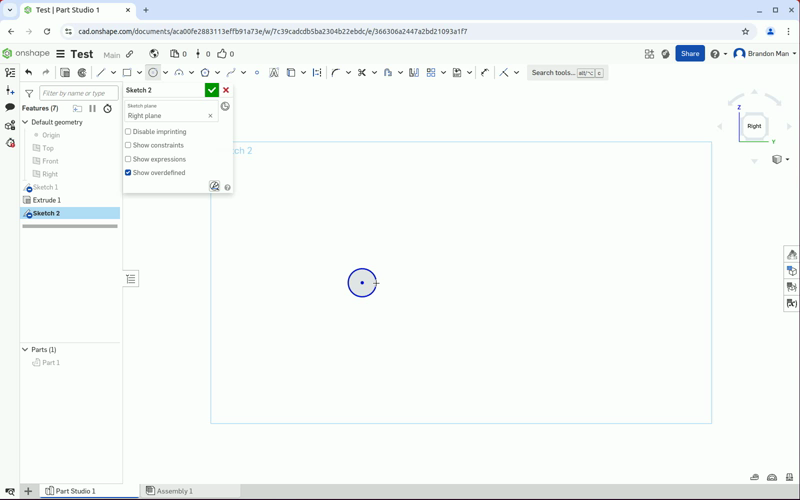
mouse_move(362, 282)
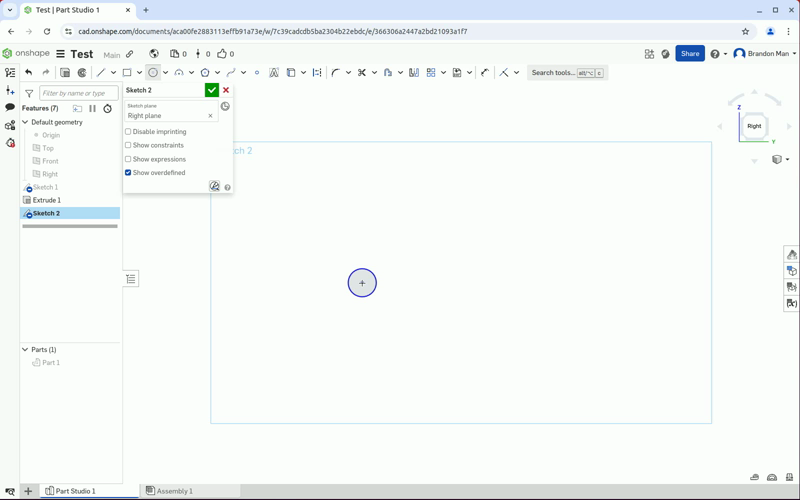
click(362, 282)
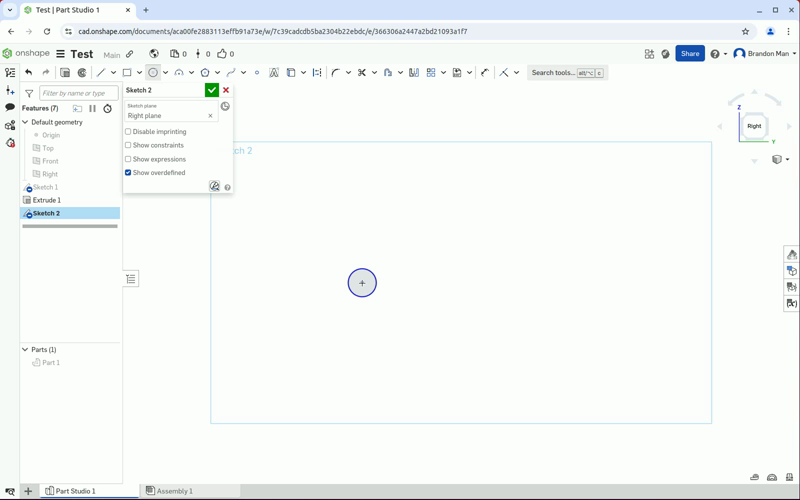
key_up(shift)
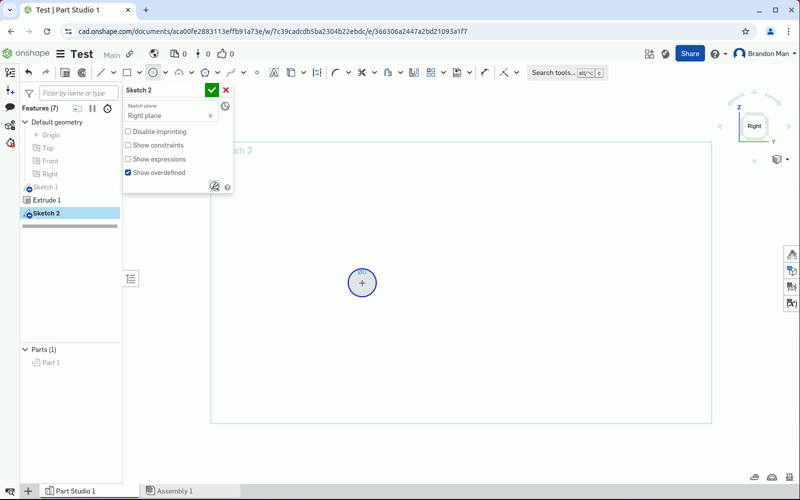
mouse_move(369, 282)
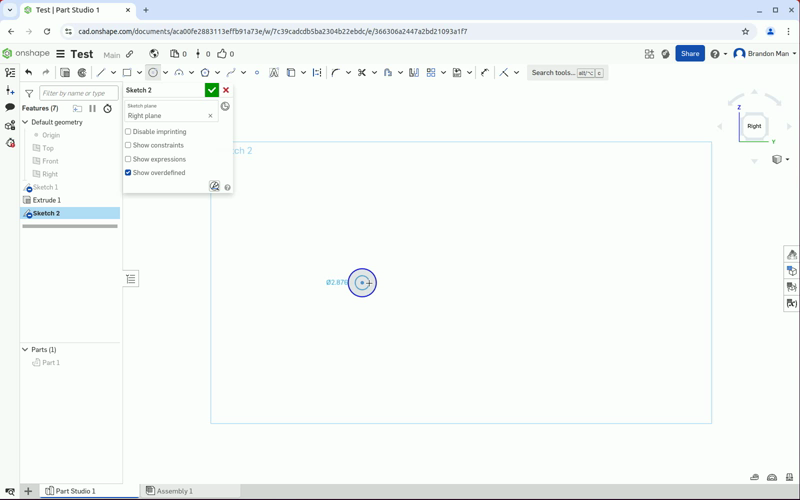
click(369, 282)
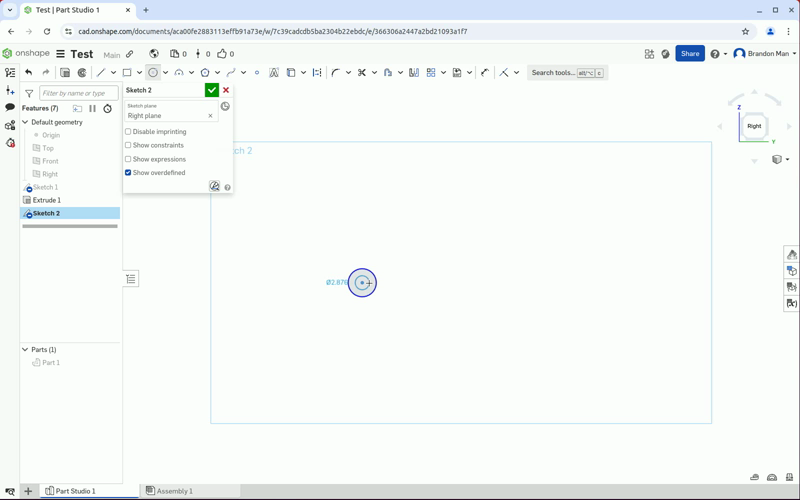
key(esc)
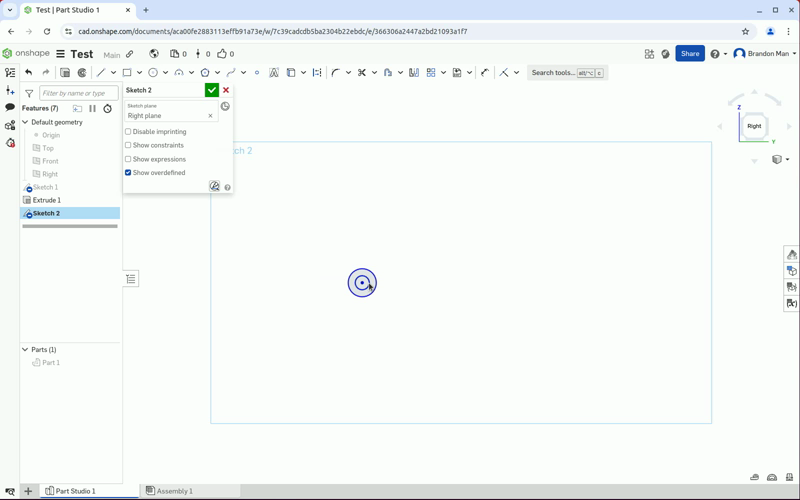
mouse_move(361, 294)
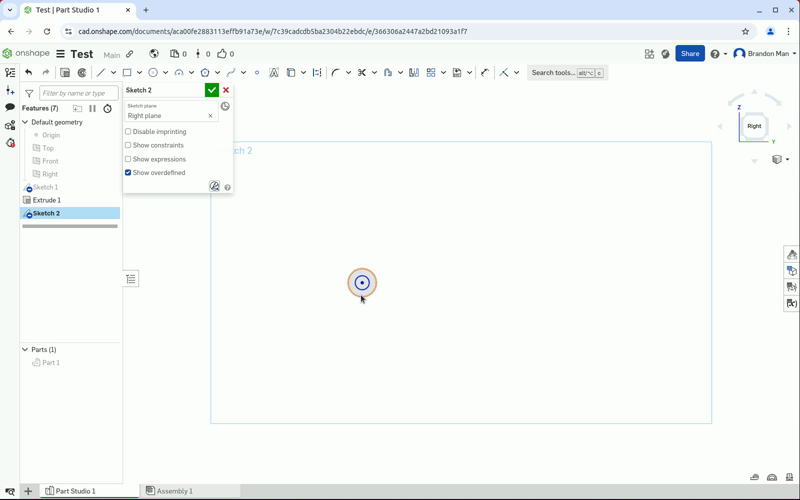
scroll(6)
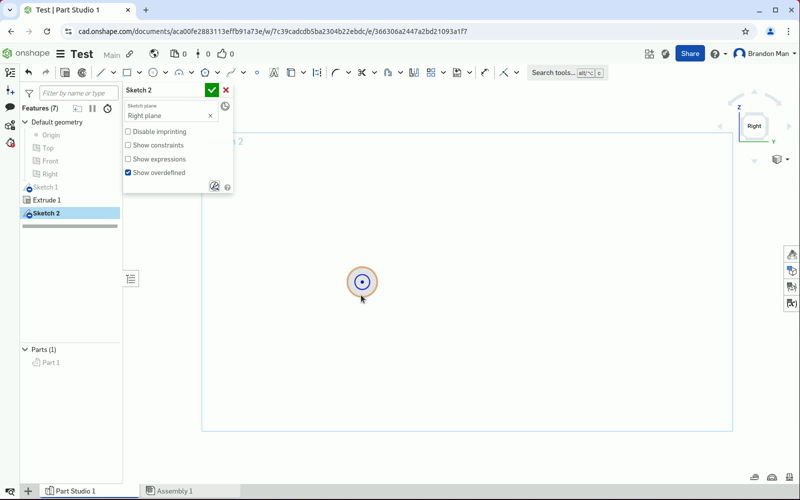
scroll(6)
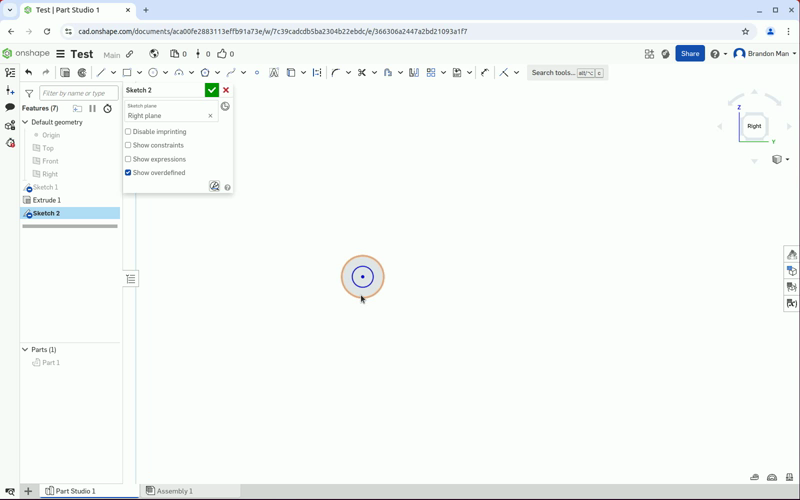
scroll(6)
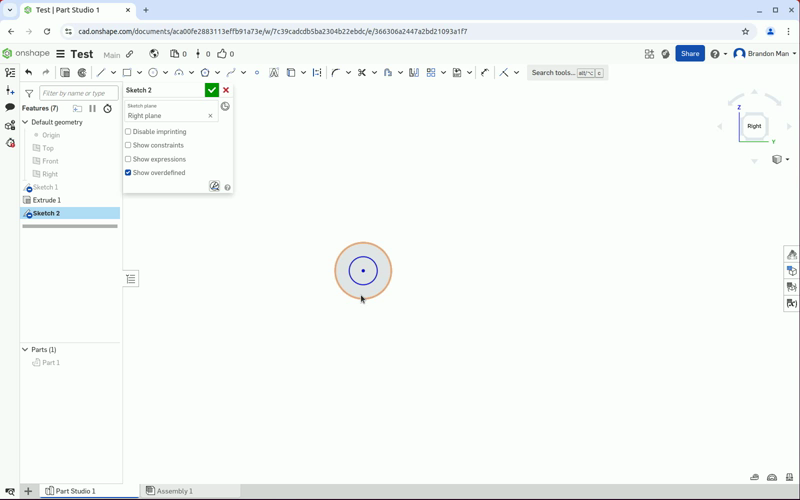
scroll(6)
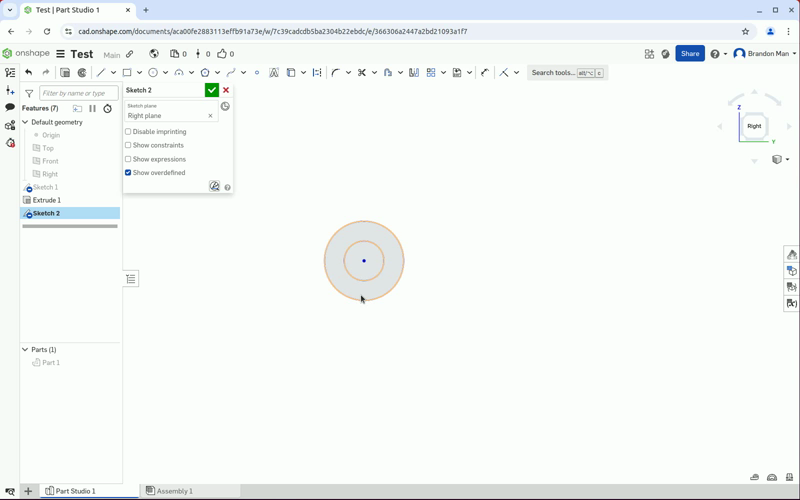
scroll(6)
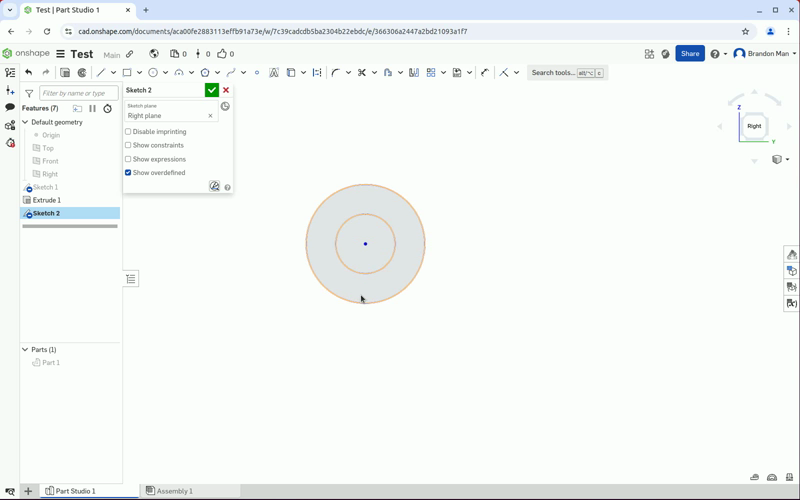
scroll(6)
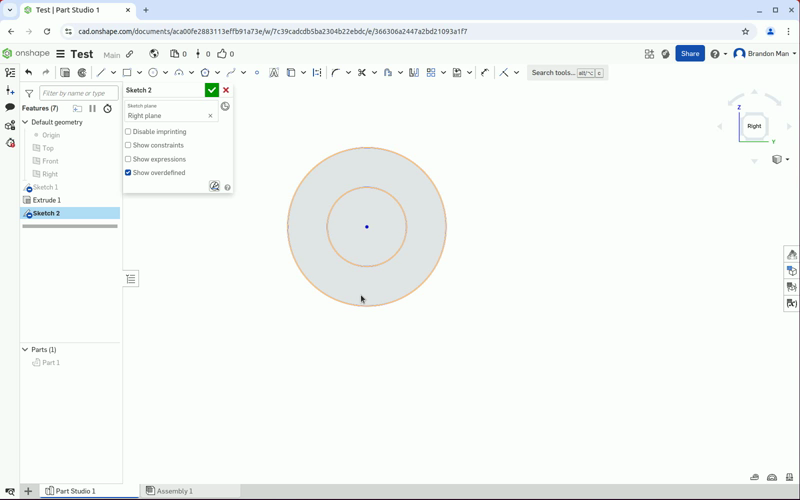
scroll(6)
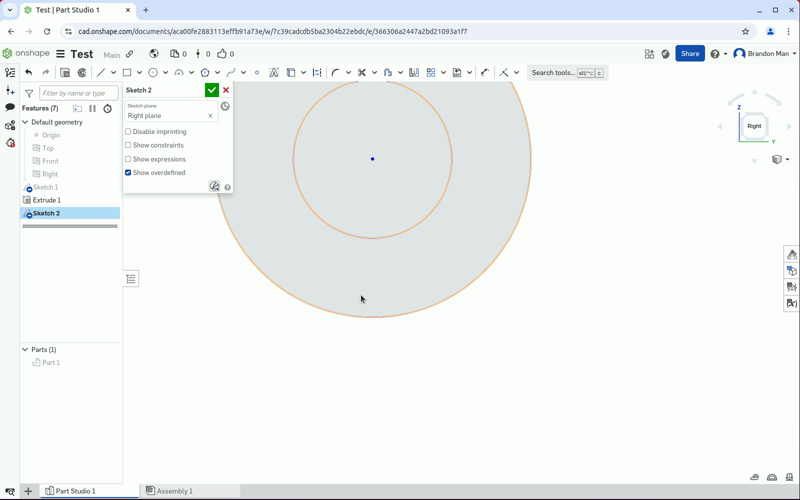
click(361, 294)
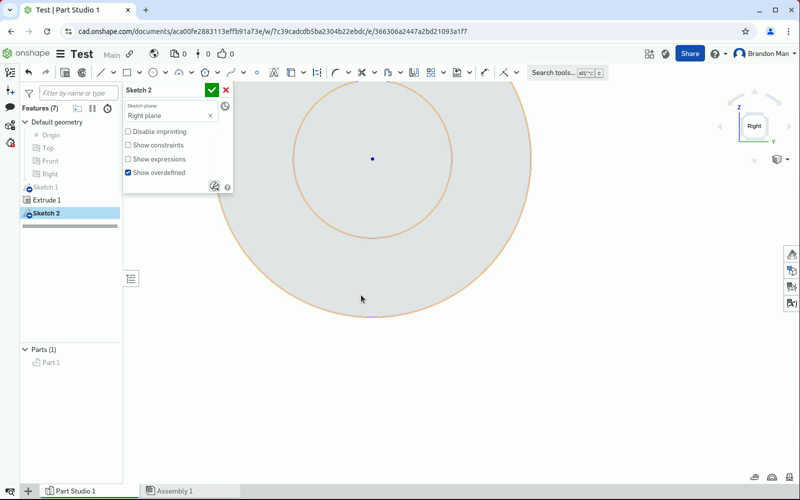
scroll(-6)
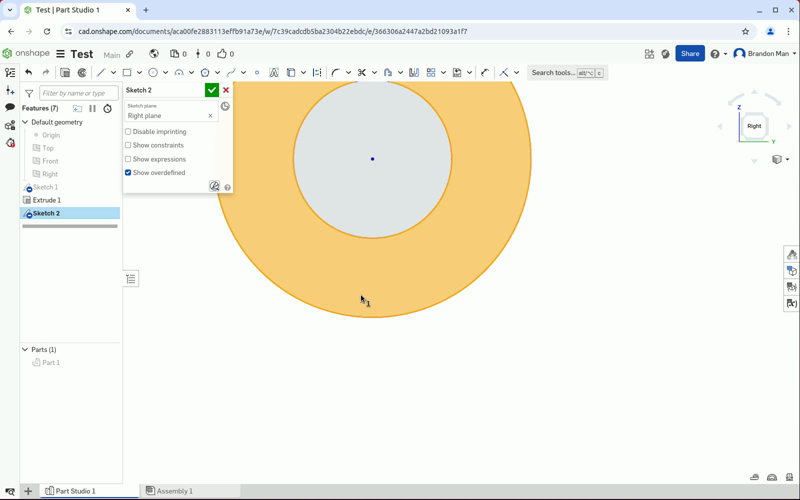
scroll(-6)
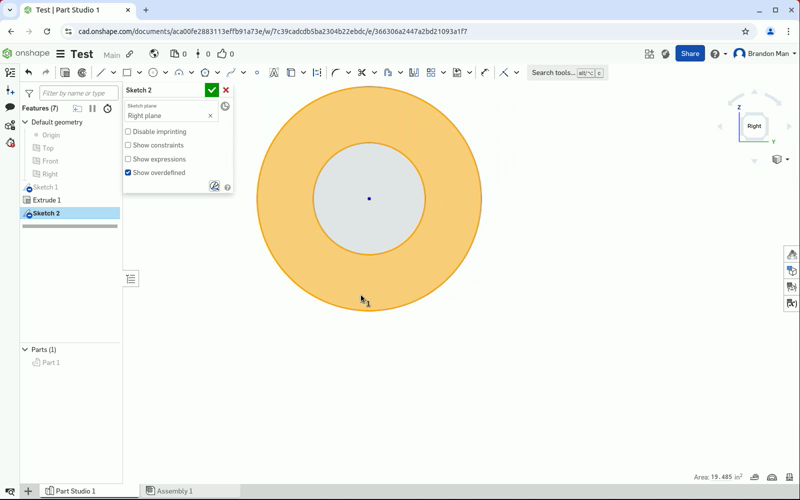
scroll(-6)
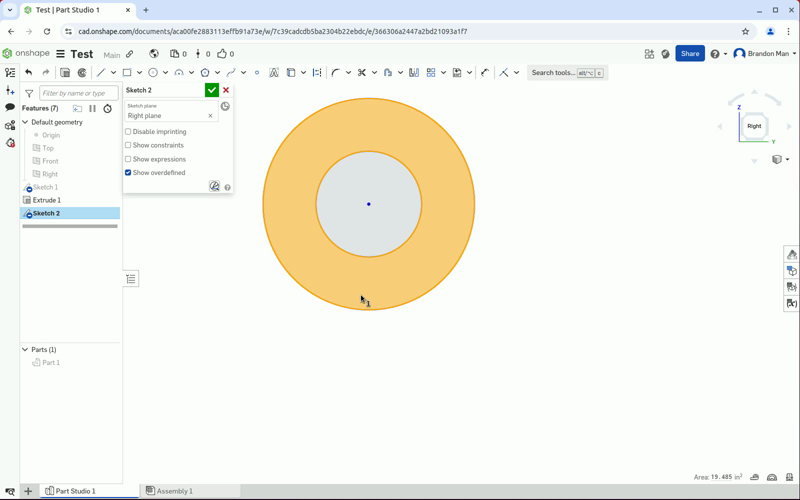
scroll(-6)
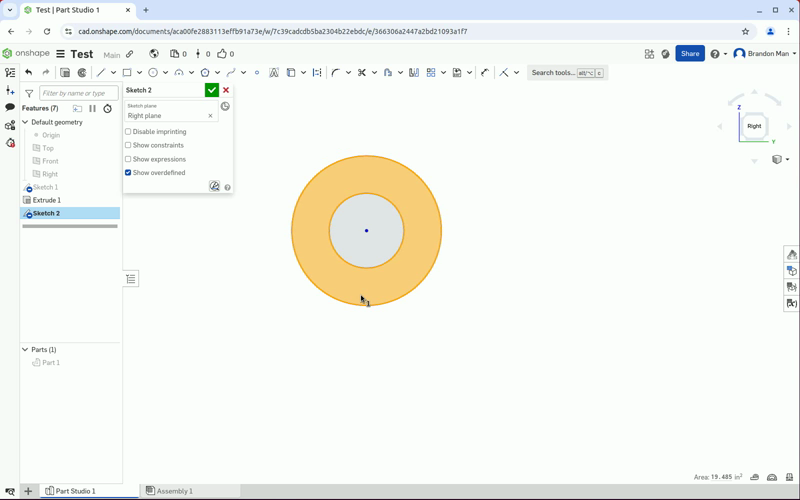
scroll(-6)
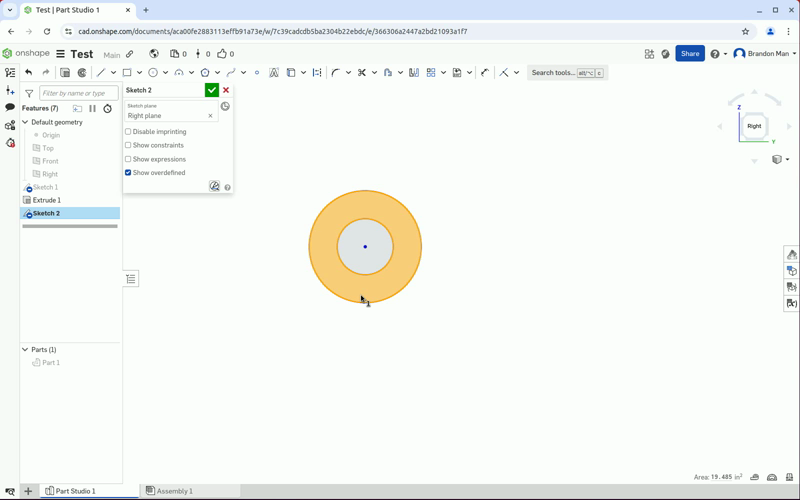
scroll(-6)
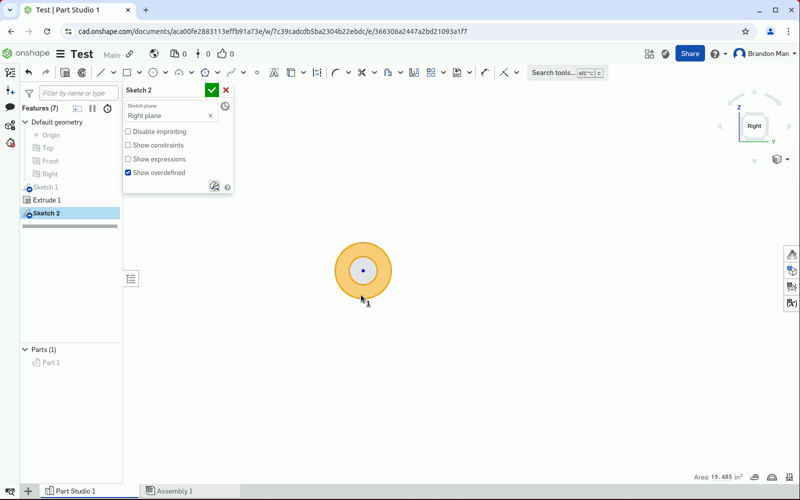
scroll(-6)
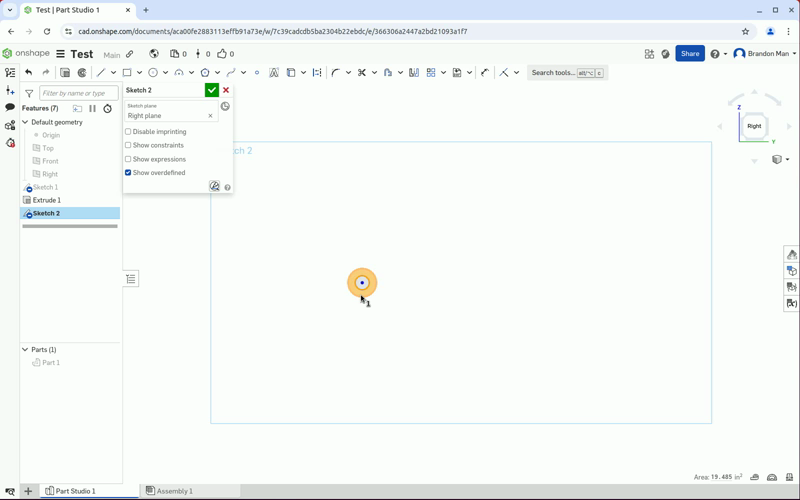
mouse_move(73, 352)
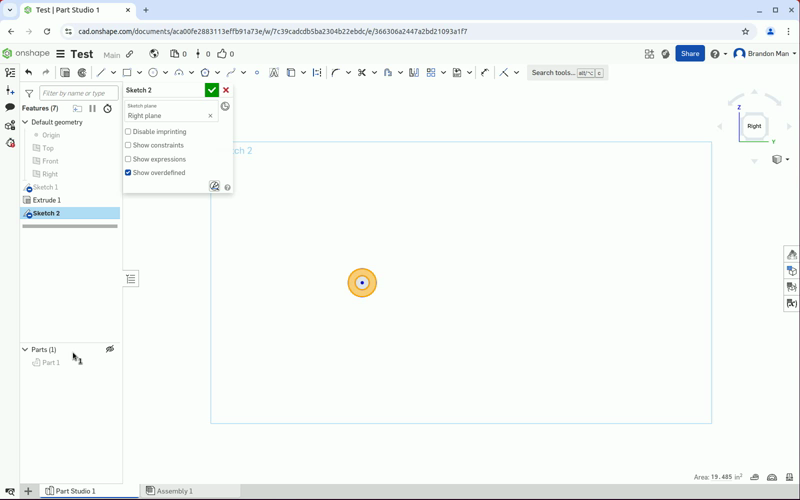
key(shift+y)
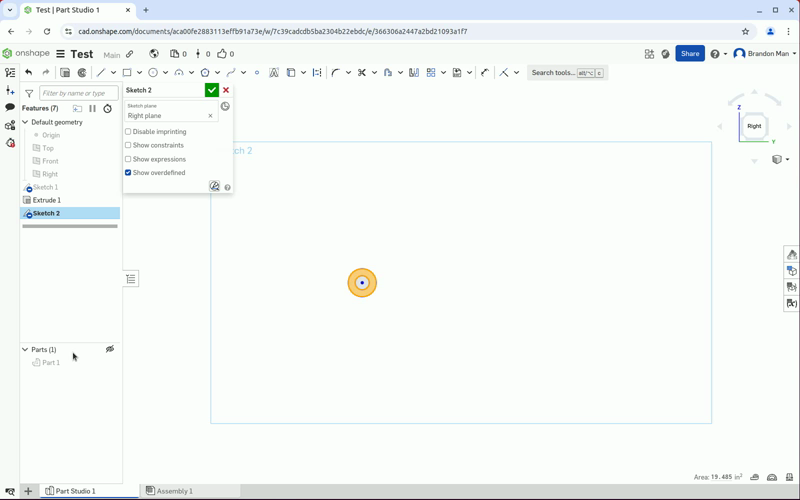
key(shift+e)
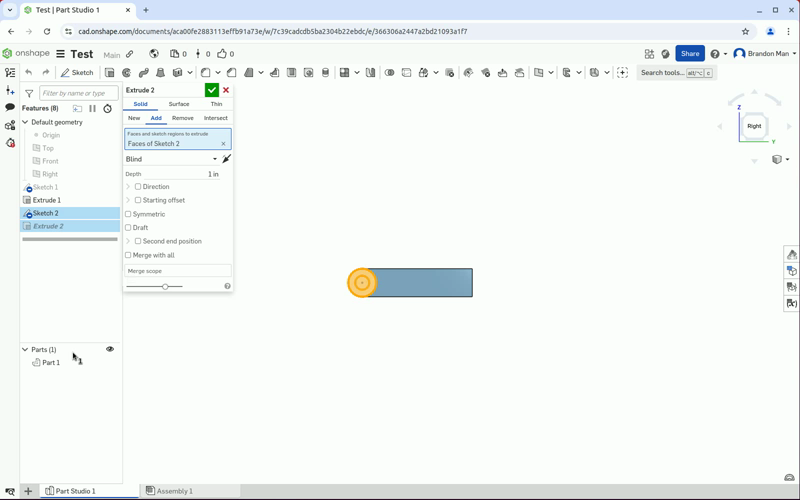
mouse_move(143, 106)
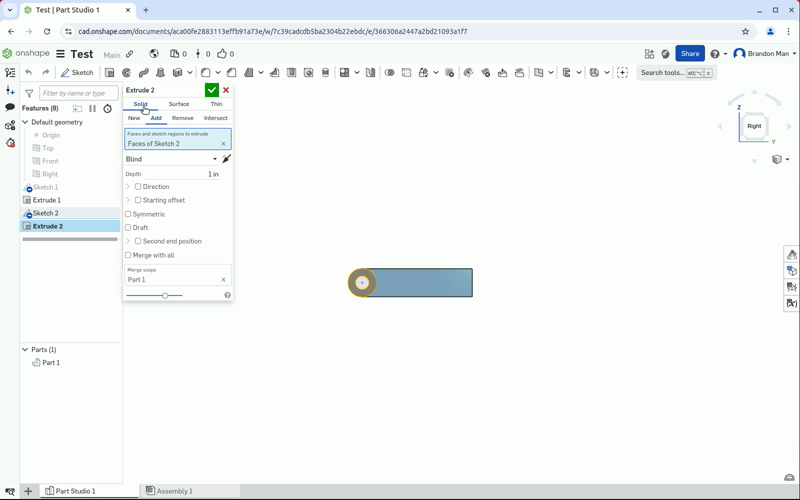
click(143, 106)
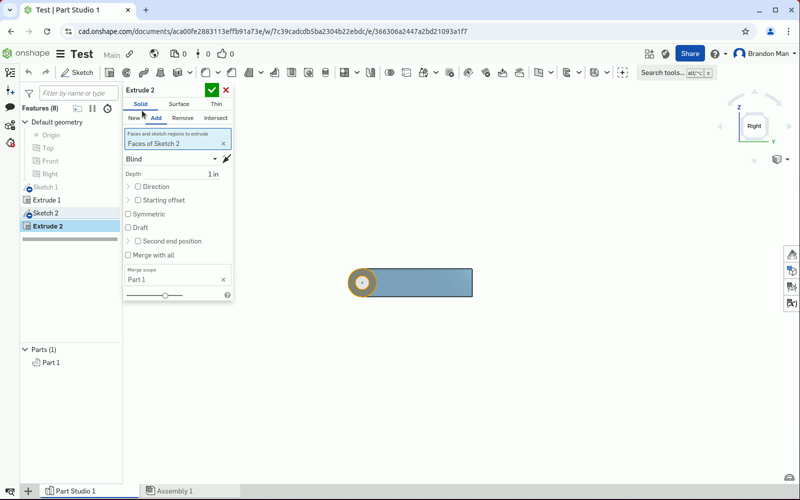
mouse_move(137, 120)
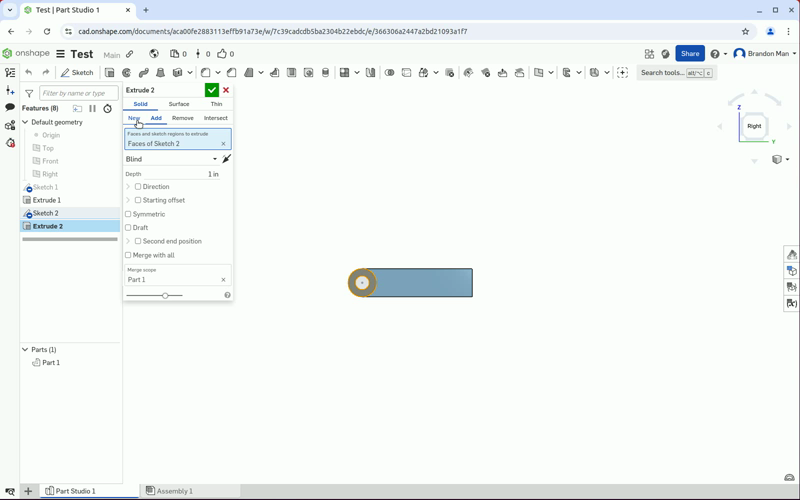
click(137, 120)
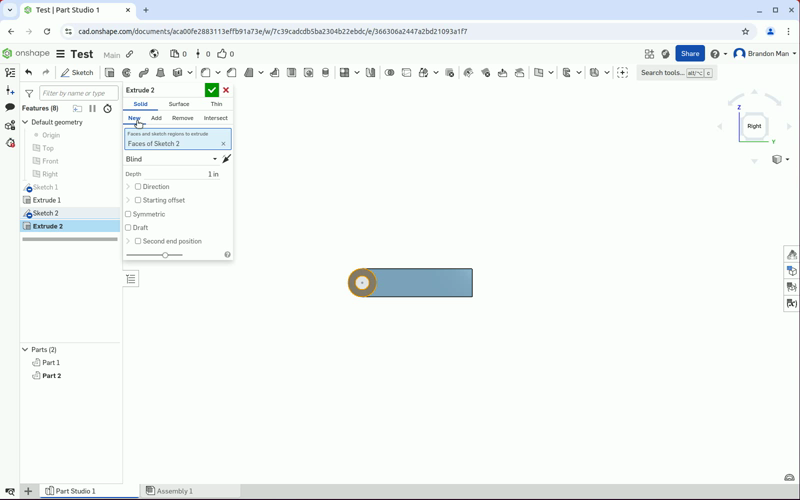
key(tab, 4)
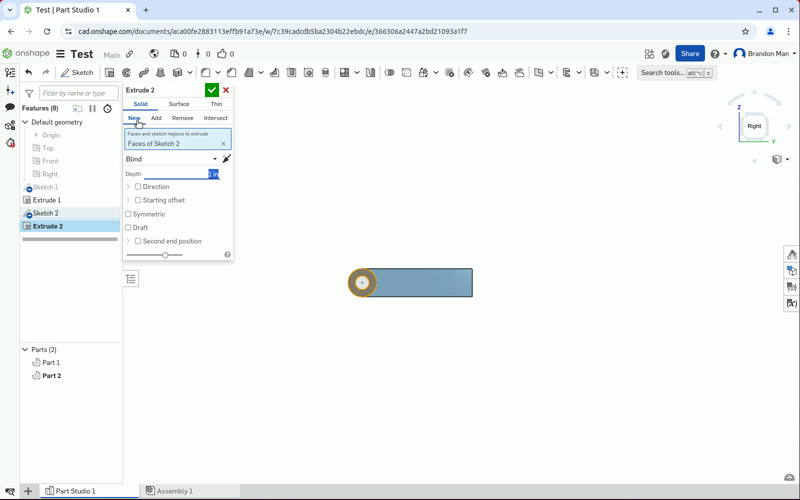
text(2.408)
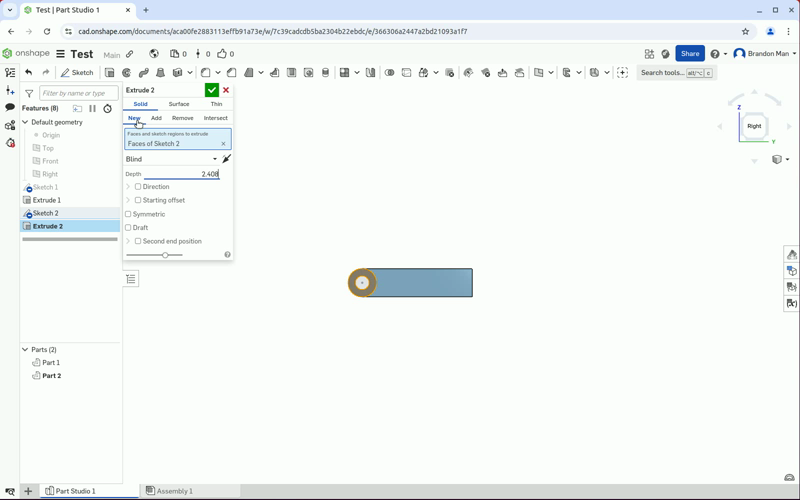
key(tab, 3)
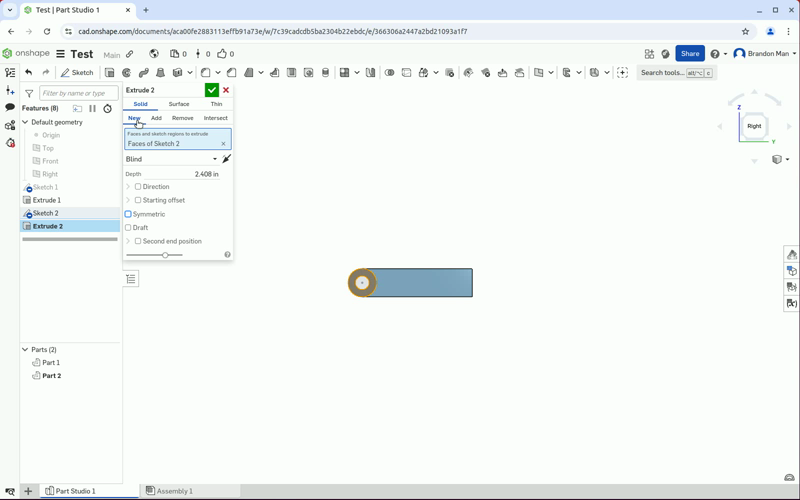
key(space)
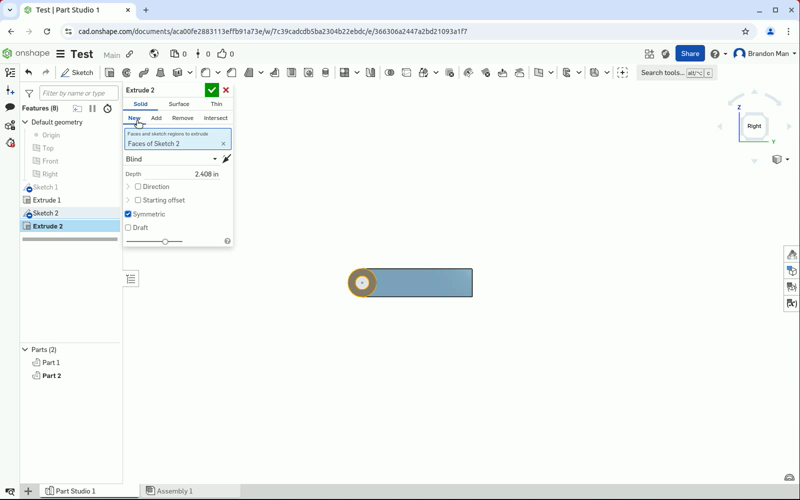
key(enter)
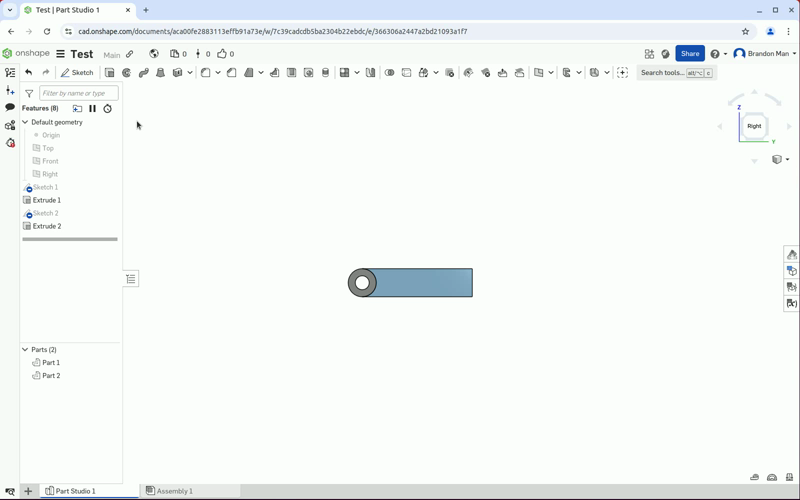
key(shift+h)
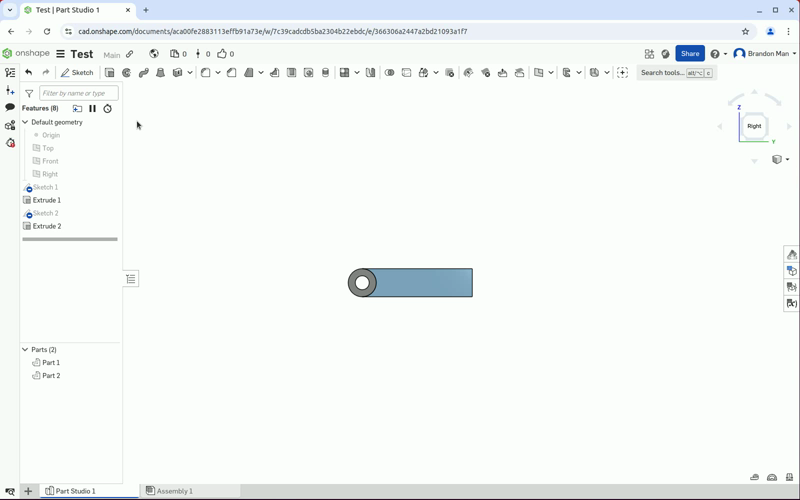
key(shift+h)
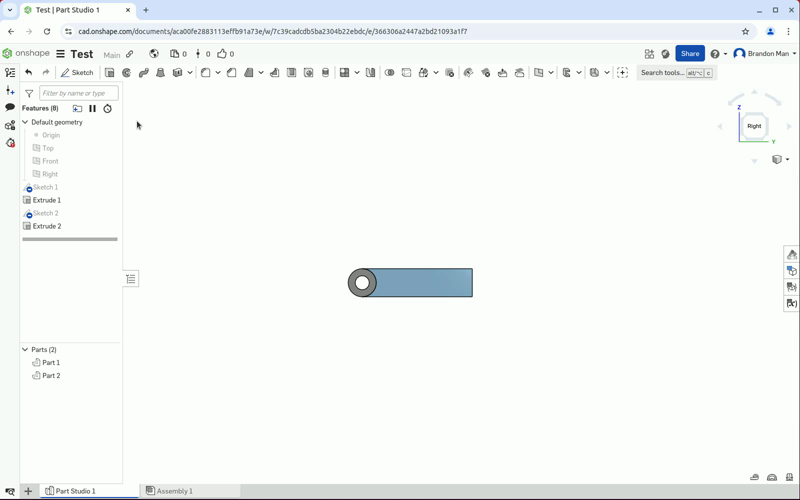
mouse_move(73, 189)
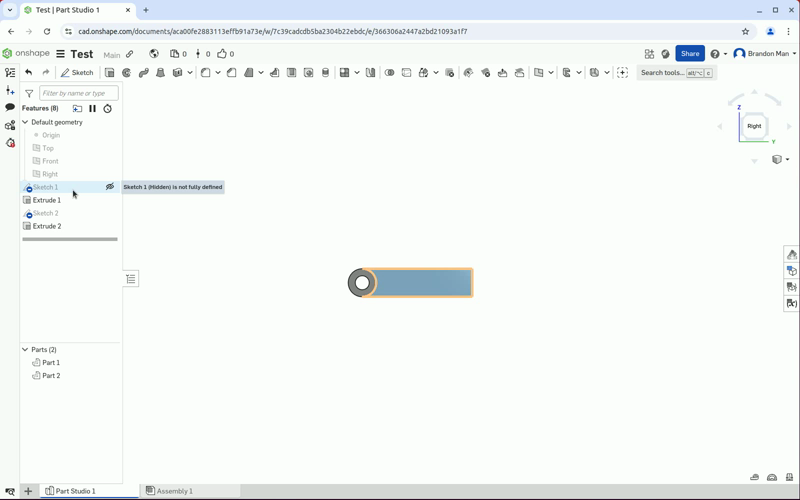
click(73, 189)
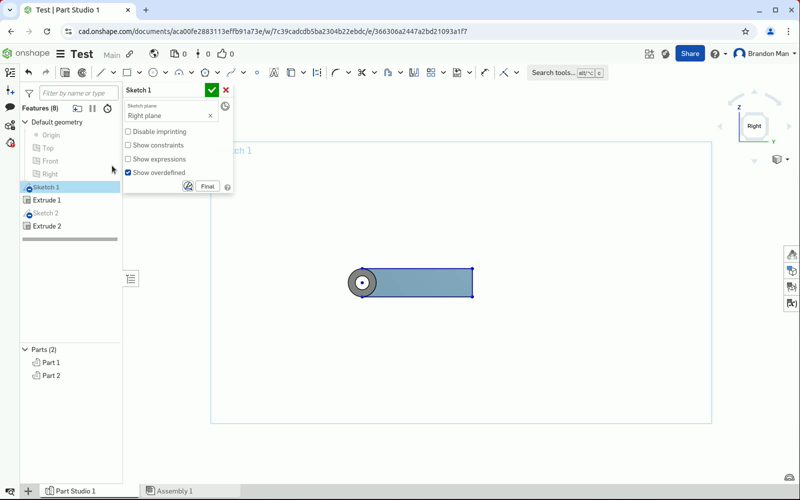
mouse_move(229, 92)
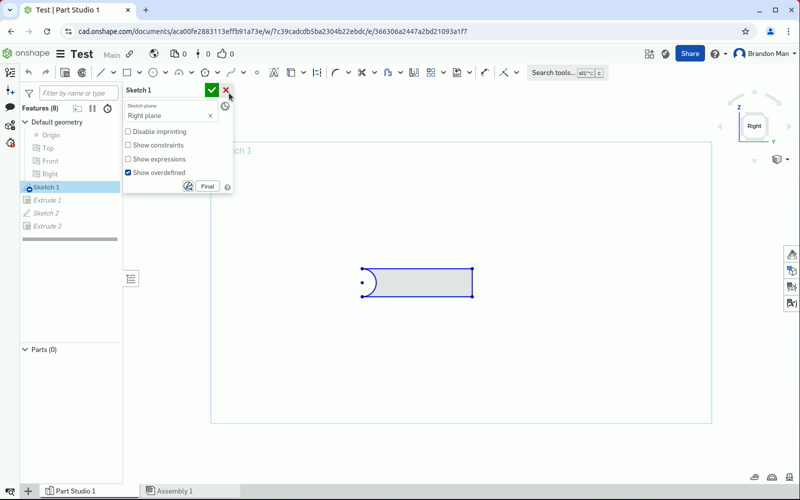
click(229, 92)
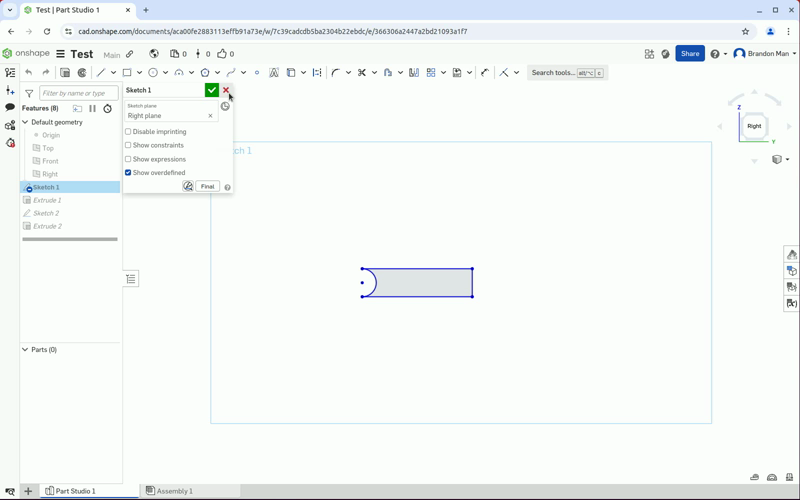
key(shift+s)
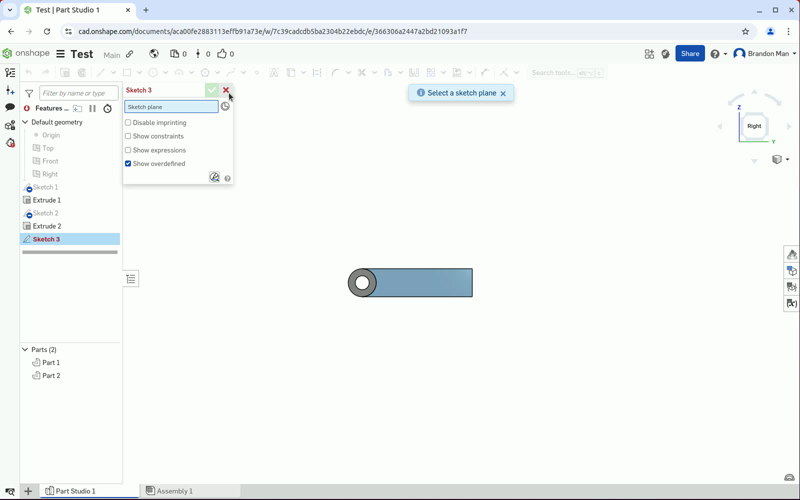
mouse_move(73, 176)
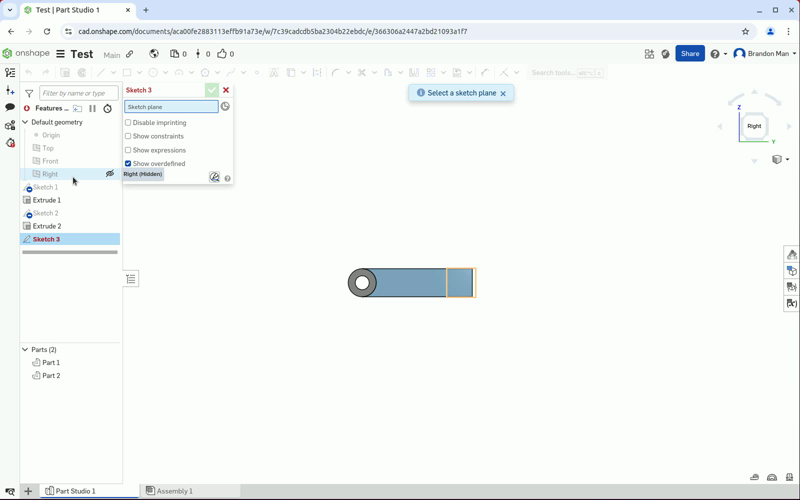
click(73, 176)
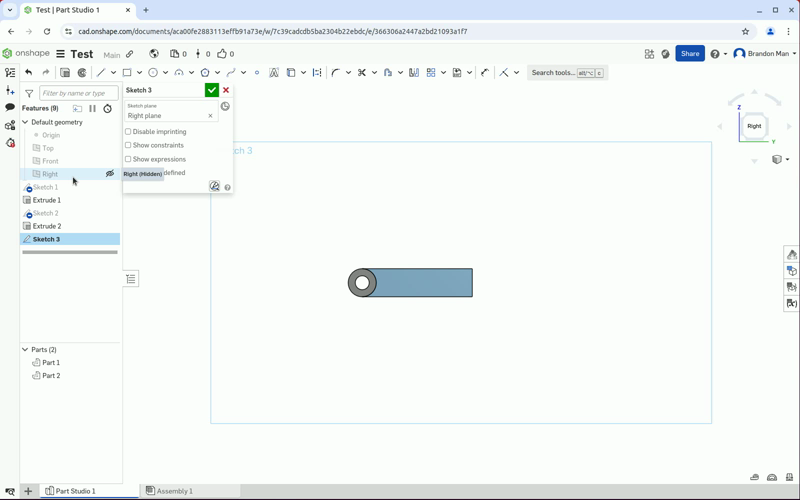
mouse_move(73, 352)
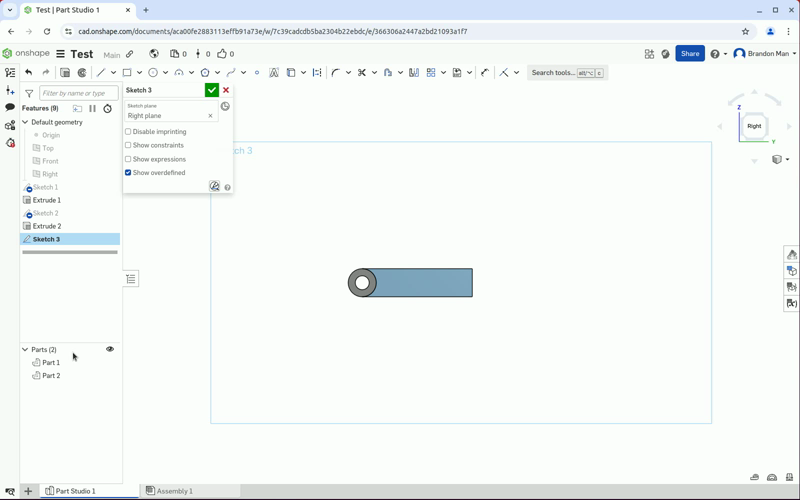
key(y)
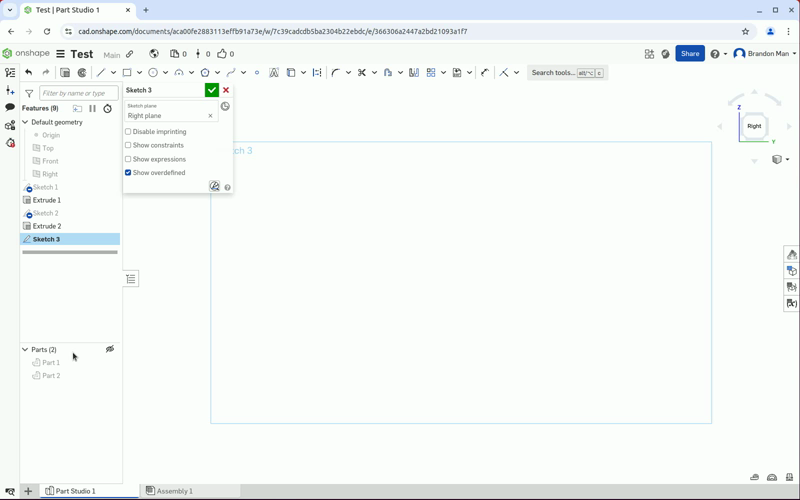
key(a)
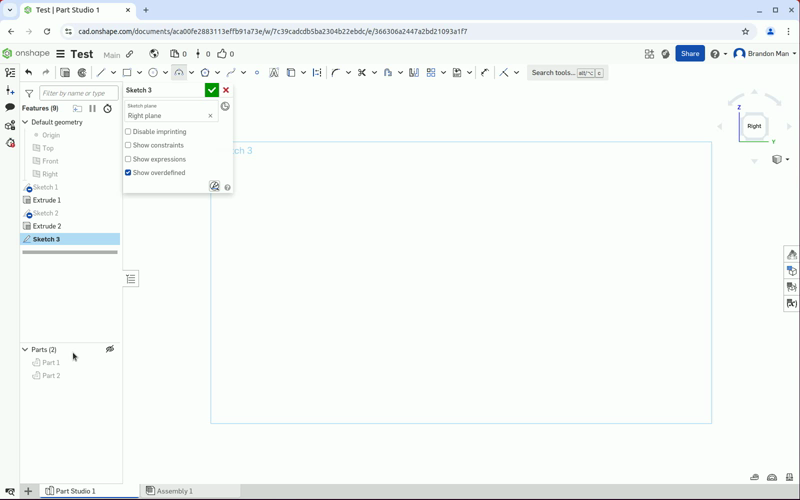
key_down(shift)
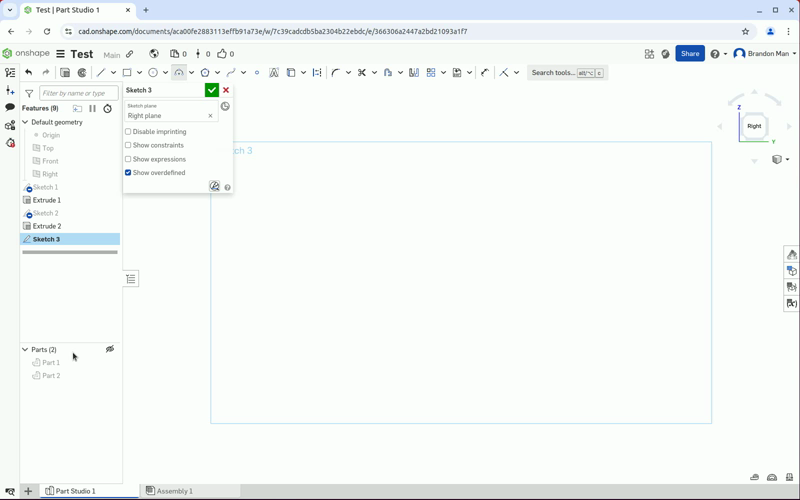
mouse_move(349, 276)
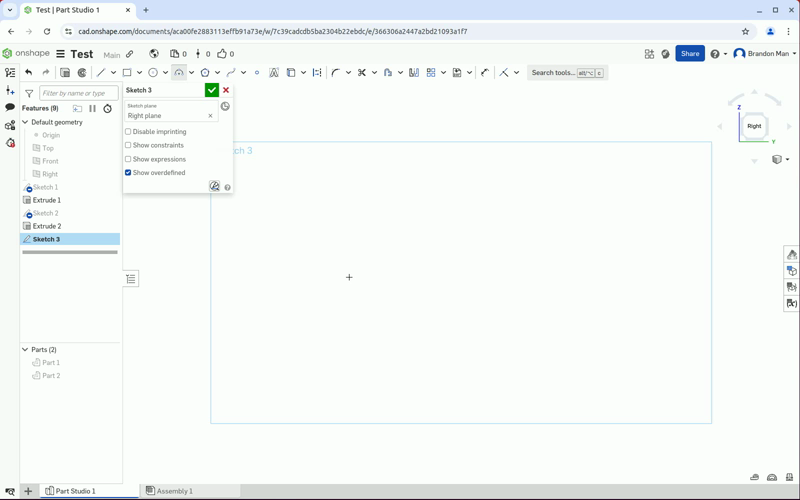
click(349, 276)
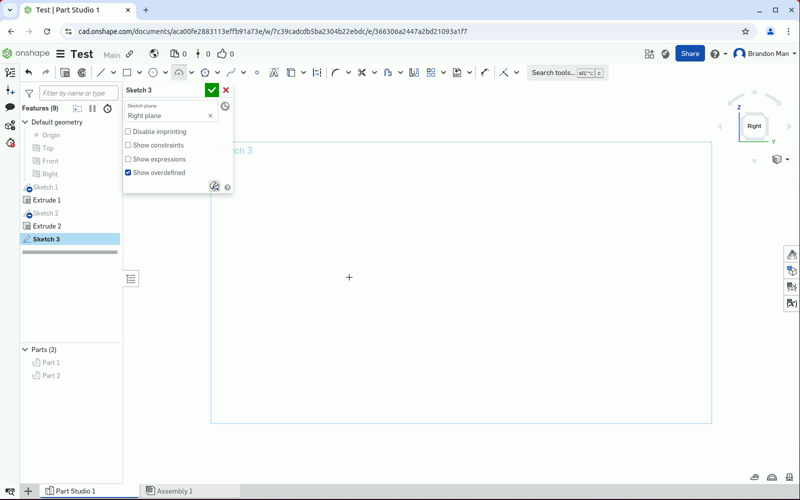
key_up(shift)
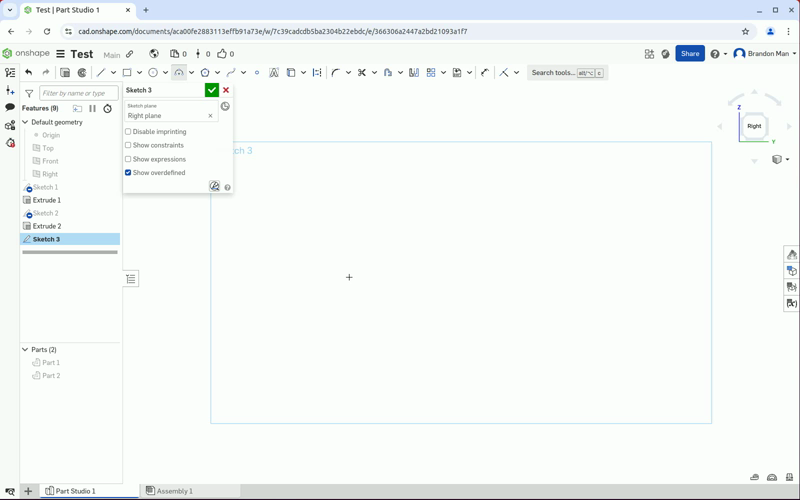
key_down(shift)
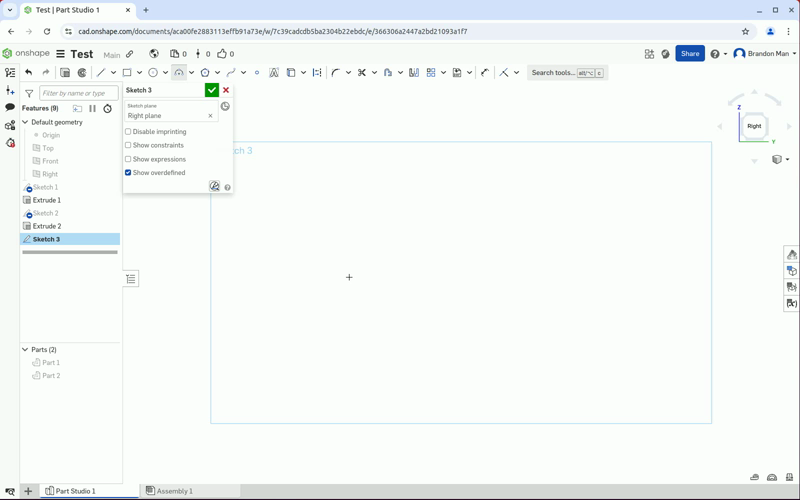
mouse_move(375, 279)
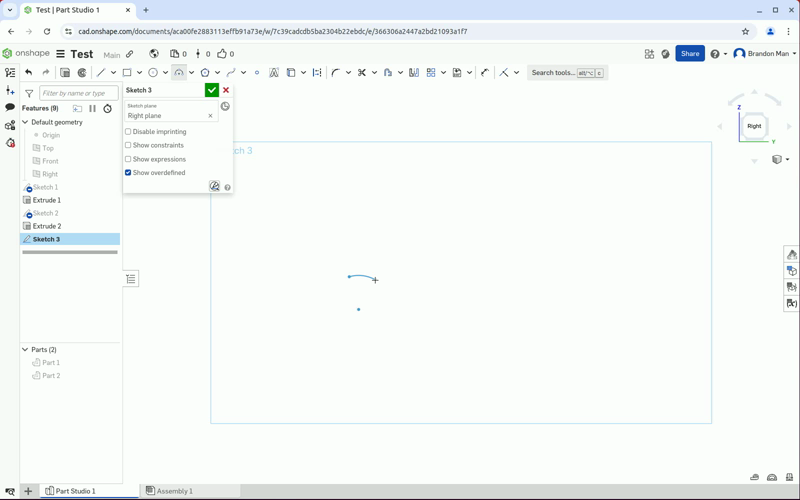
click(375, 279)
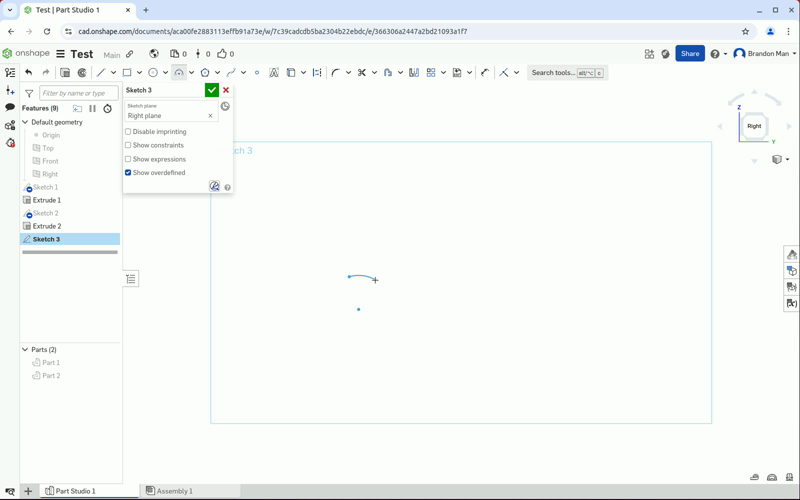
mouse_move(360, 297)
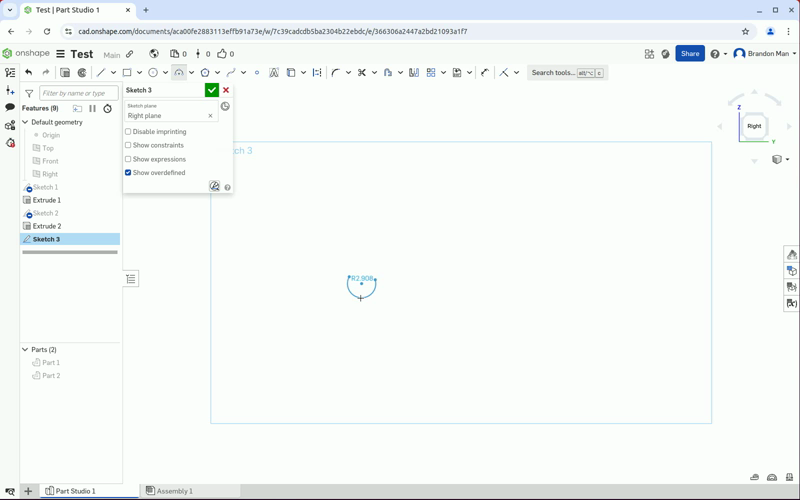
click(360, 297)
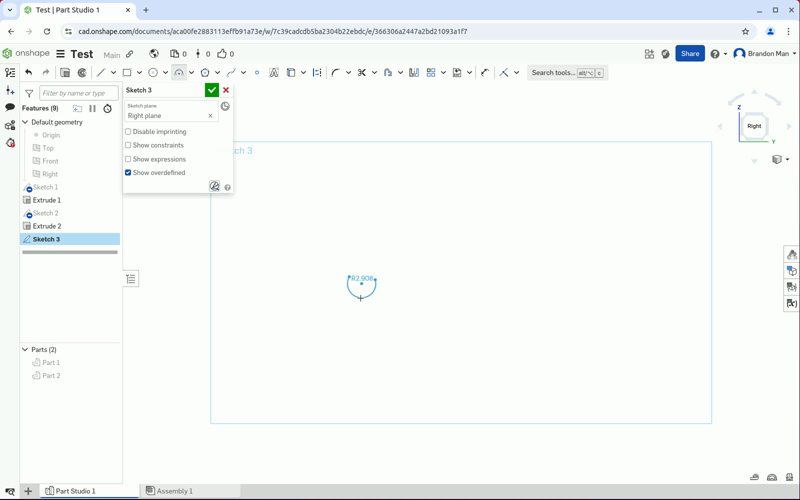
key_up(shift)
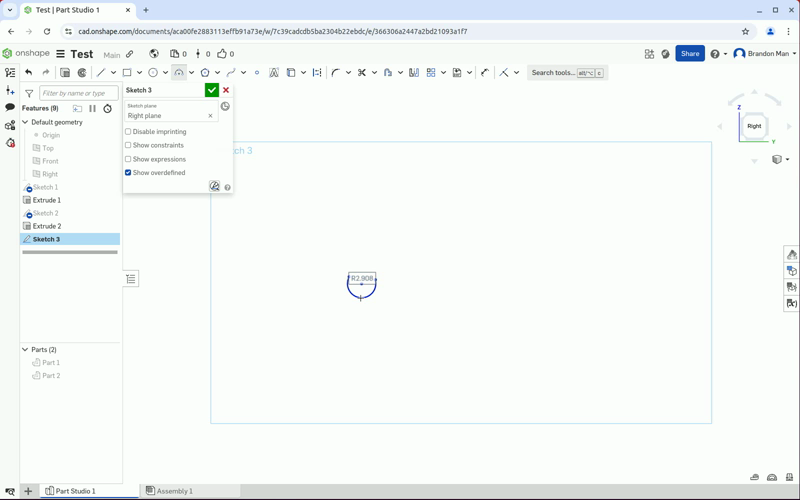
key(esc)
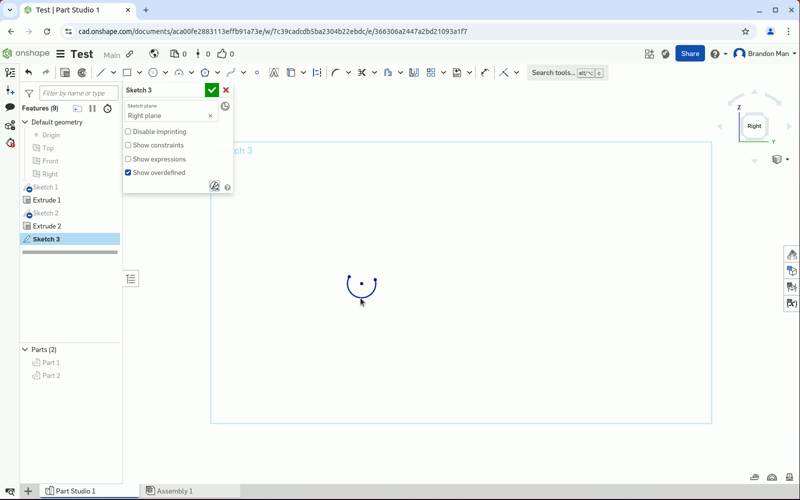
key(l)
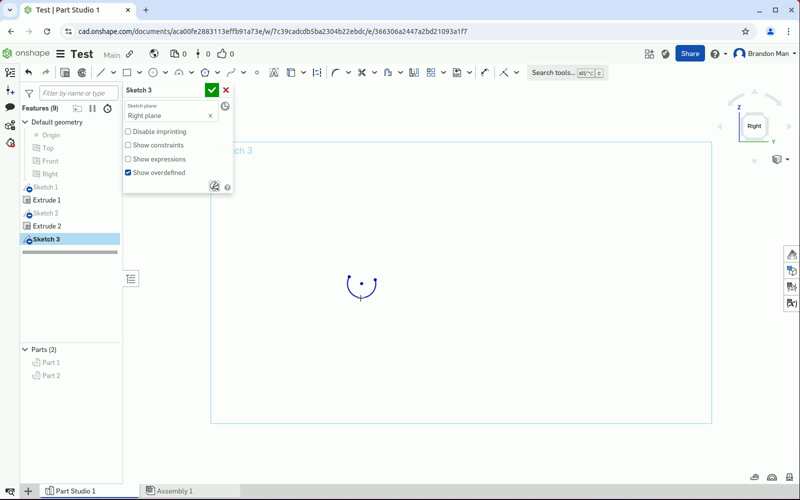
mouse_move(375, 279)
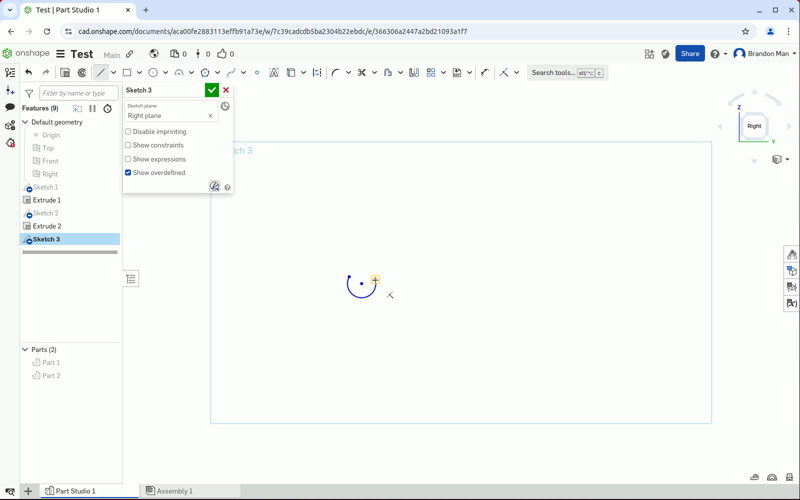
click(375, 279)
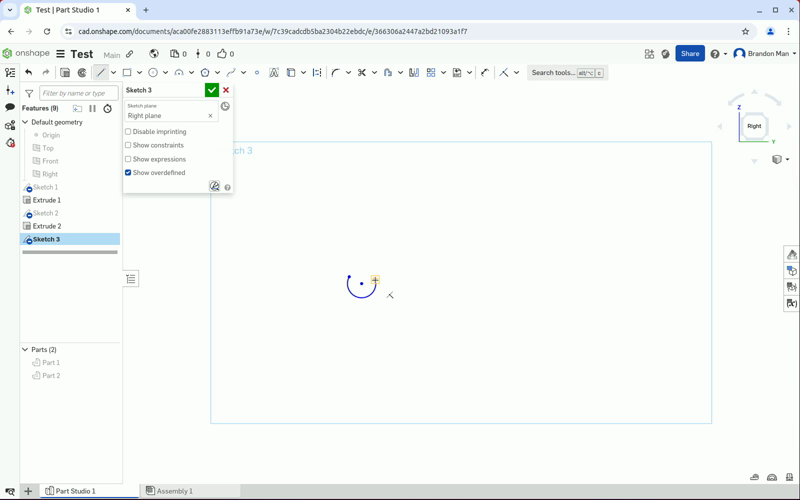
key_down(shift)
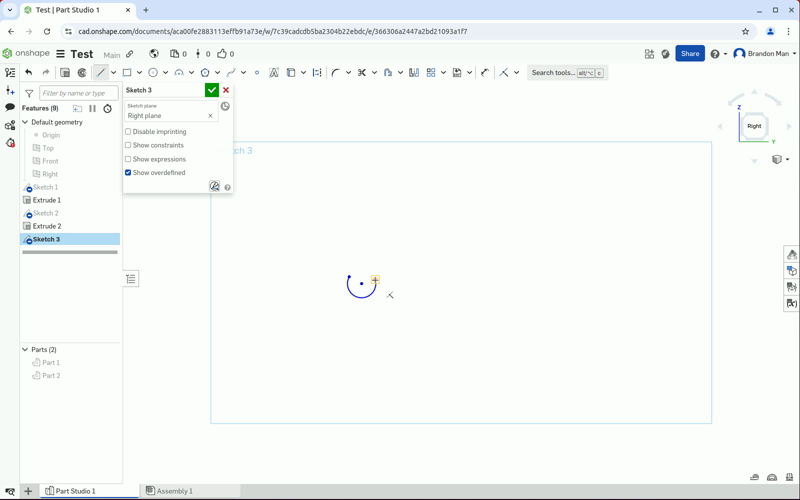
mouse_move(405, 279)
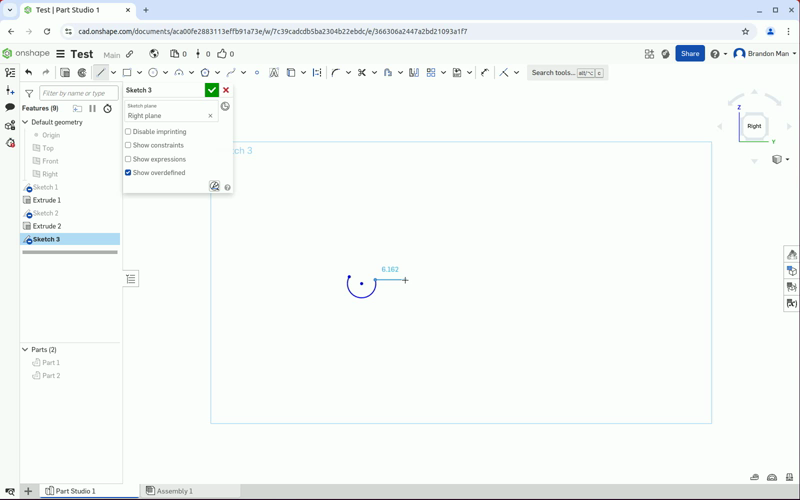
mouse_move(379, 269)
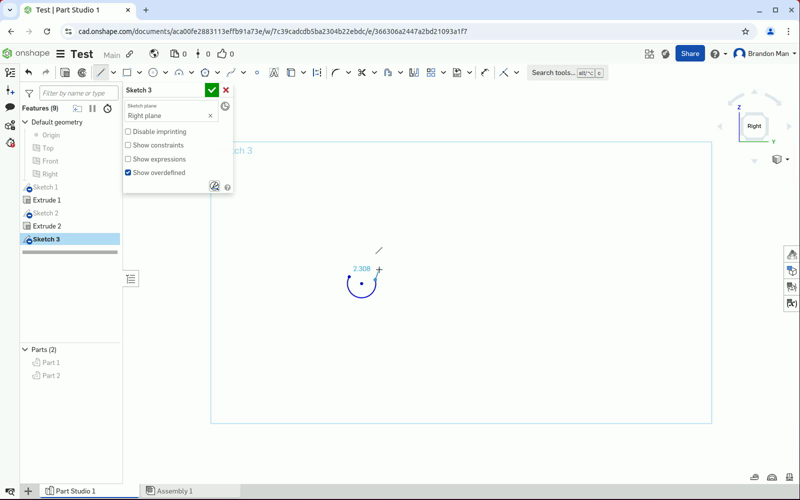
click(379, 269)
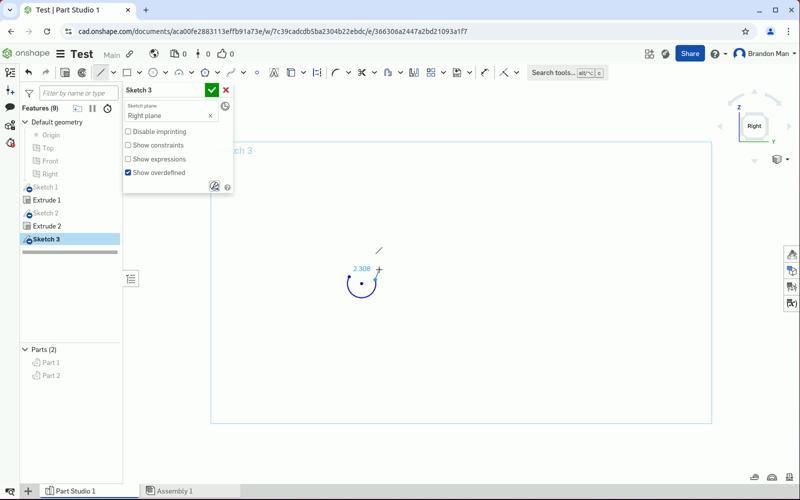
key_up(shift)
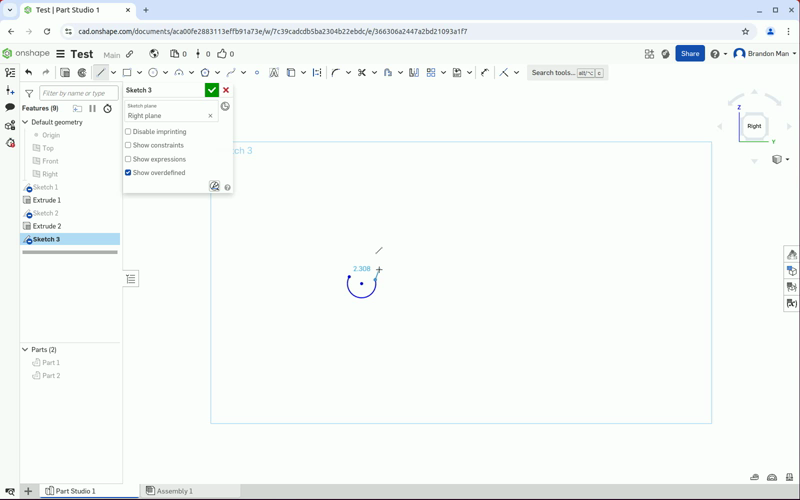
key_down(shift)
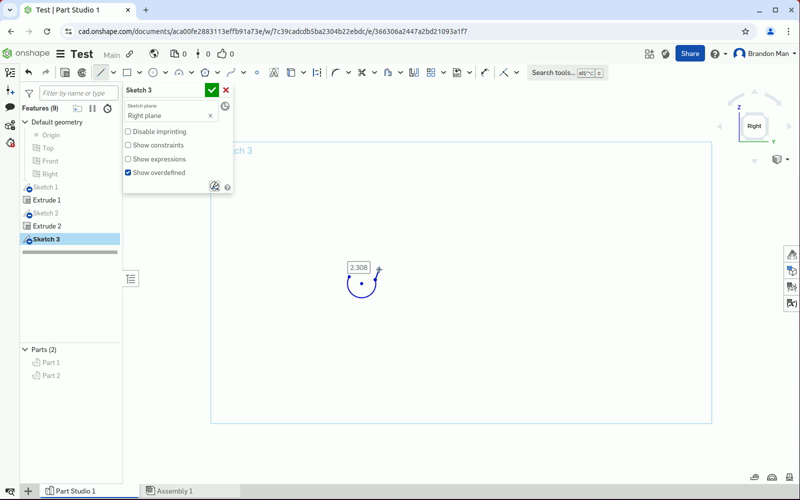
mouse_move(472, 269)
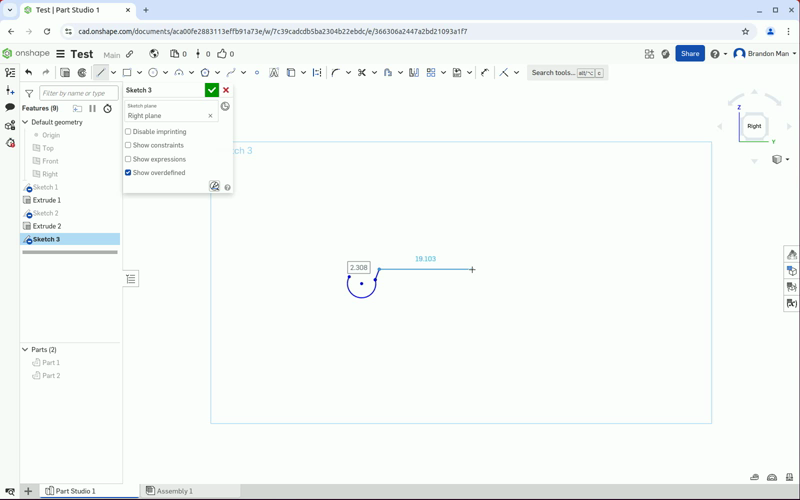
click(472, 269)
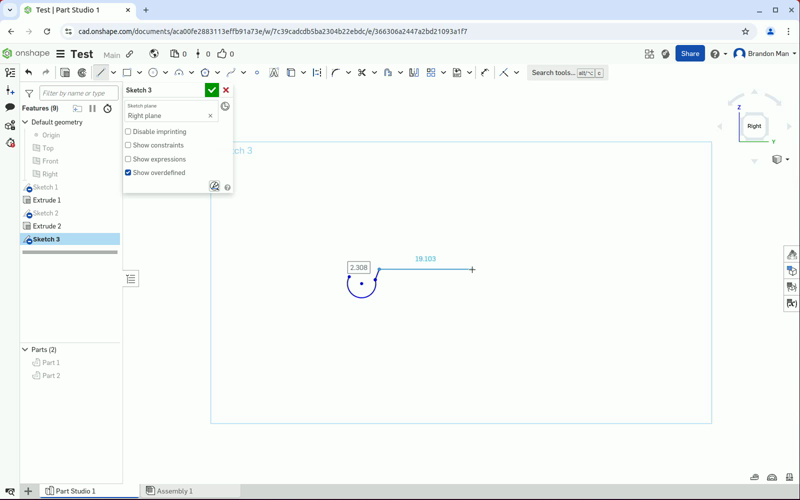
key_up(shift)
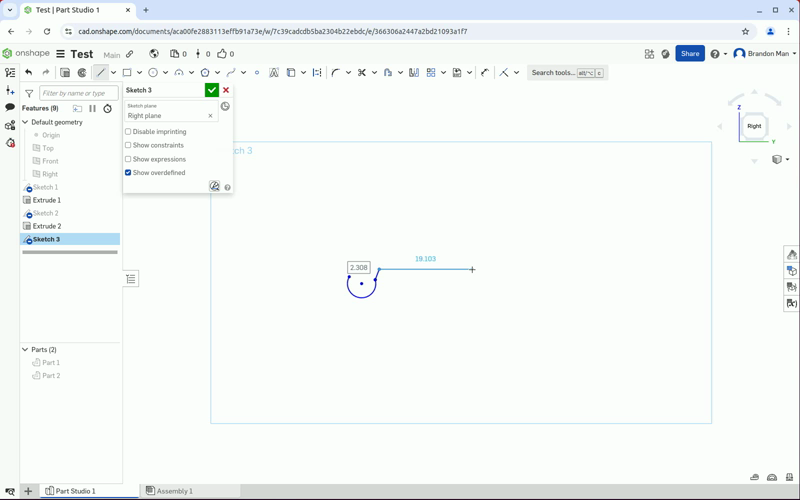
key_down(shift)
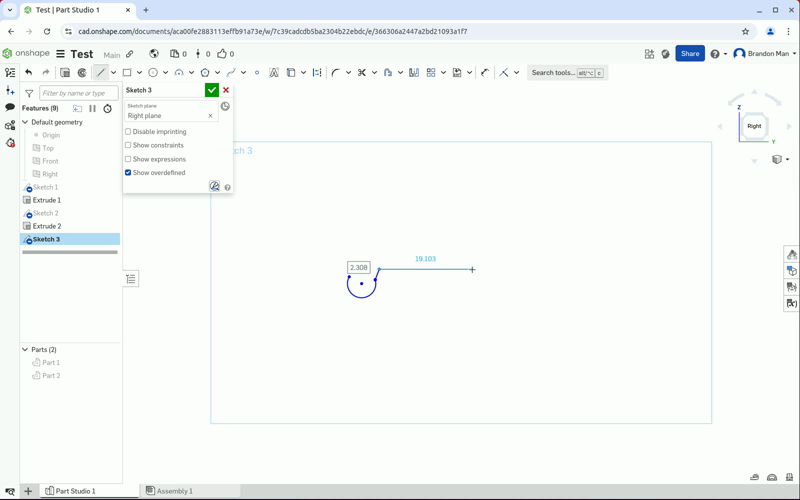
mouse_move(502, 269)
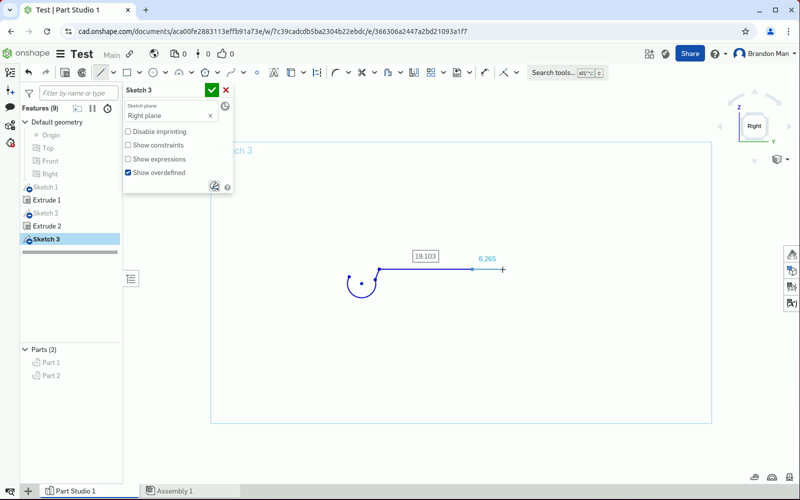
mouse_move(472, 253)
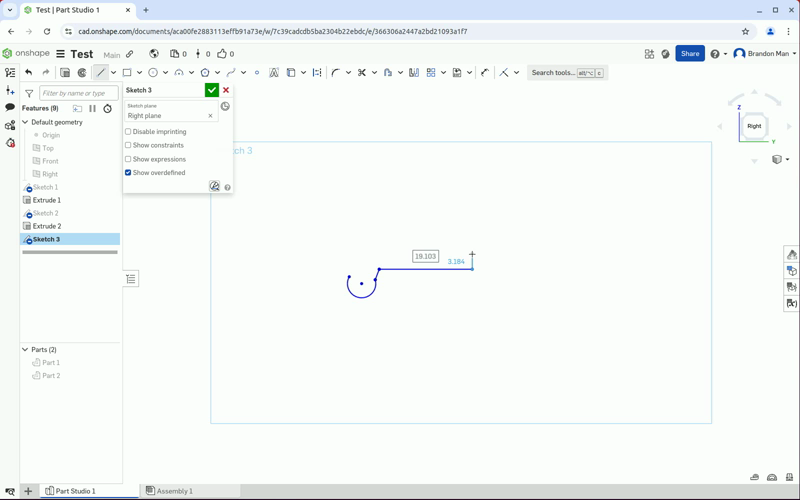
click(472, 253)
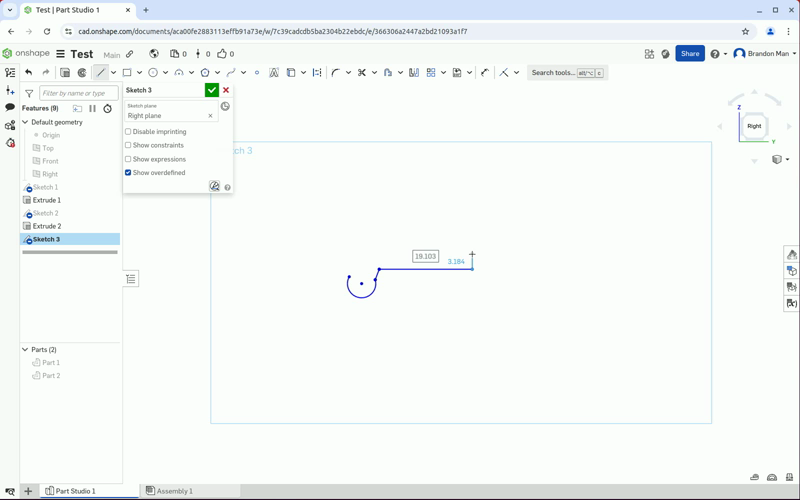
key_up(shift)
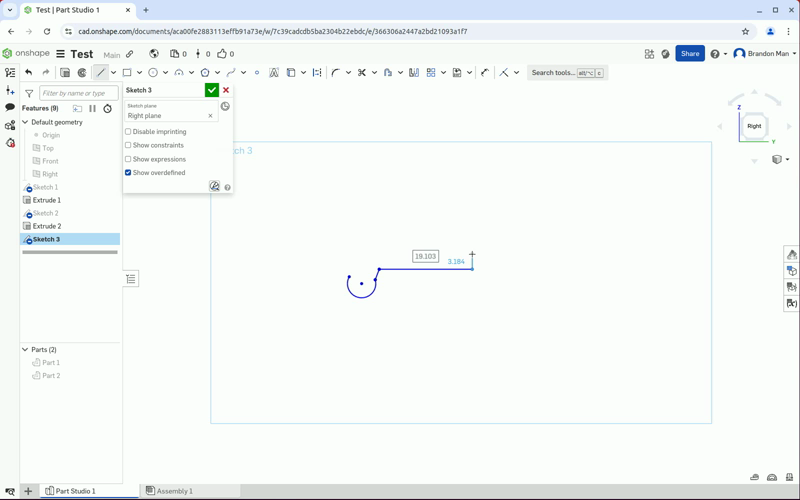
key_down(shift)
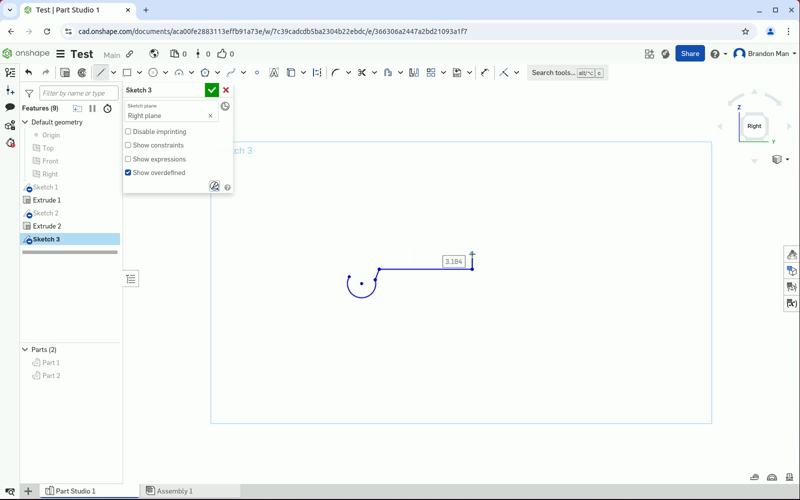
mouse_move(361, 253)
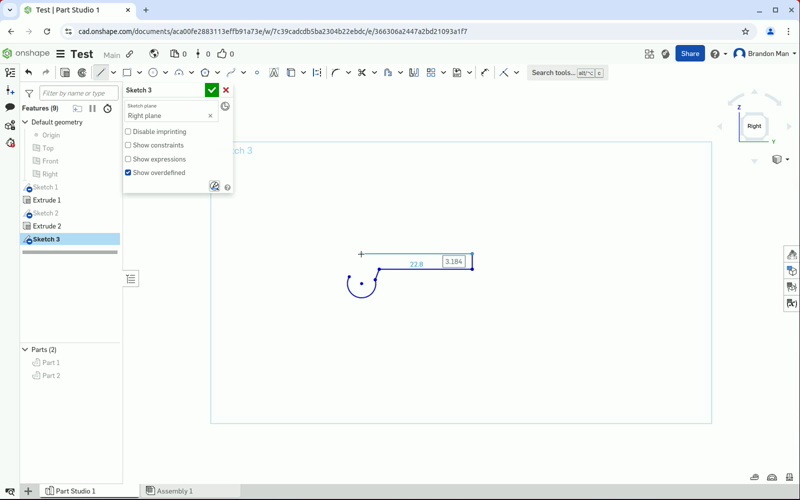
click(361, 253)
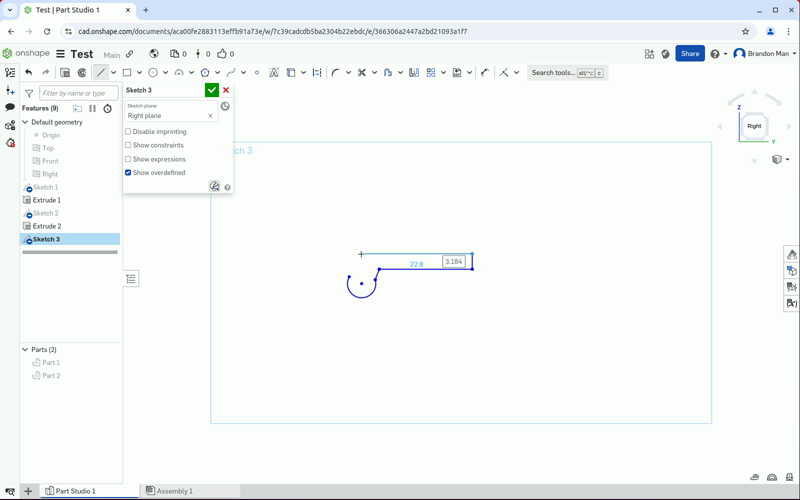
key_up(shift)
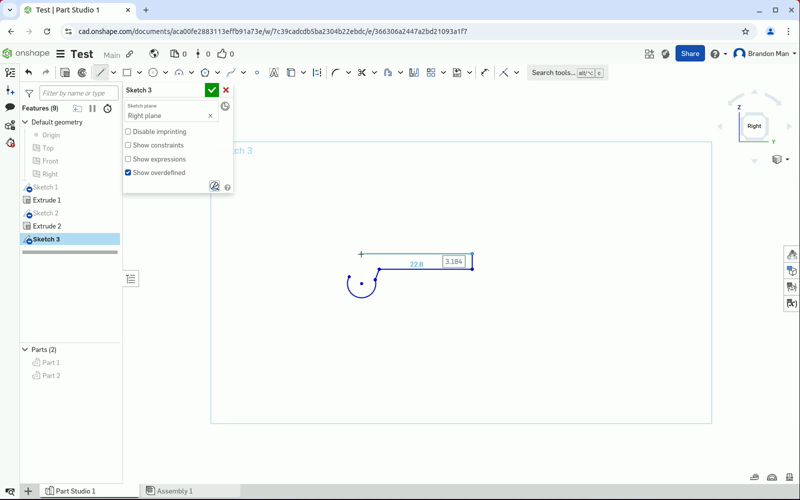
mouse_move(391, 253)
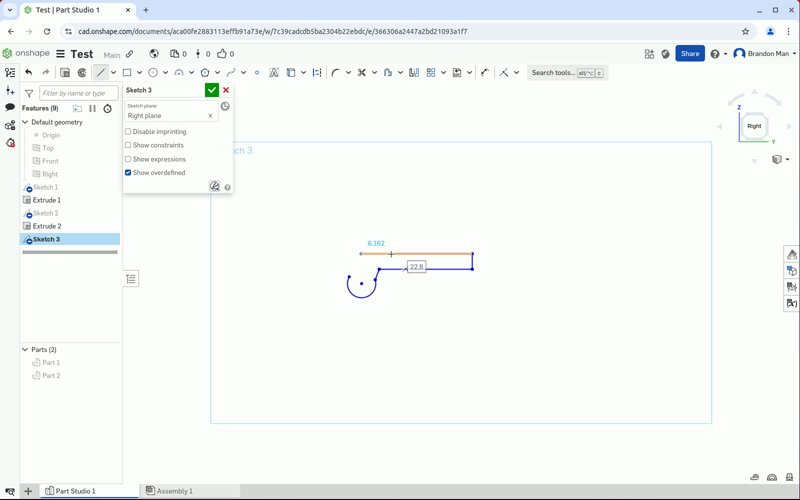
key_down(shift)
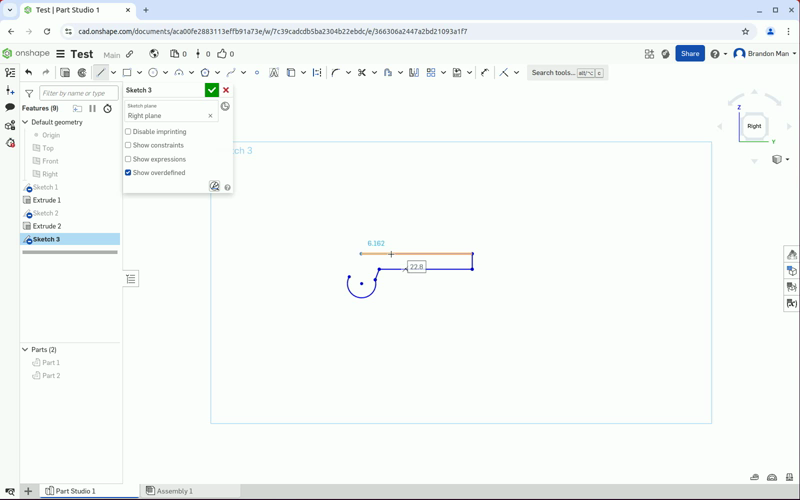
mouse_move(349, 276)
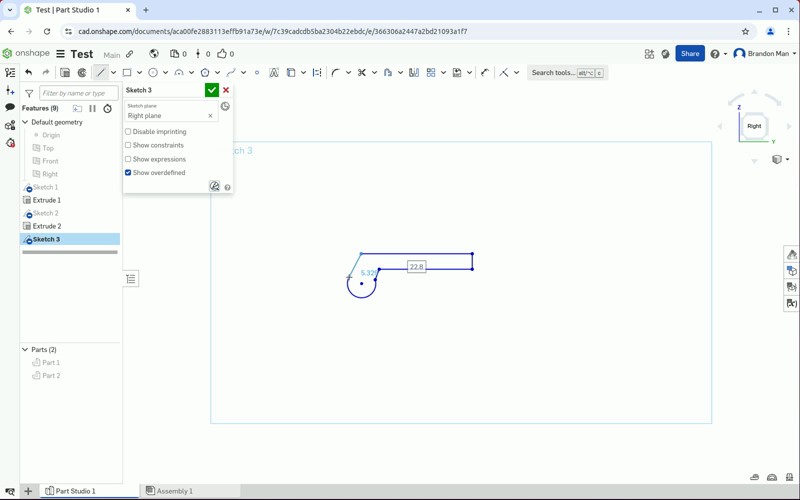
key_up(shift)
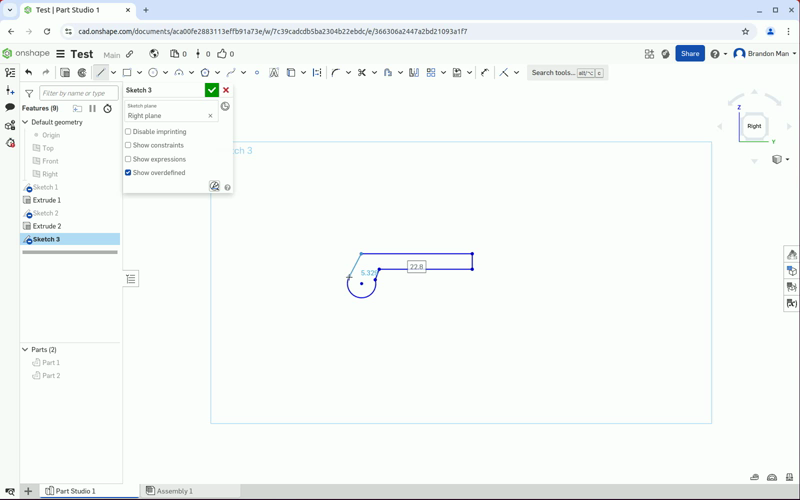
click(349, 276)
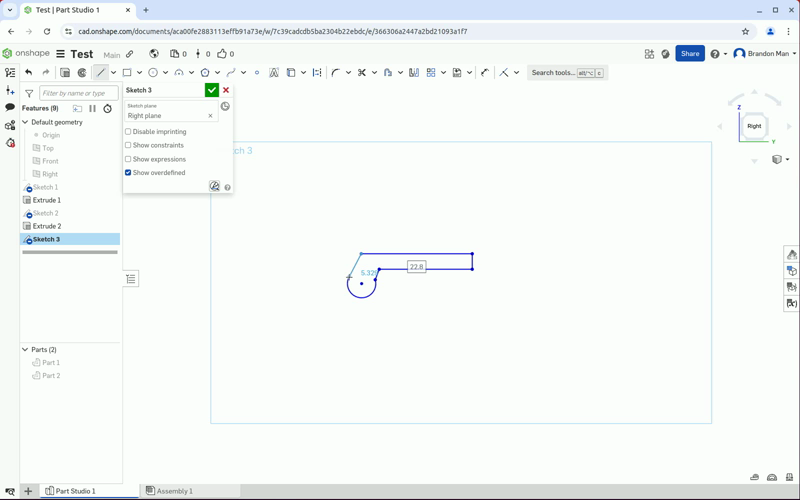
key(esc)
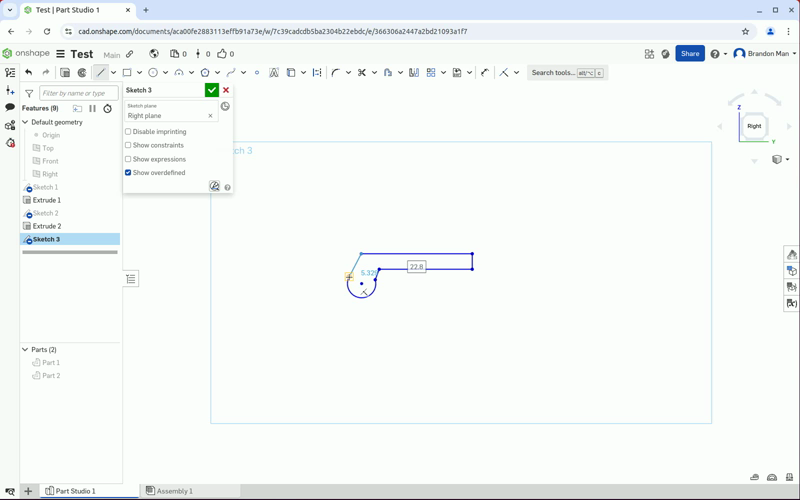
key(c)
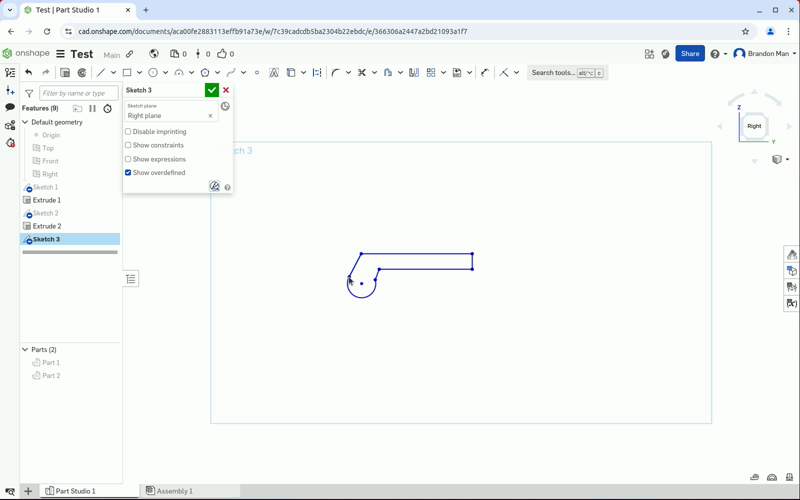
key_down(shift)
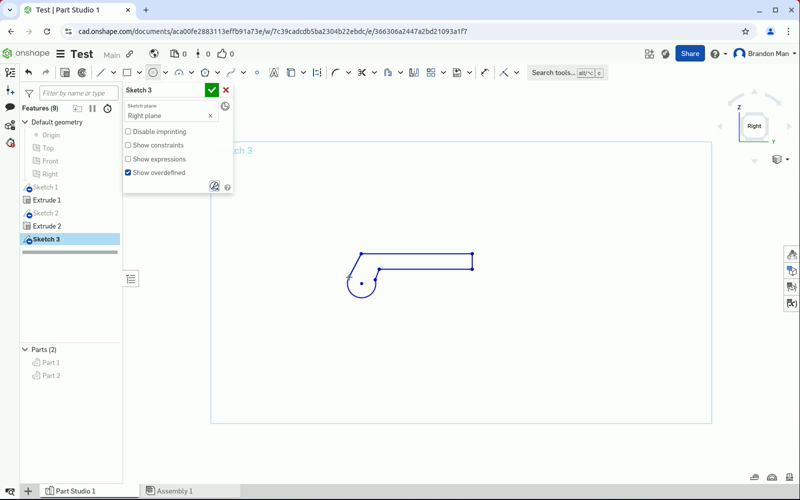
mouse_move(361, 283)
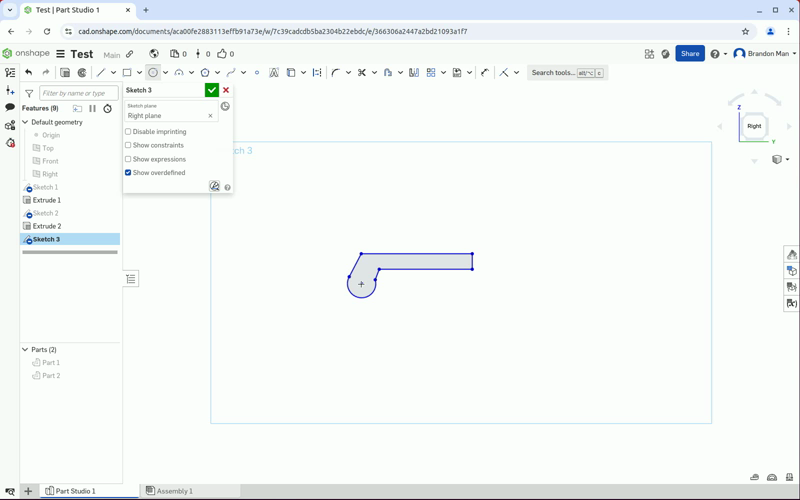
scroll(6)
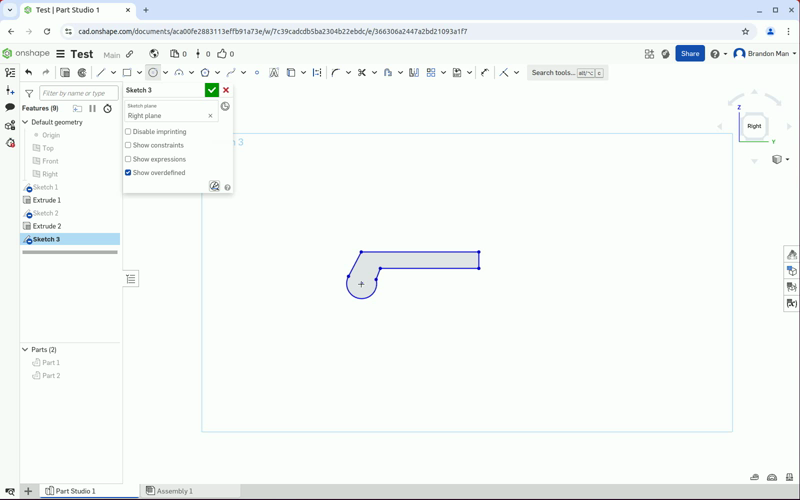
scroll(6)
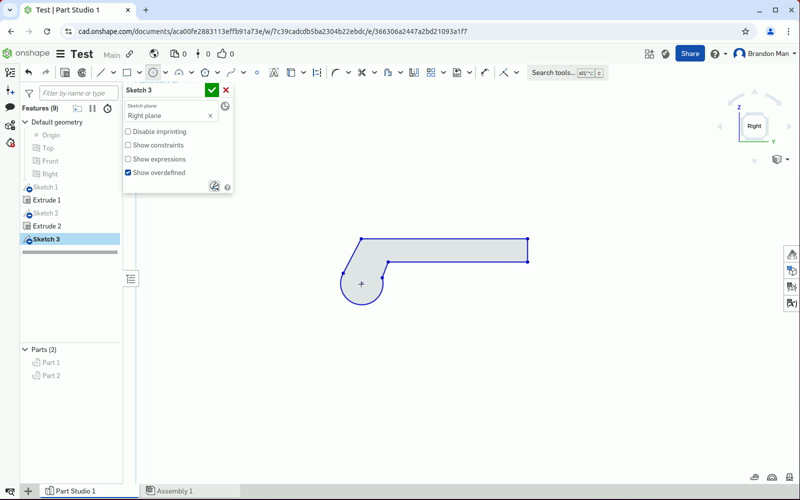
scroll(6)
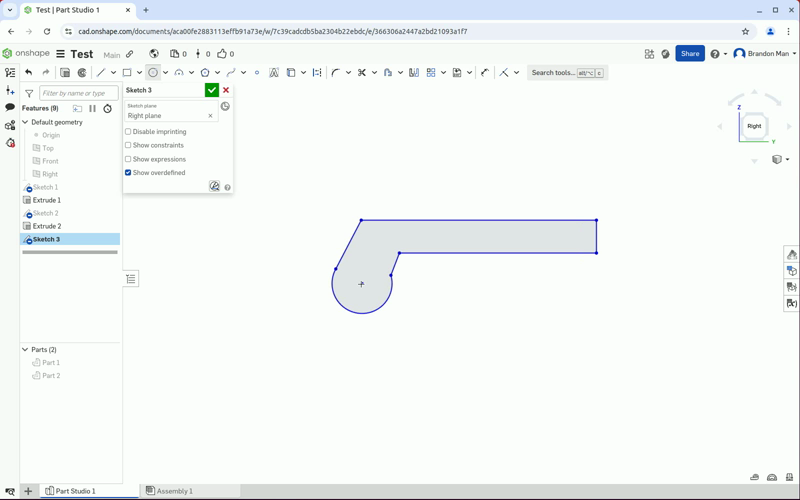
scroll(6)
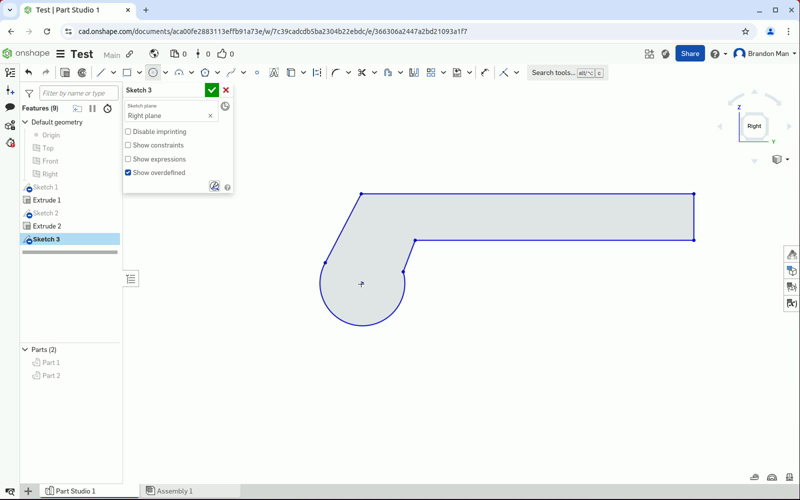
scroll(6)
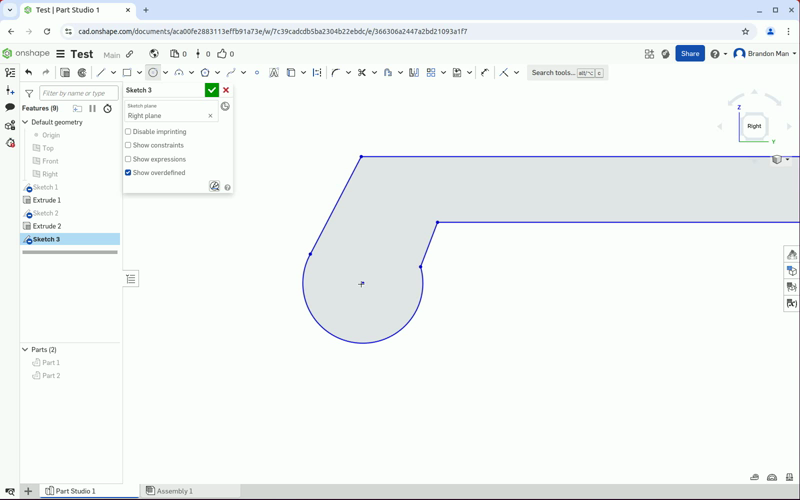
scroll(6)
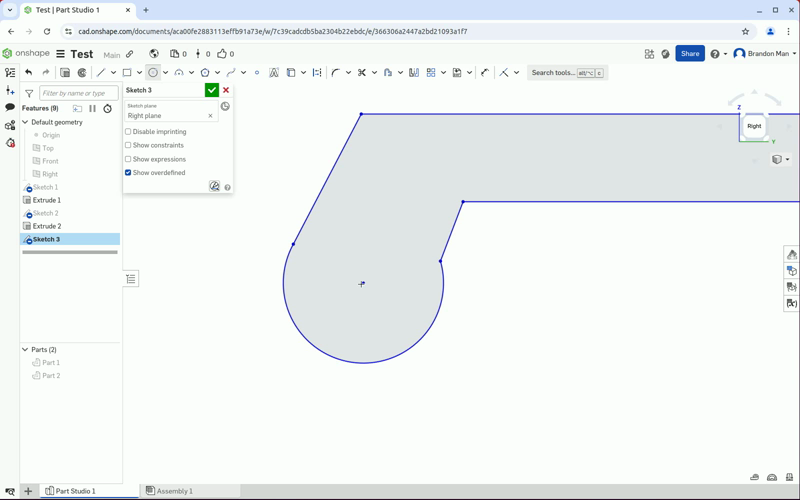
scroll(6)
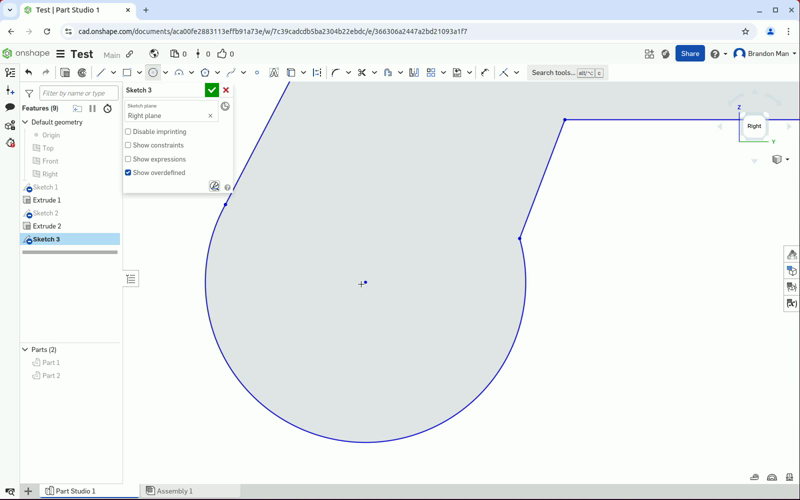
click(361, 283)
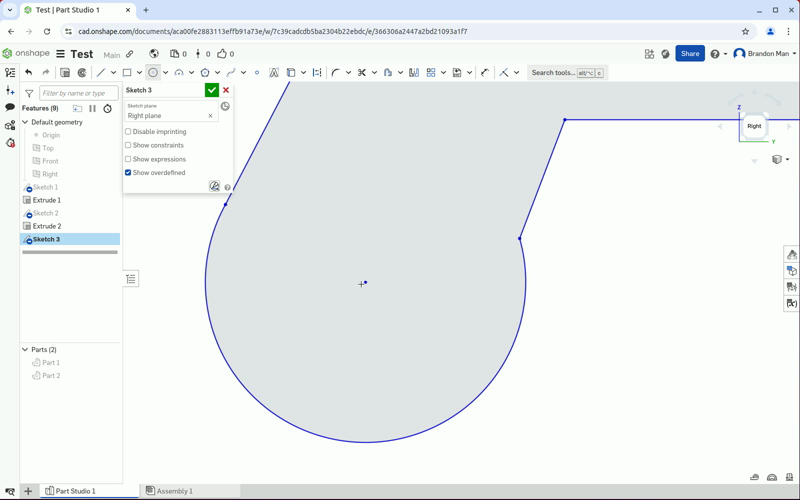
scroll(-6)
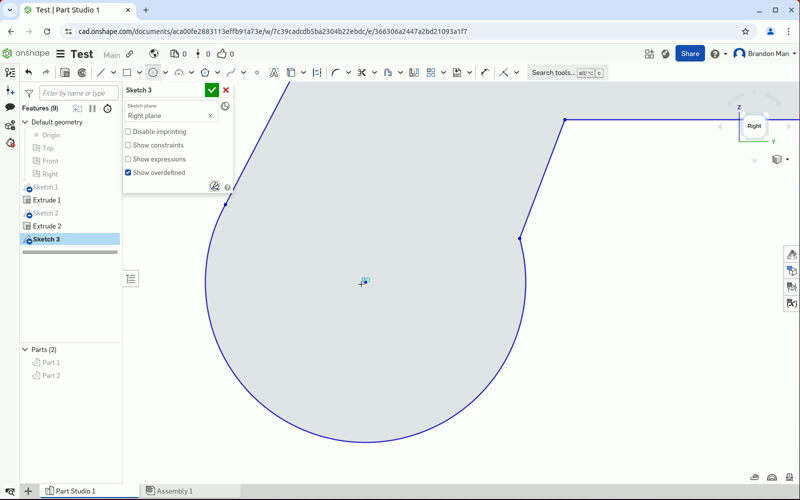
scroll(-6)
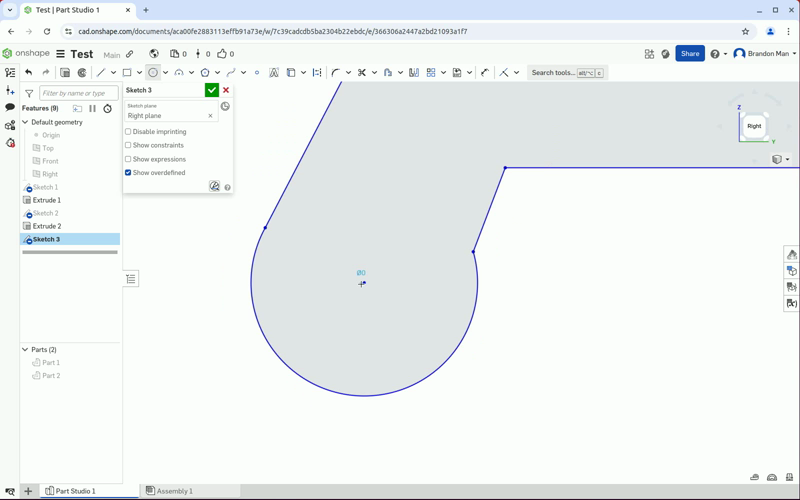
scroll(-6)
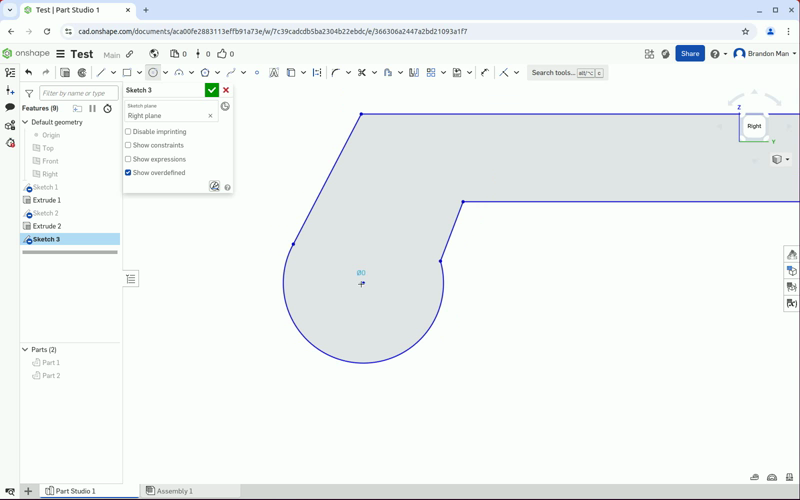
scroll(-6)
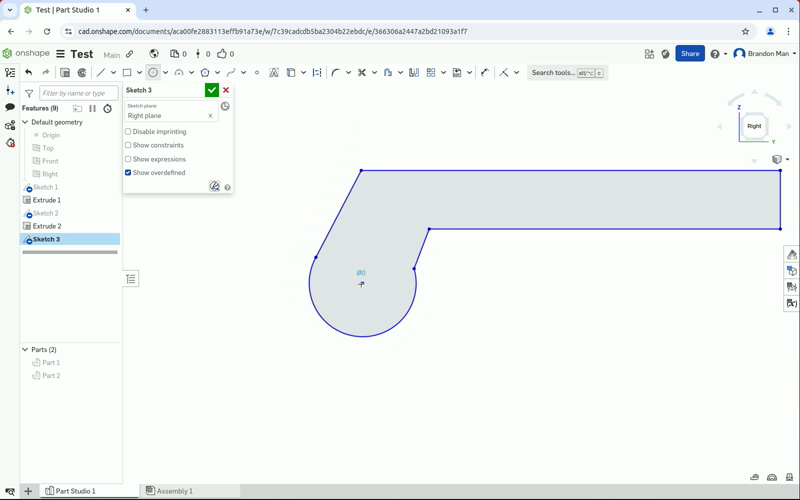
scroll(-6)
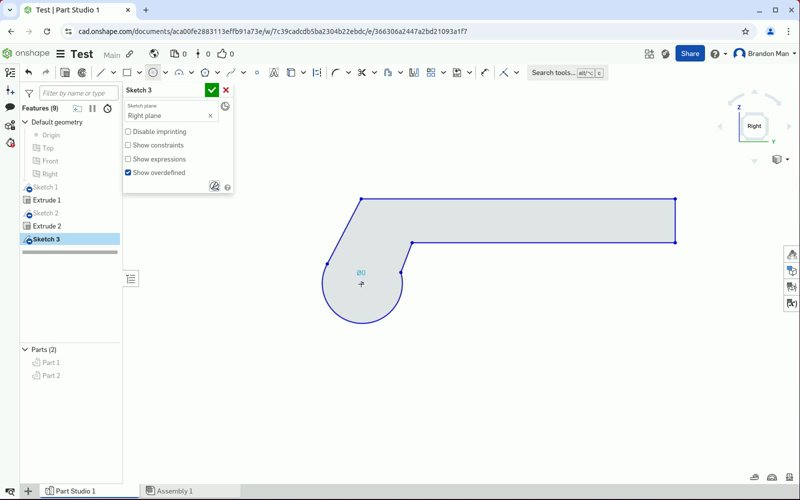
scroll(-6)
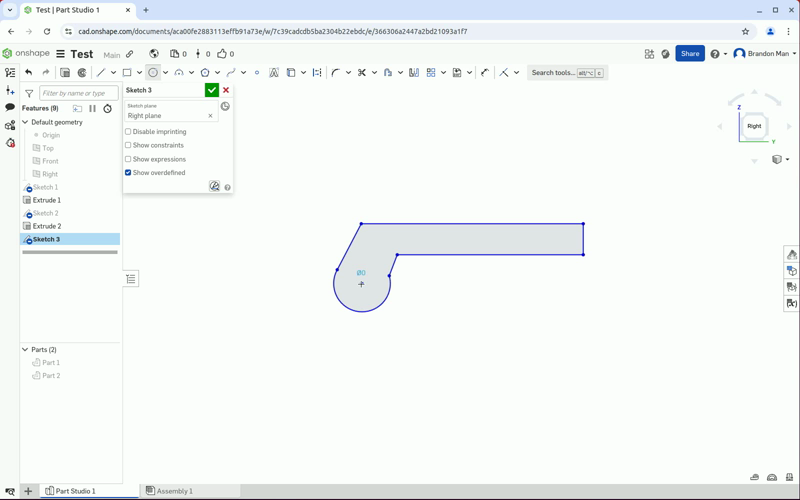
scroll(-6)
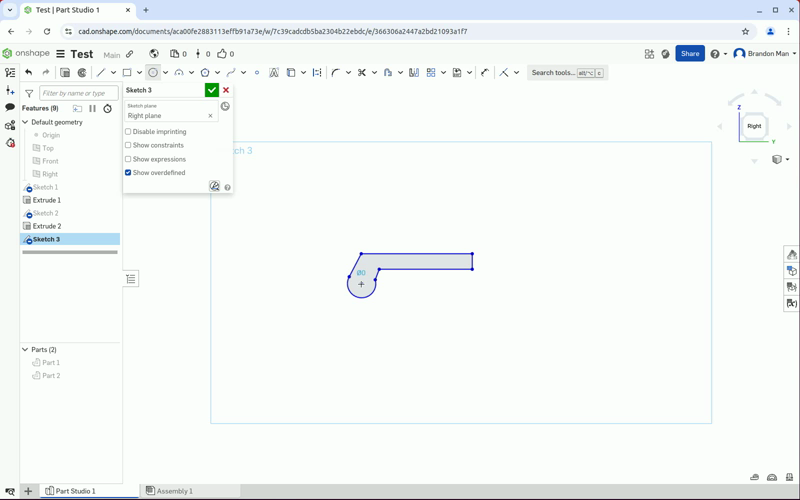
key_up(shift)
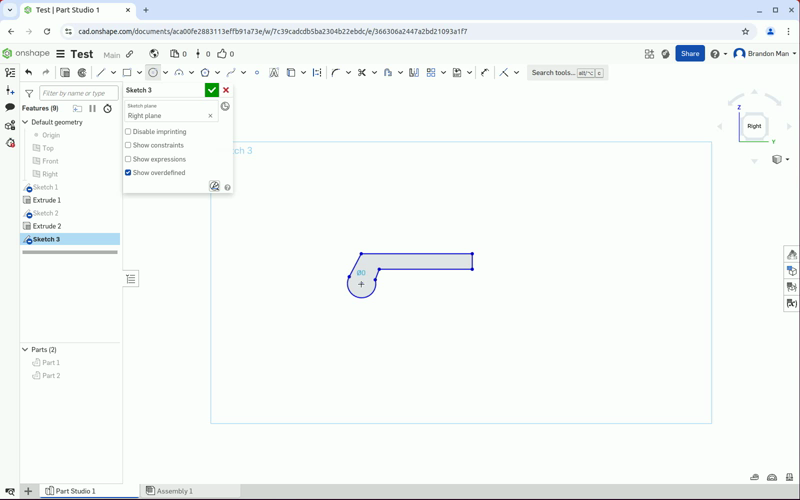
mouse_move(367, 283)
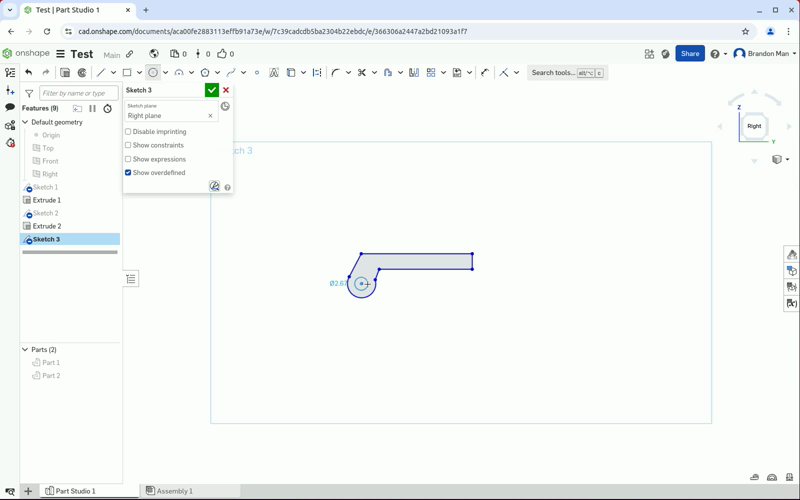
click(367, 283)
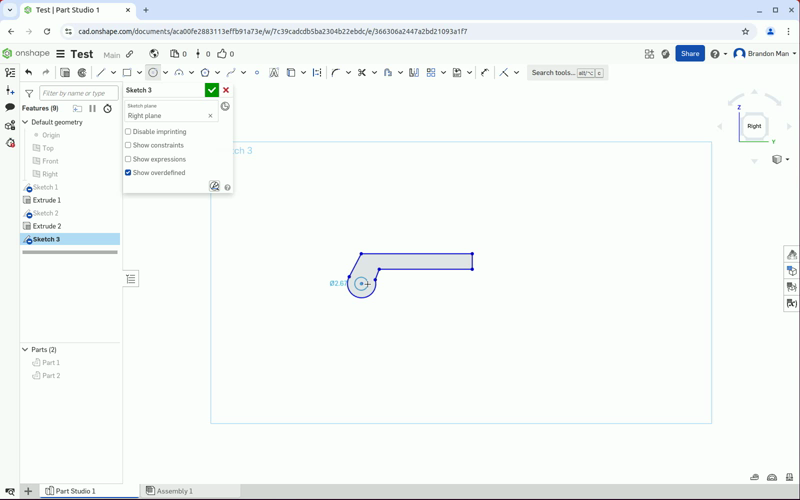
key(esc)
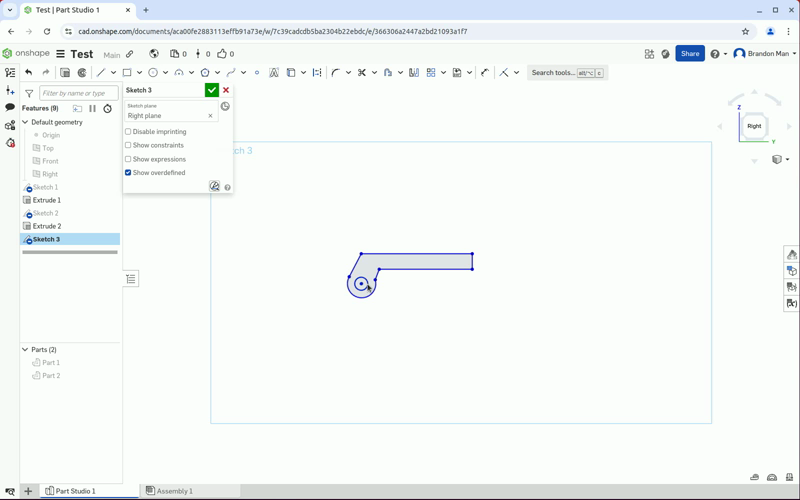
mouse_move(373, 286)
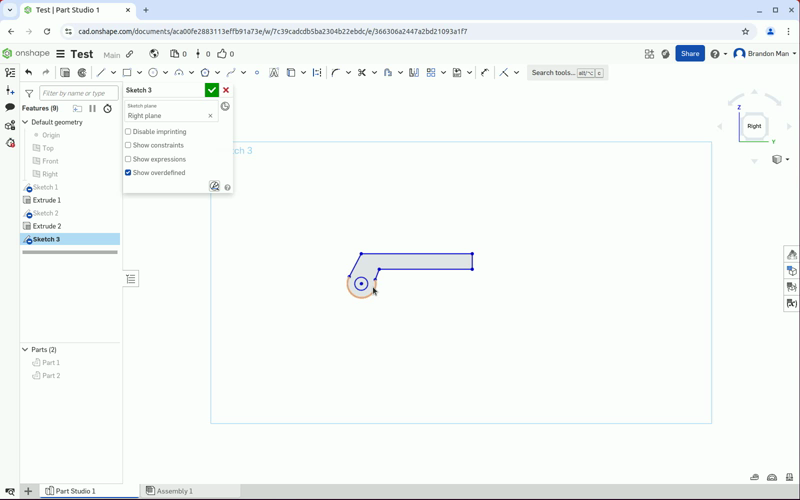
click(373, 286)
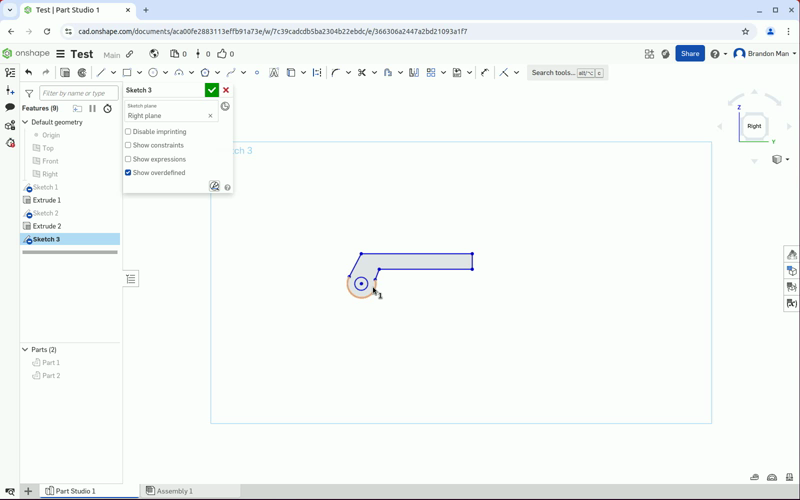
mouse_move(73, 352)
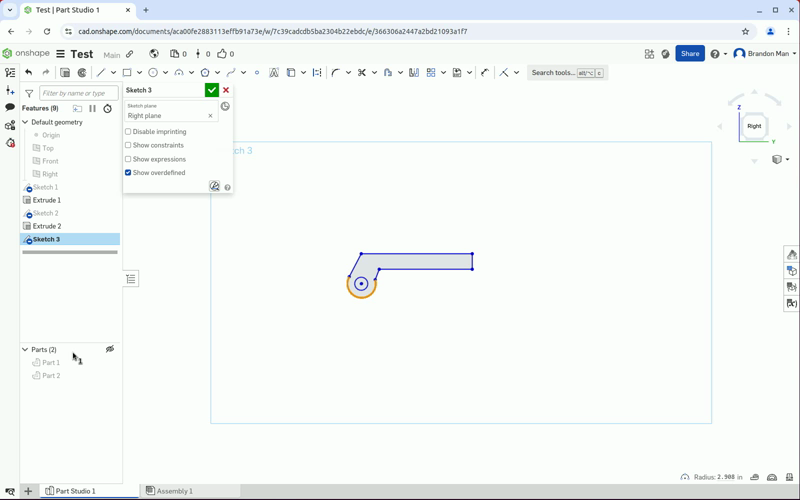
key(shift+y)
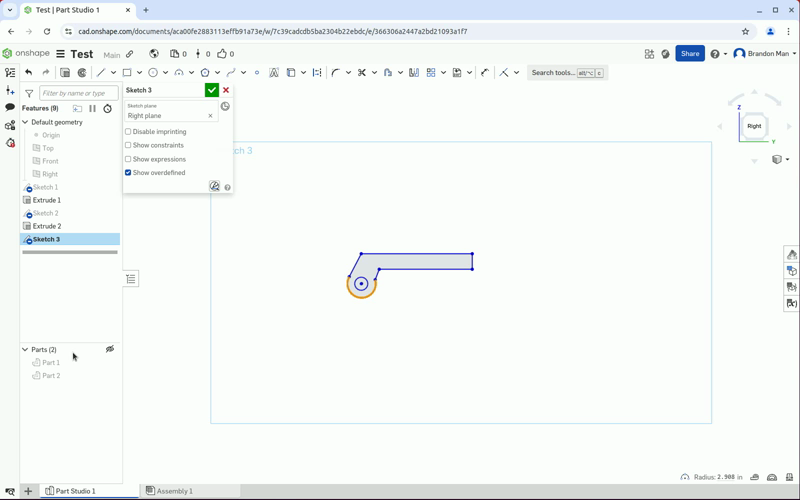
key(shift+e)
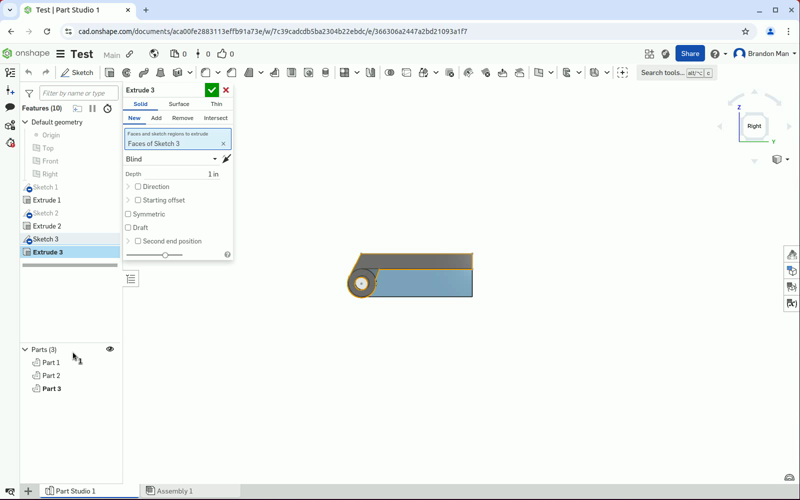
mouse_move(143, 106)
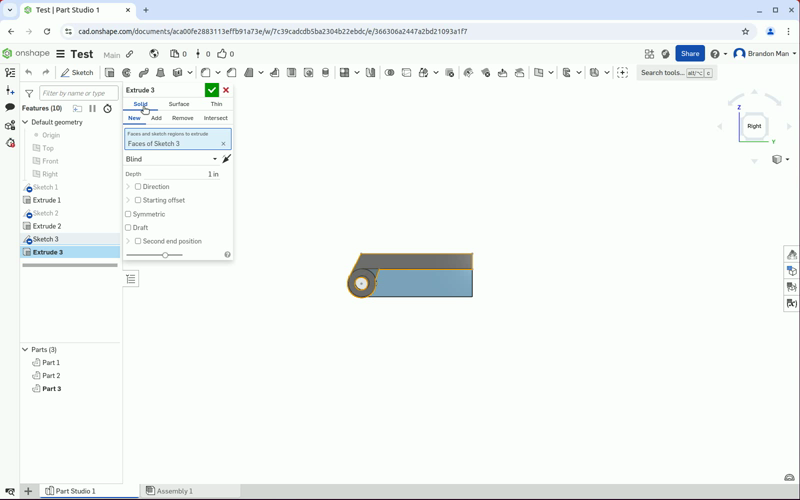
click(143, 106)
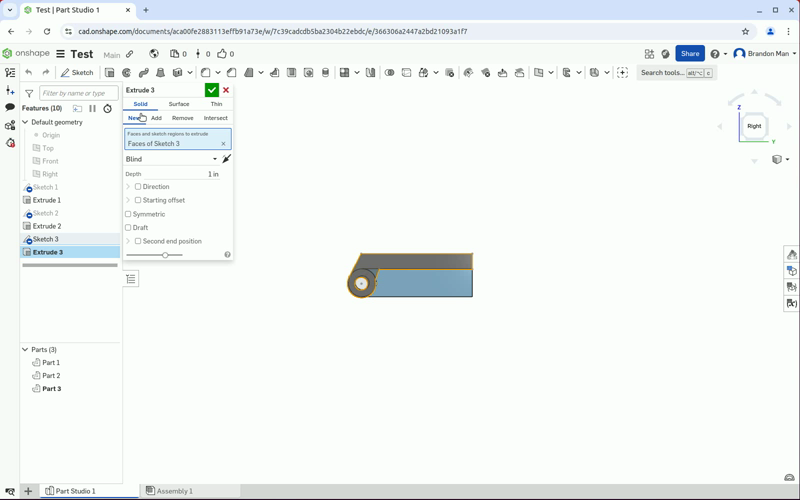
mouse_move(137, 120)
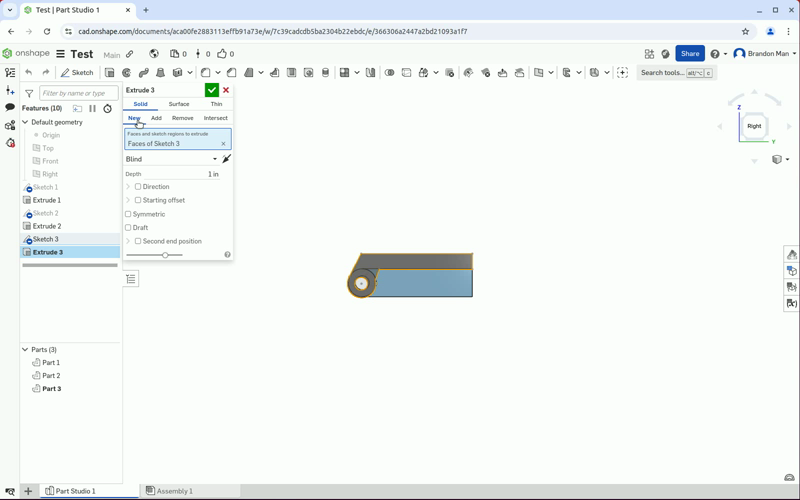
click(137, 120)
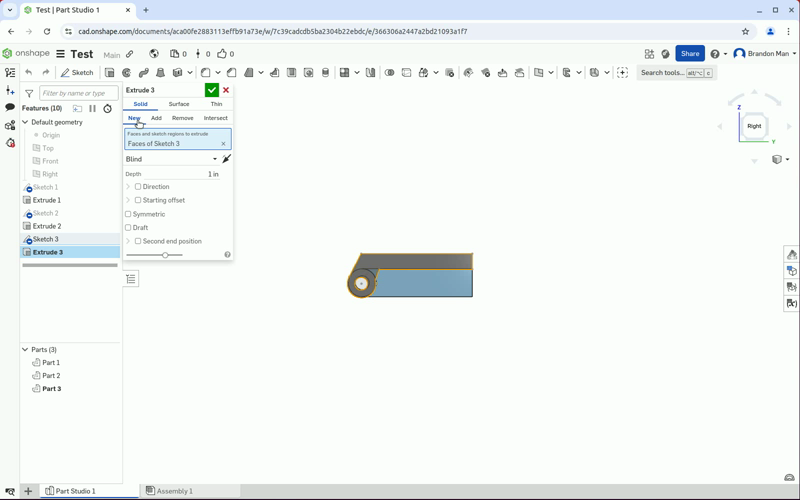
key(tab, 4)
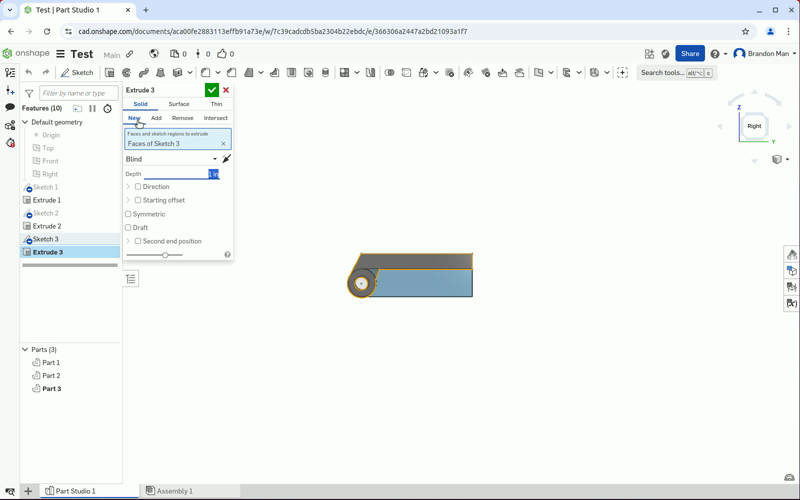
text(0.962)
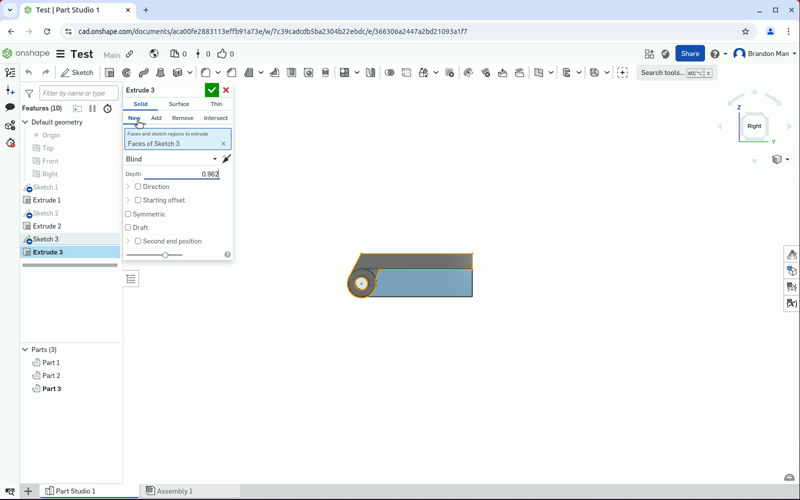
key(tab, 3)
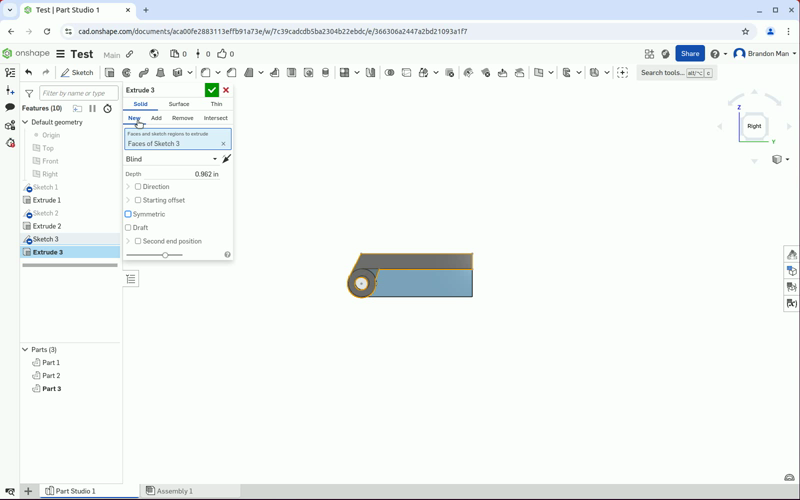
key(space)
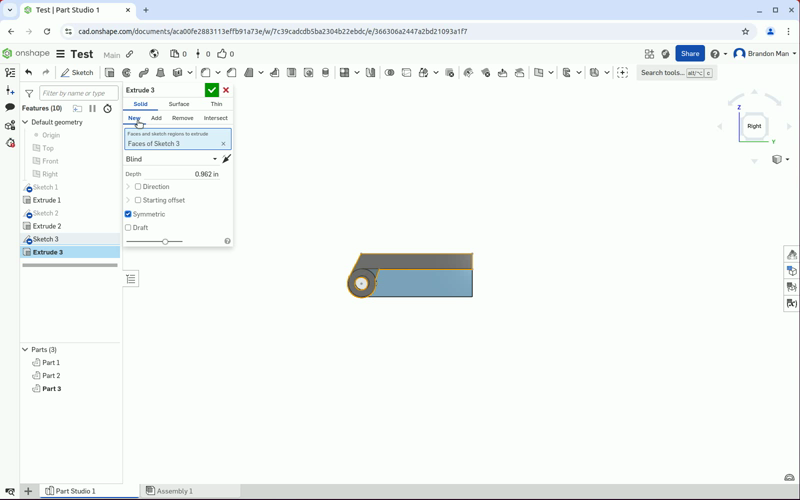
key(enter)
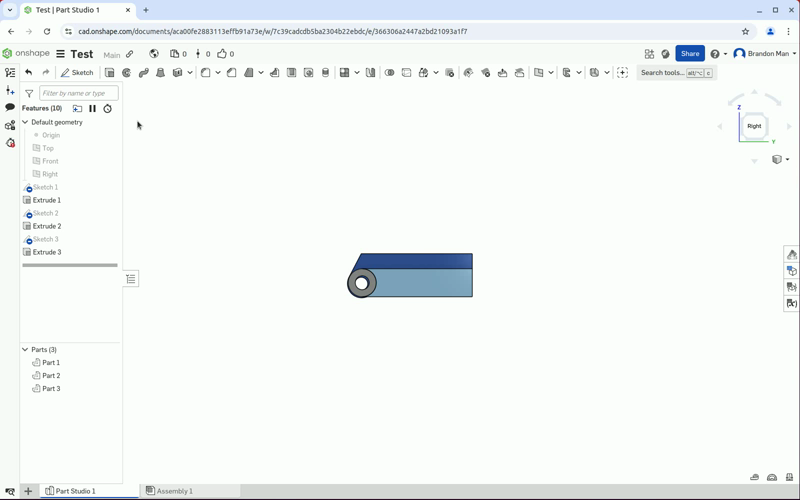
key(shift+h)
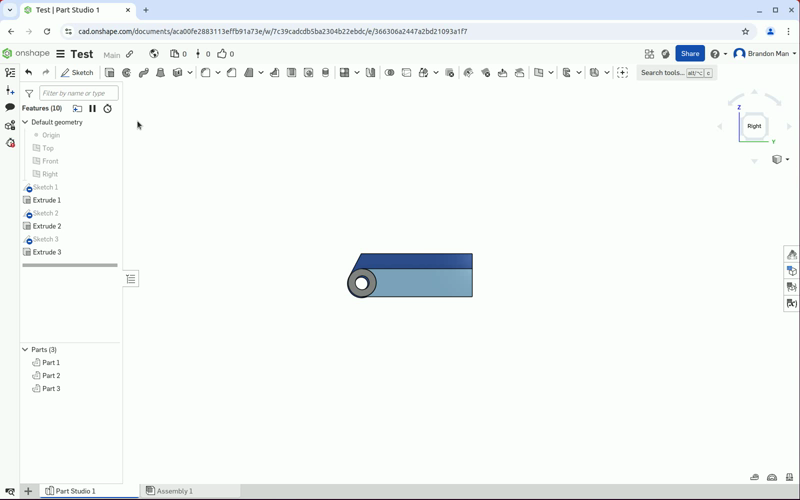
key(shift+h)
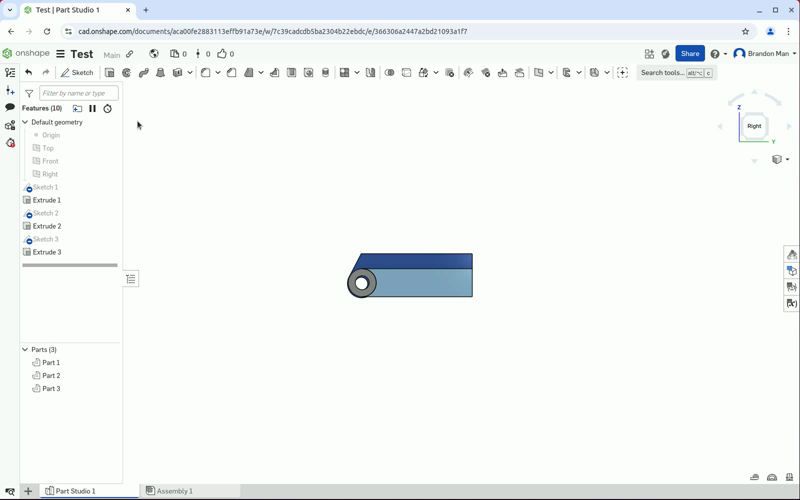
mouse_move(73, 189)
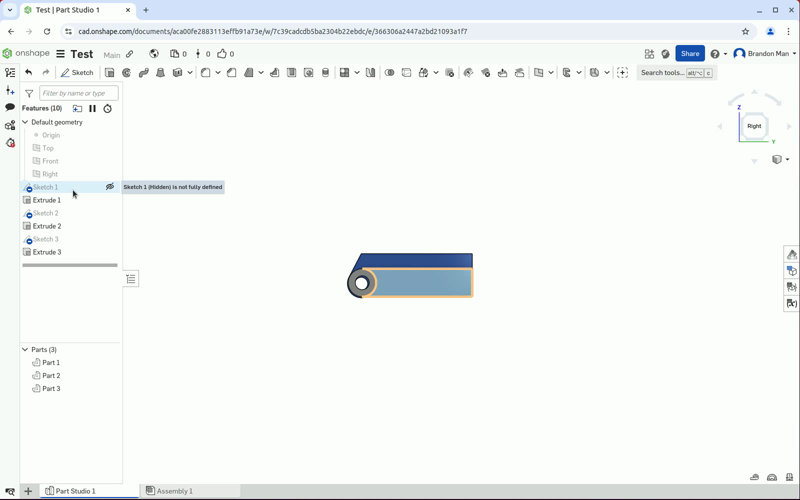
click(73, 189)
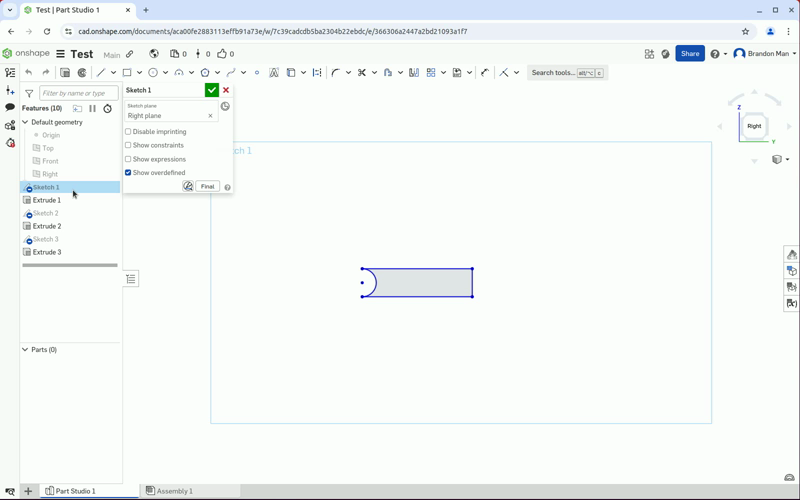
mouse_move(229, 92)
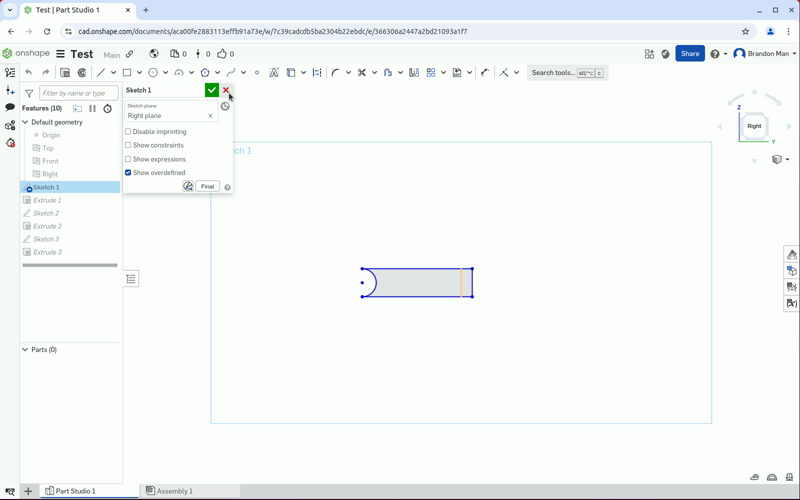
click(229, 92)
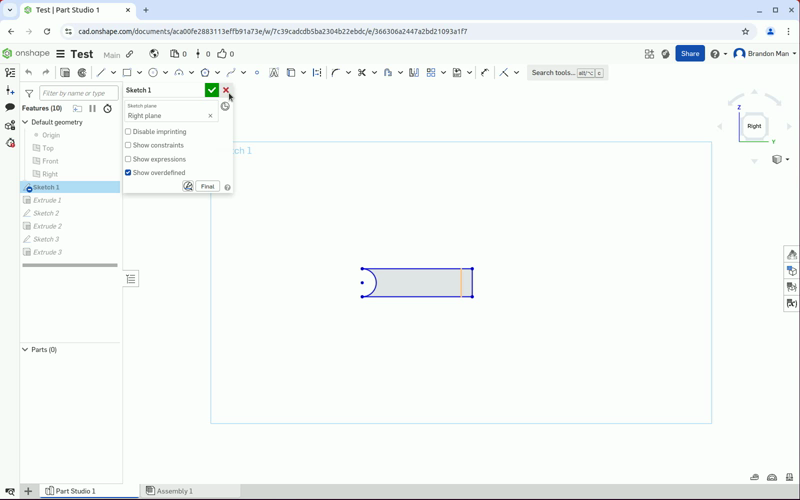
key(shift+s)
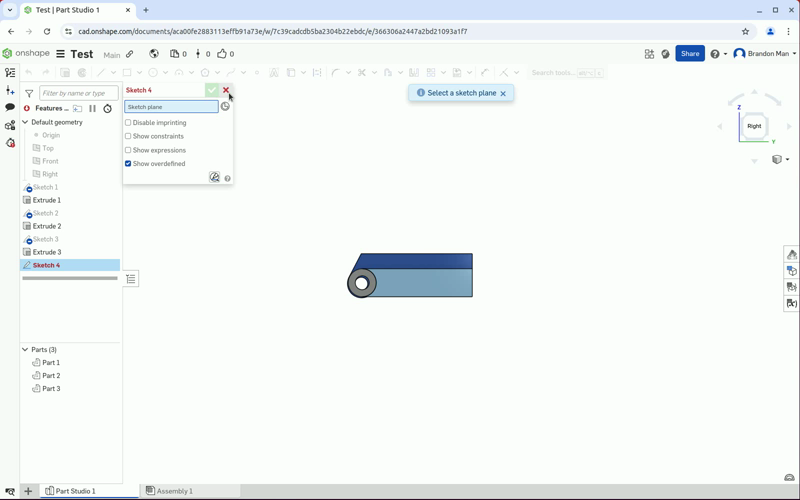
mouse_move(73, 176)
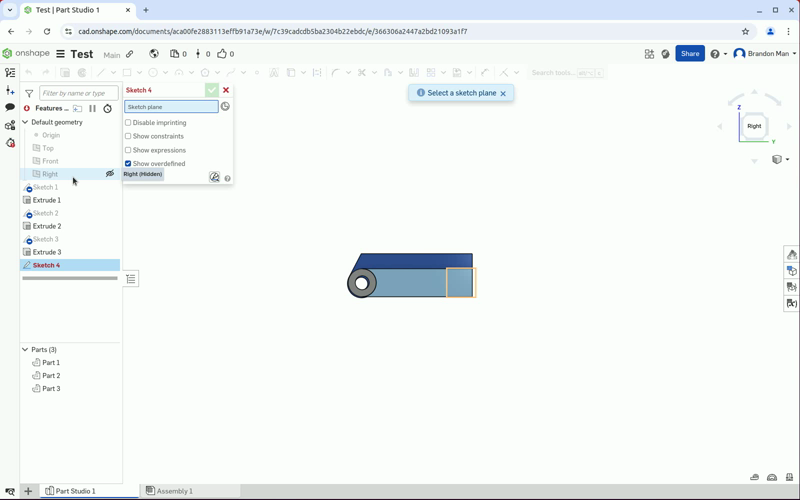
click(73, 176)
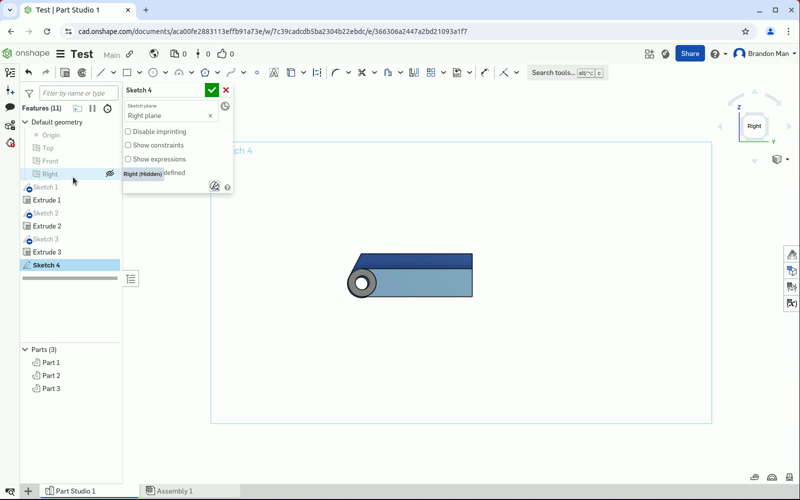
mouse_move(73, 352)
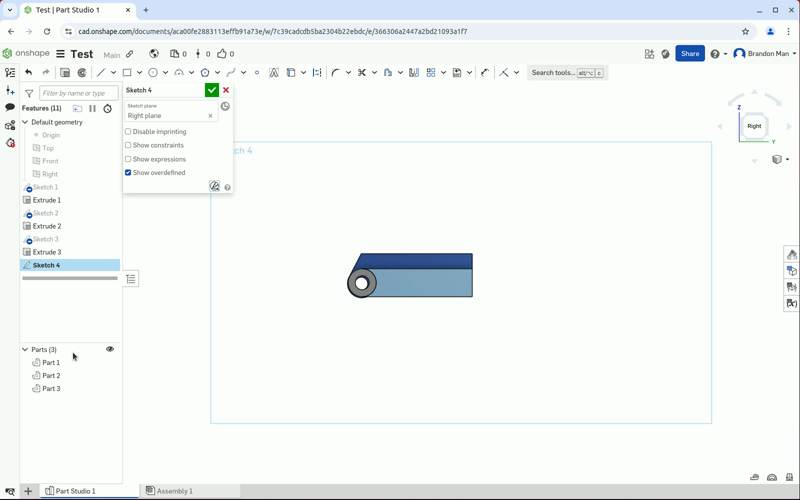
key(y)
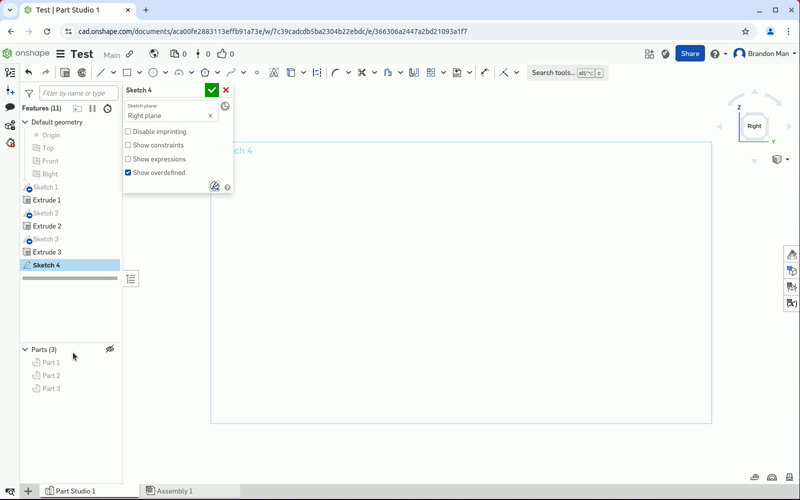
key(c)
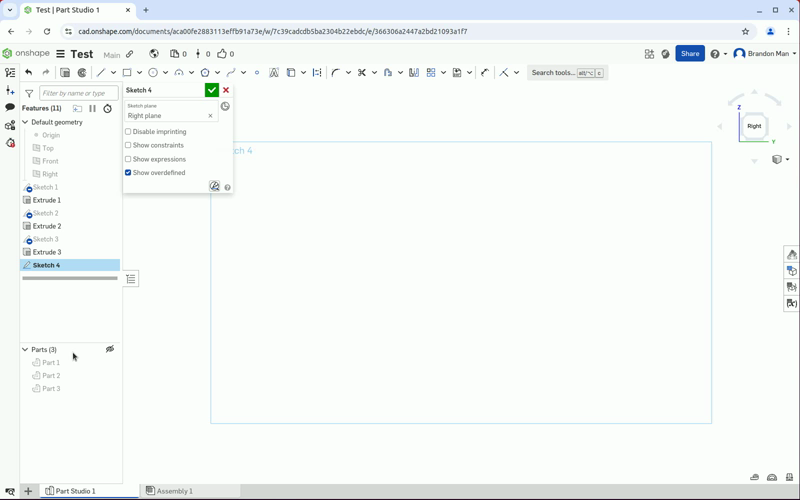
key_down(shift)
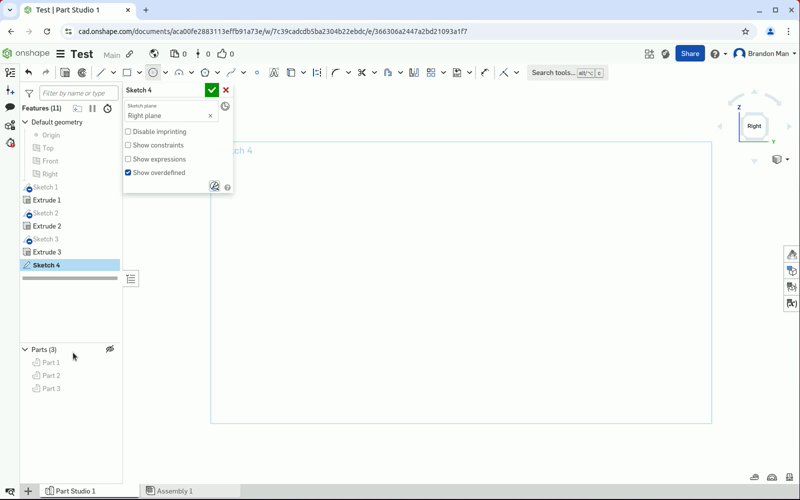
mouse_move(362, 282)
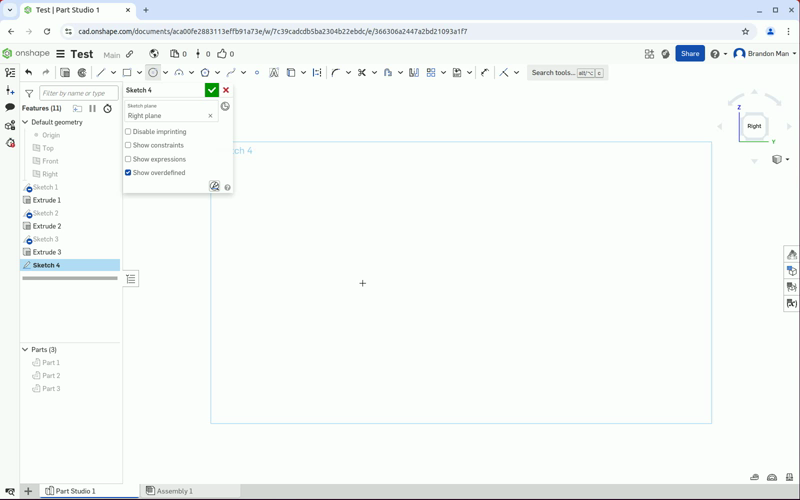
click(362, 282)
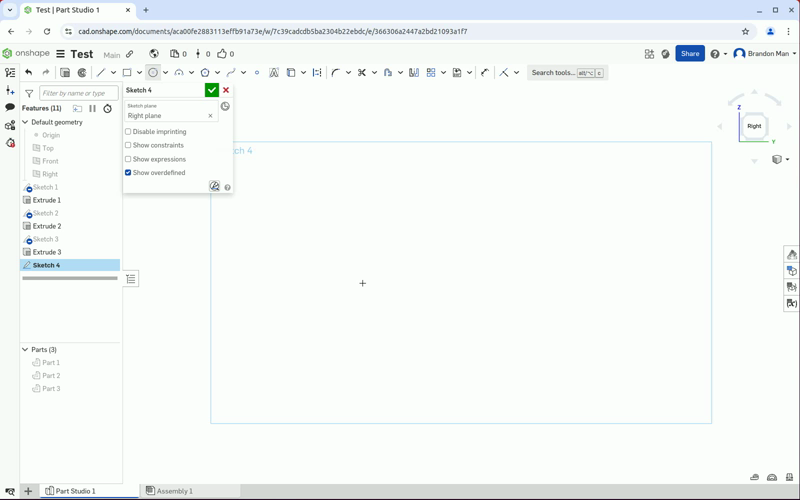
key_up(shift)
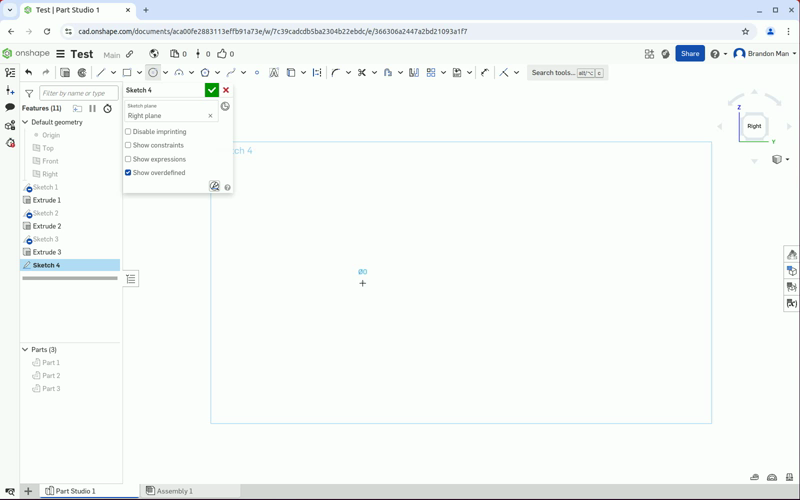
mouse_move(370, 282)
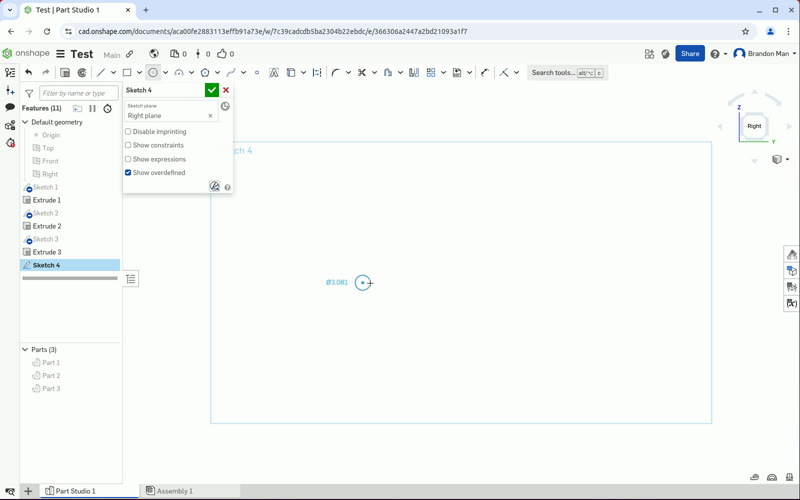
click(370, 282)
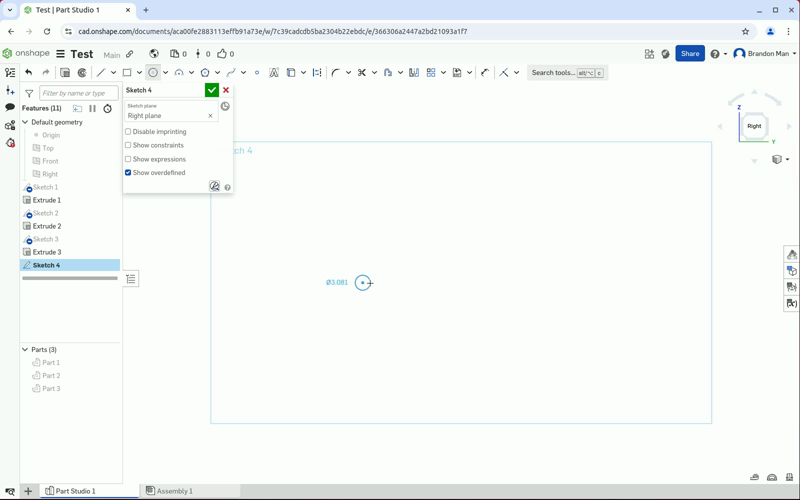
key(esc)
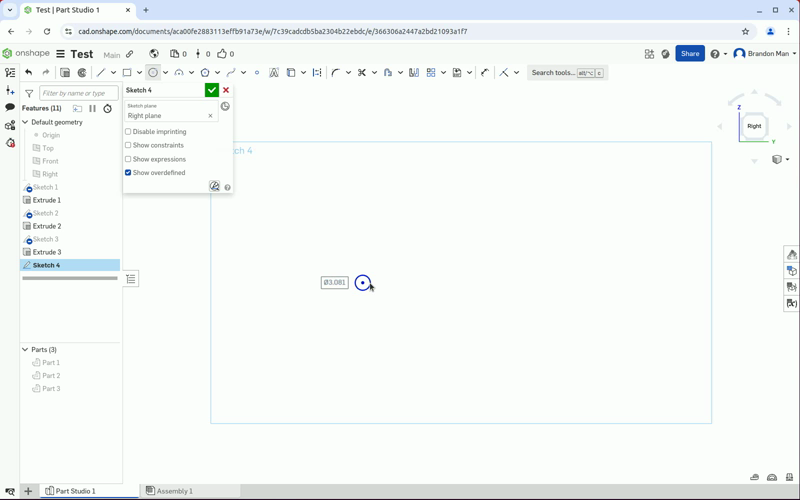
mouse_move(360, 287)
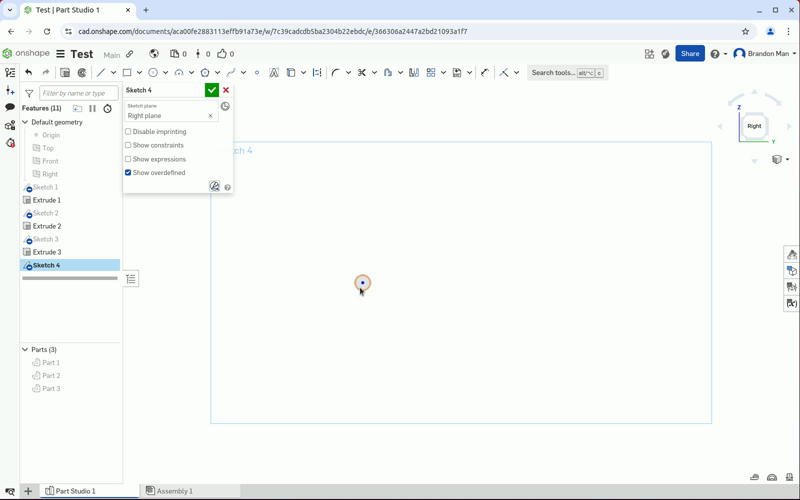
scroll(6)
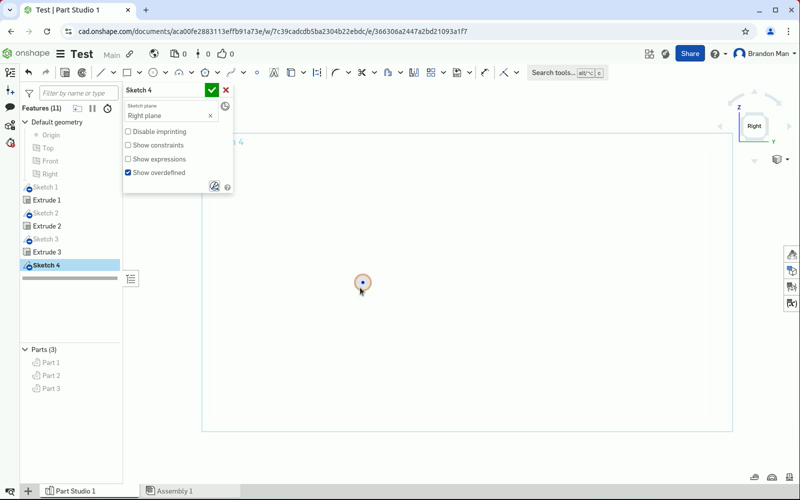
scroll(6)
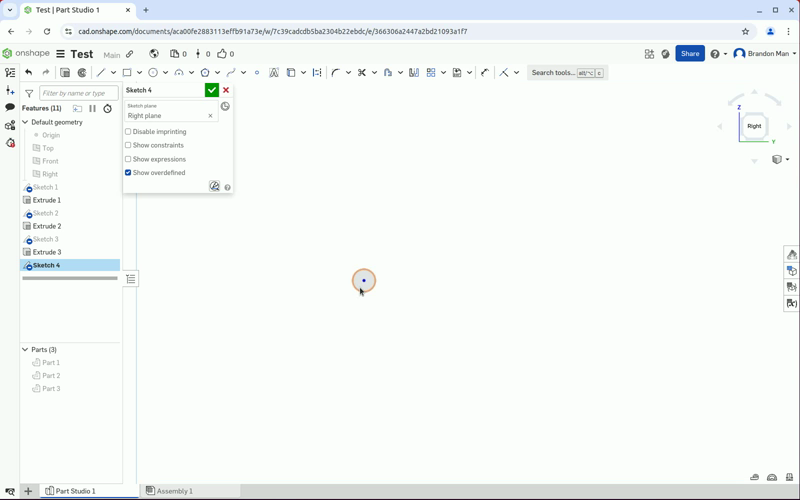
scroll(6)
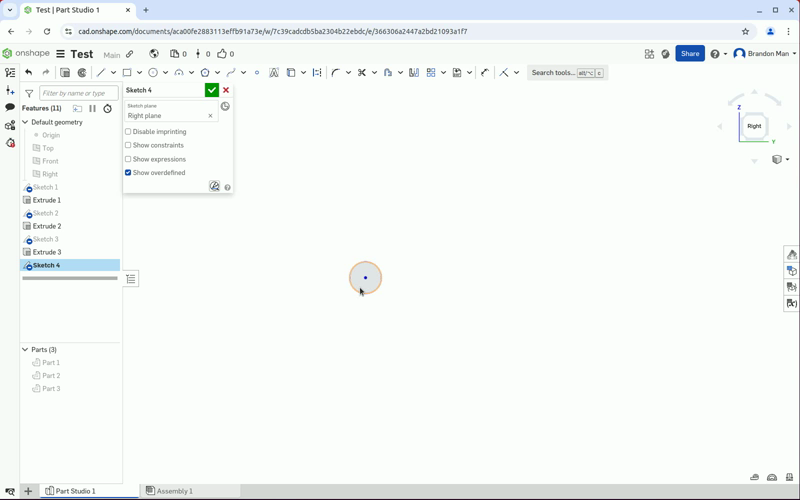
scroll(6)
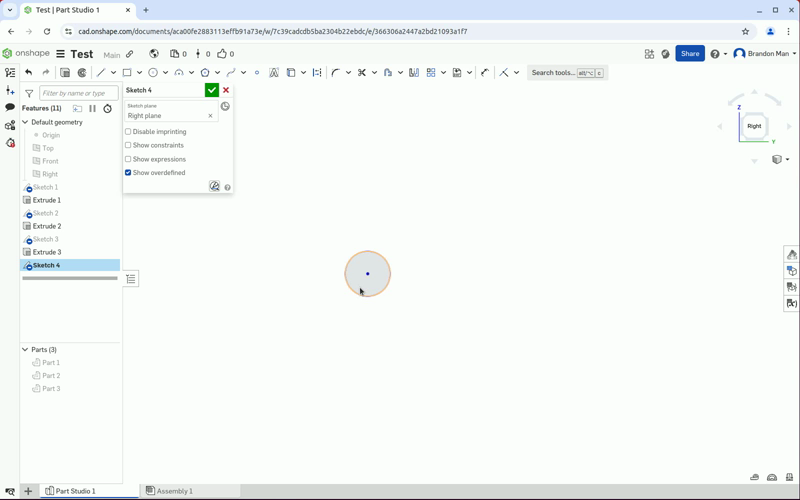
scroll(6)
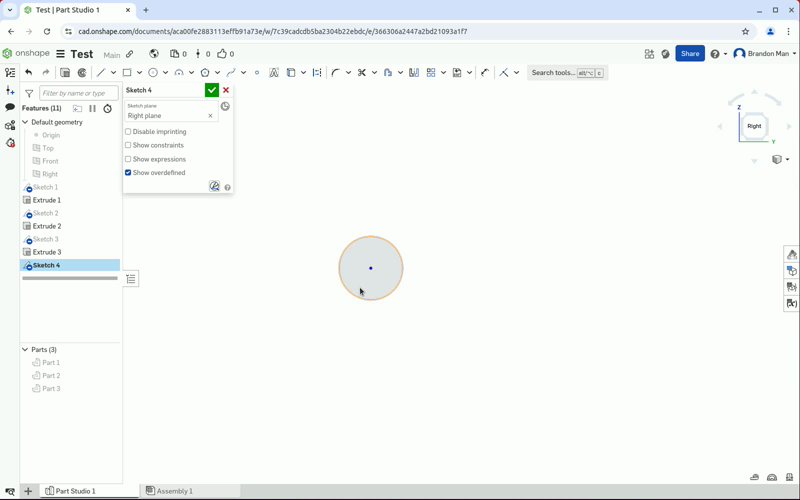
scroll(6)
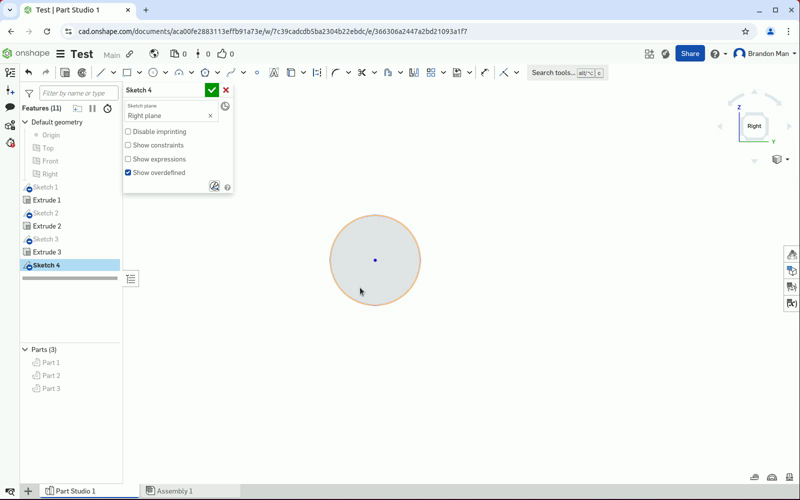
scroll(6)
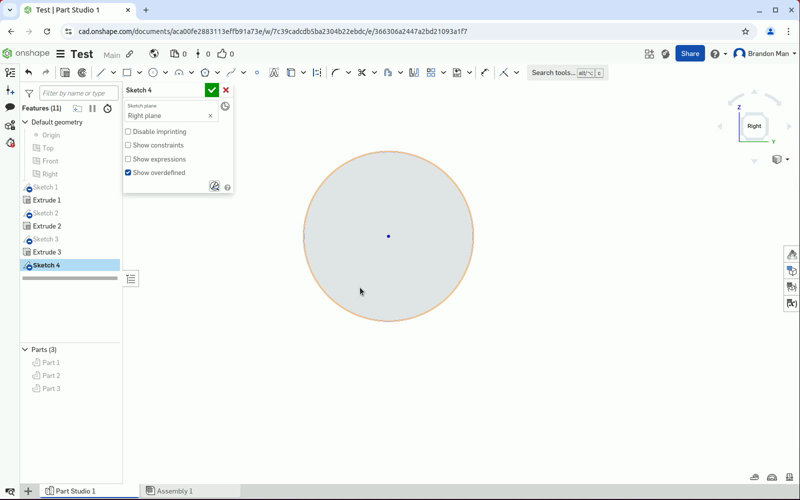
click(360, 287)
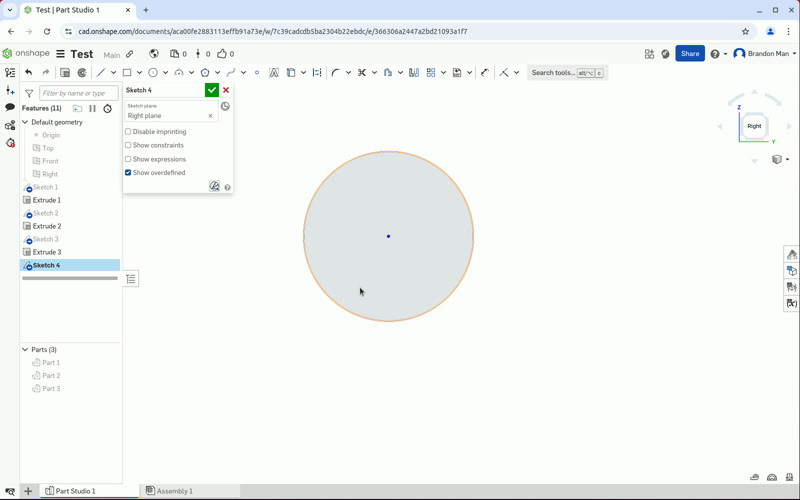
scroll(-6)
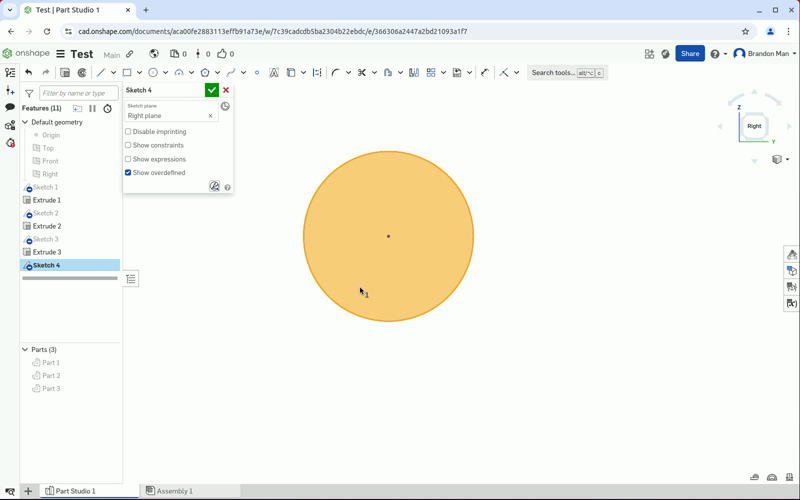
scroll(-6)
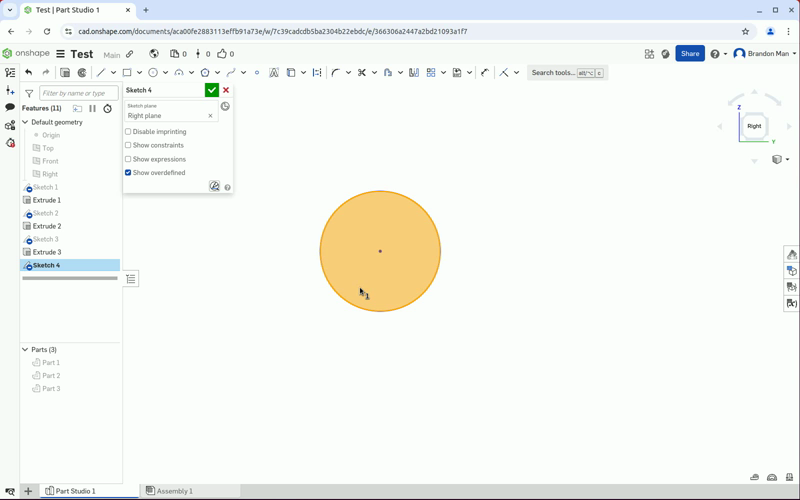
scroll(-6)
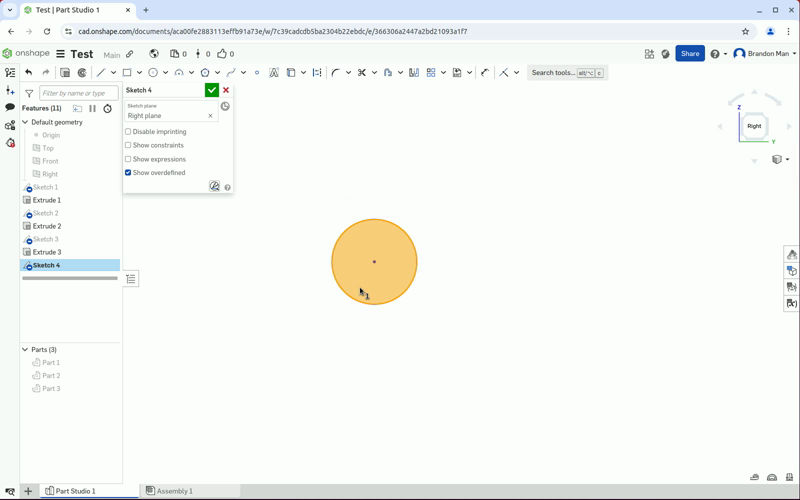
scroll(-6)
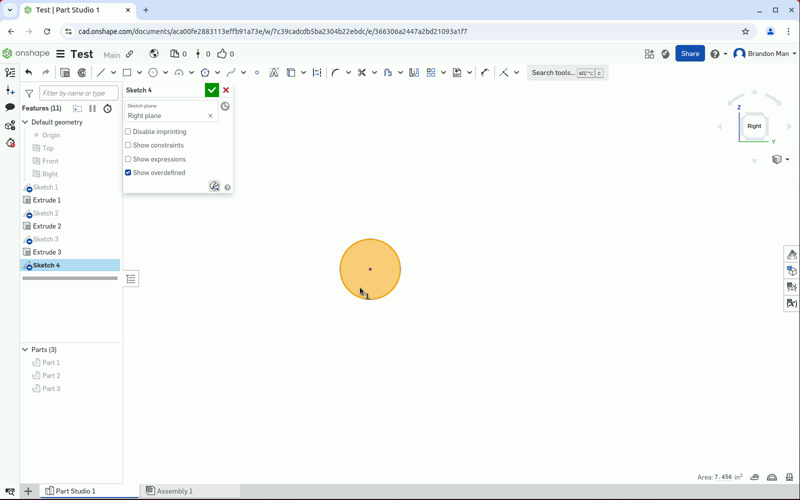
scroll(-6)
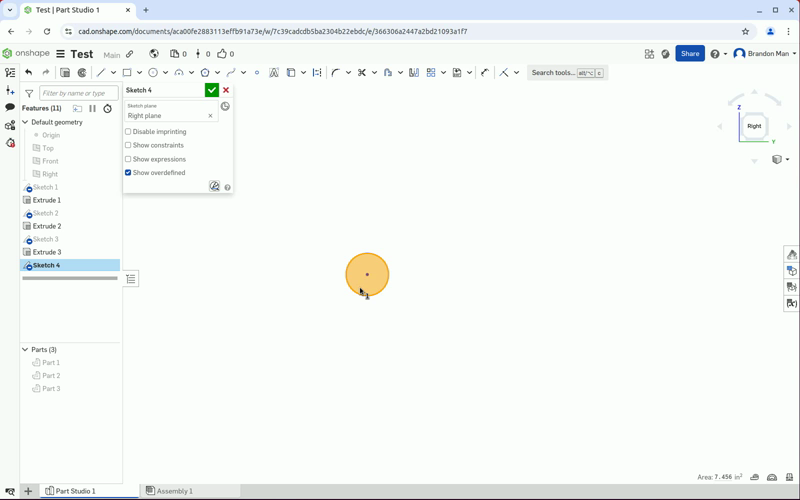
scroll(-6)
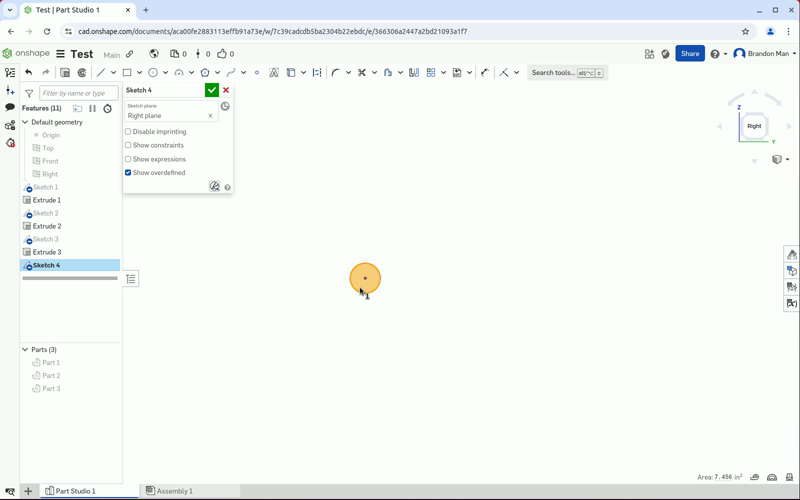
scroll(-6)
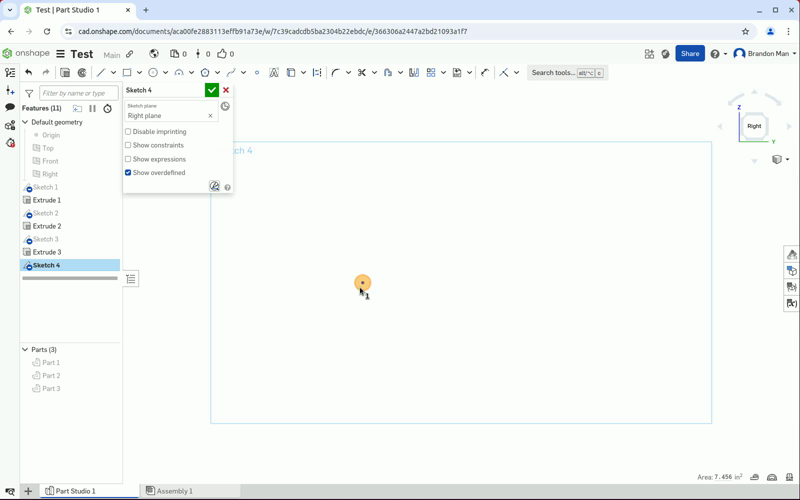
mouse_move(73, 352)
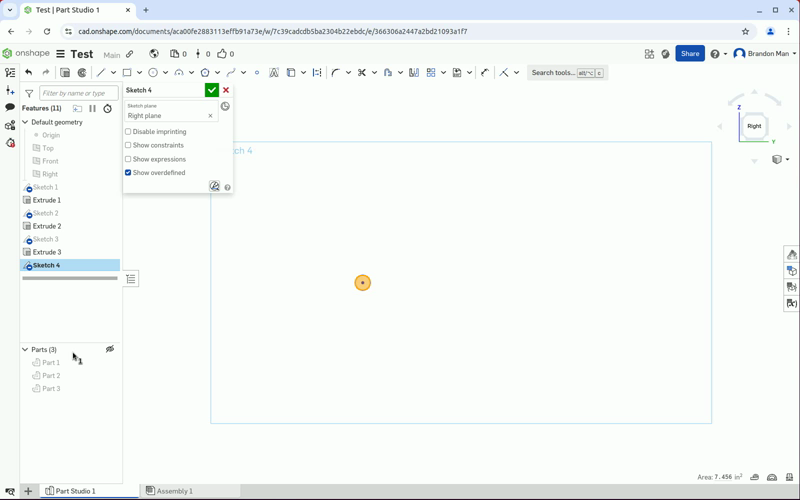
key(shift+y)
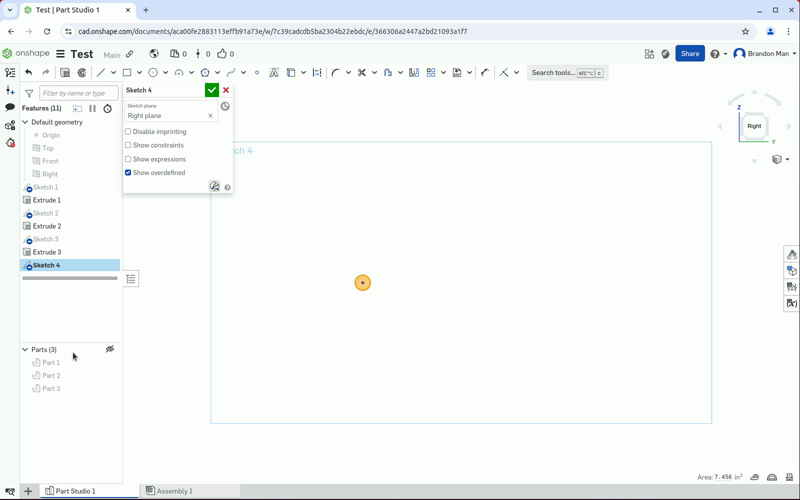
key(shift+e)
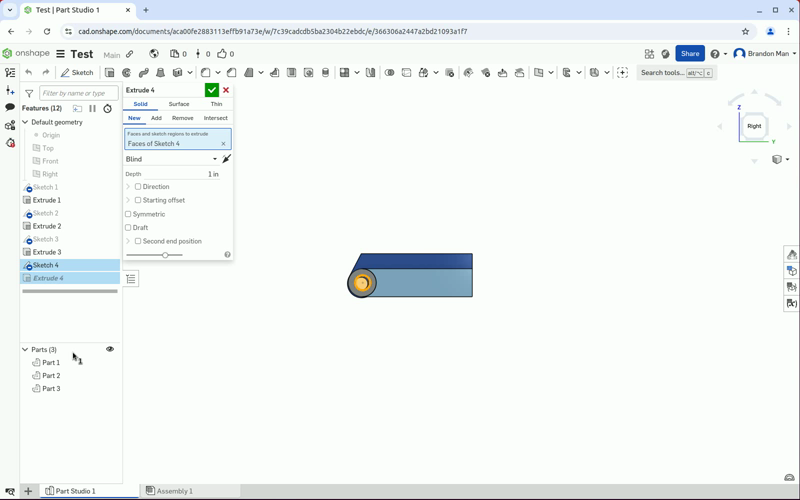
mouse_move(143, 106)
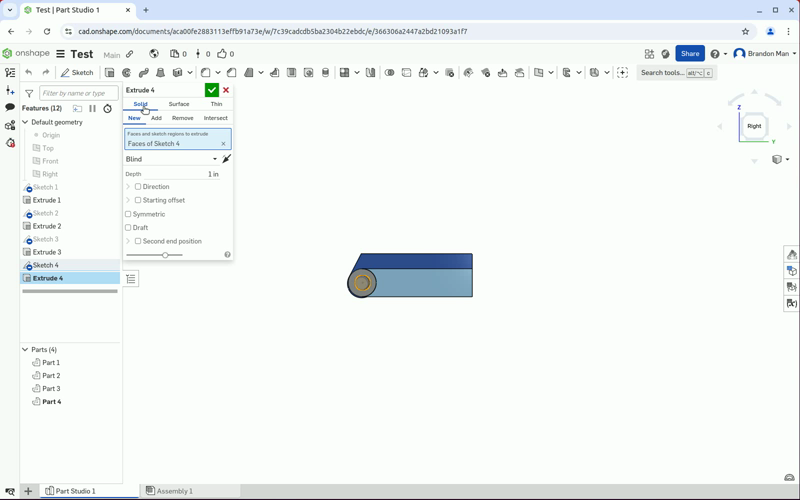
click(143, 106)
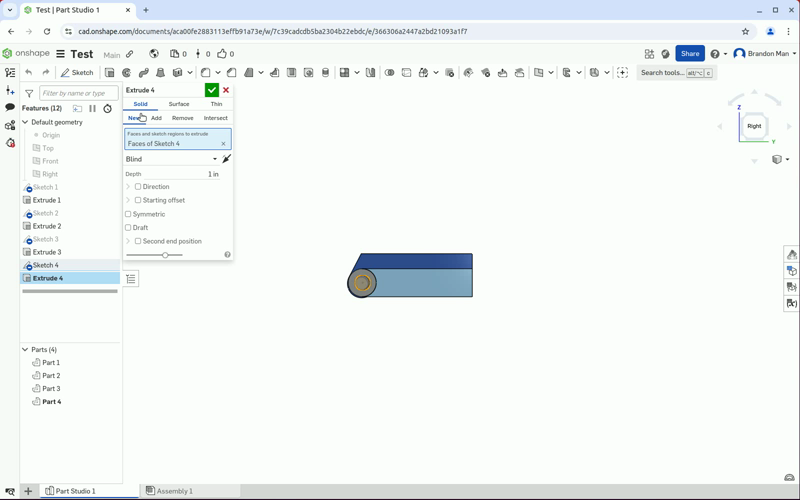
mouse_move(137, 120)
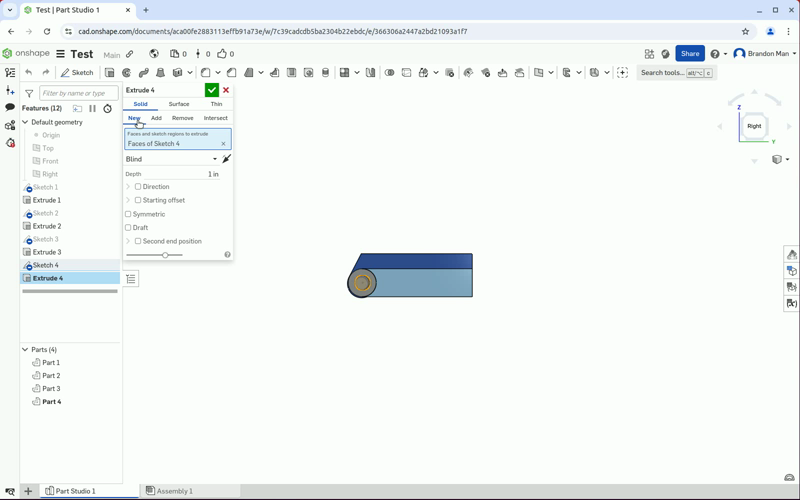
click(137, 120)
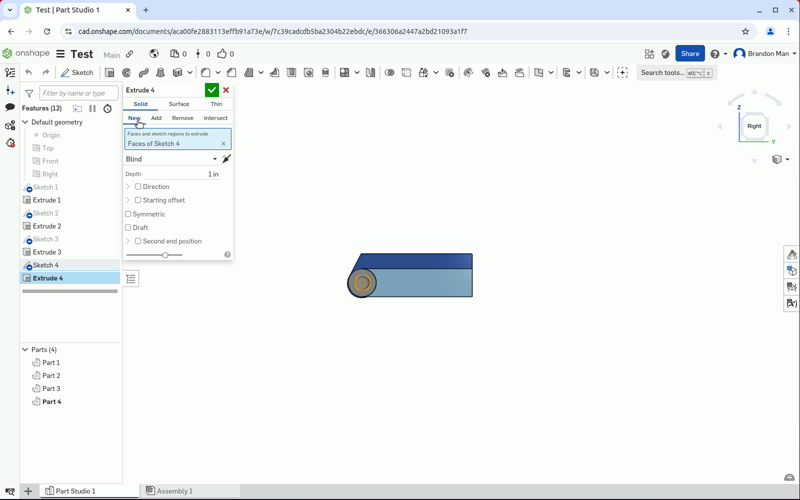
key(tab, 4)
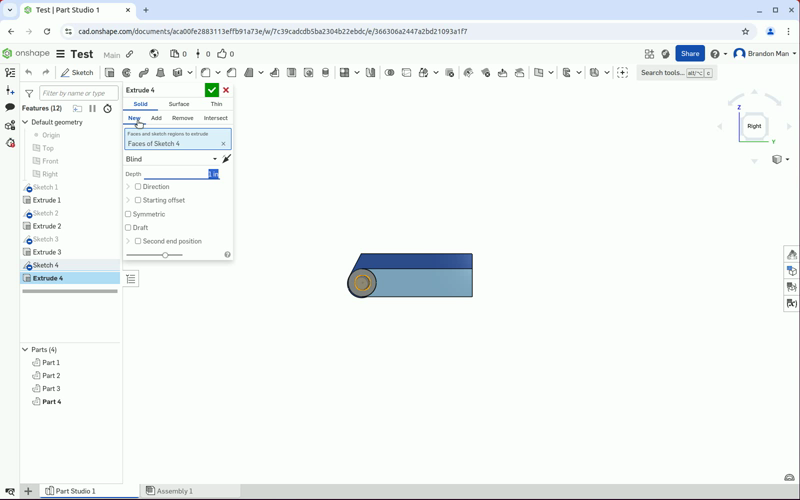
text(2.408)
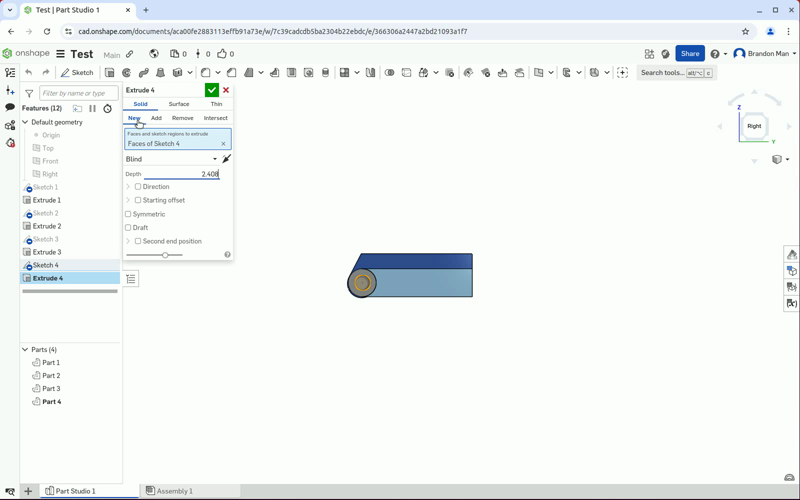
key(tab, 3)
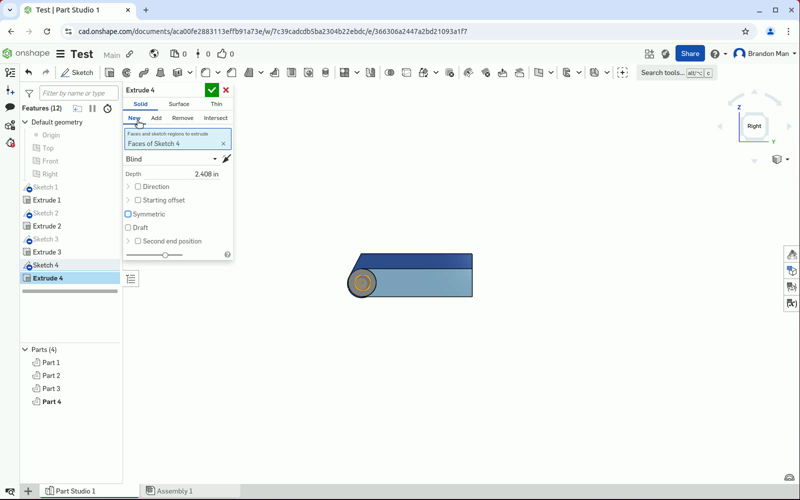
key(space)
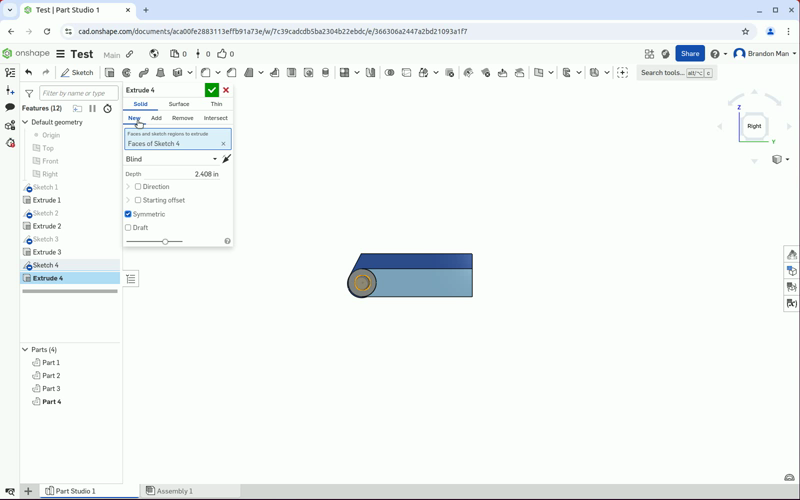
key(enter)
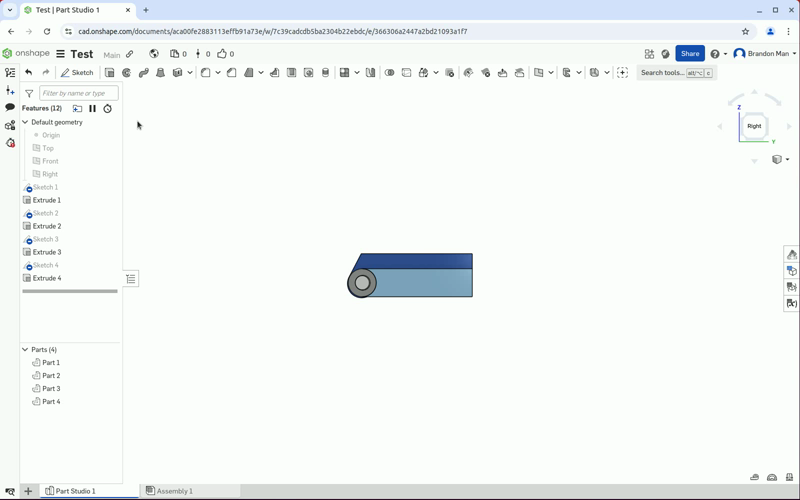
key(shift+h)
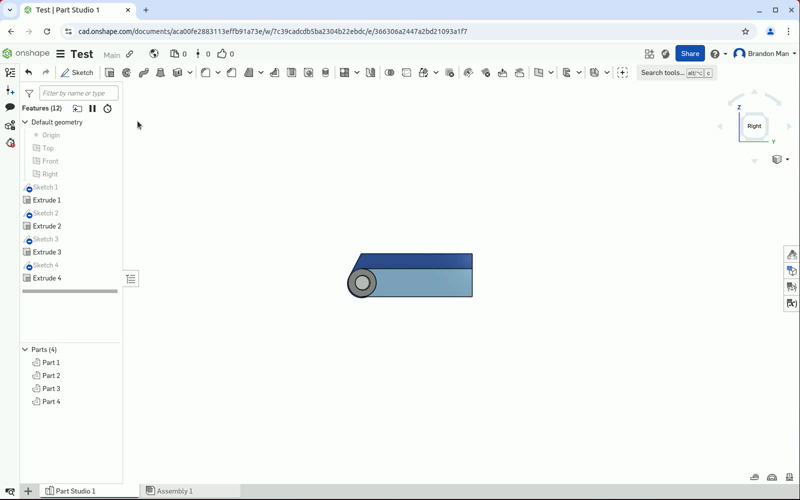
key(shift+h)
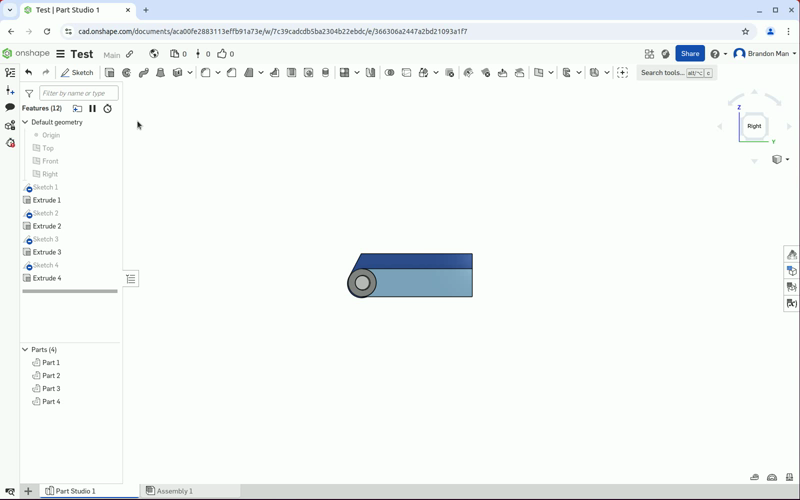
mouse_move(73, 189)
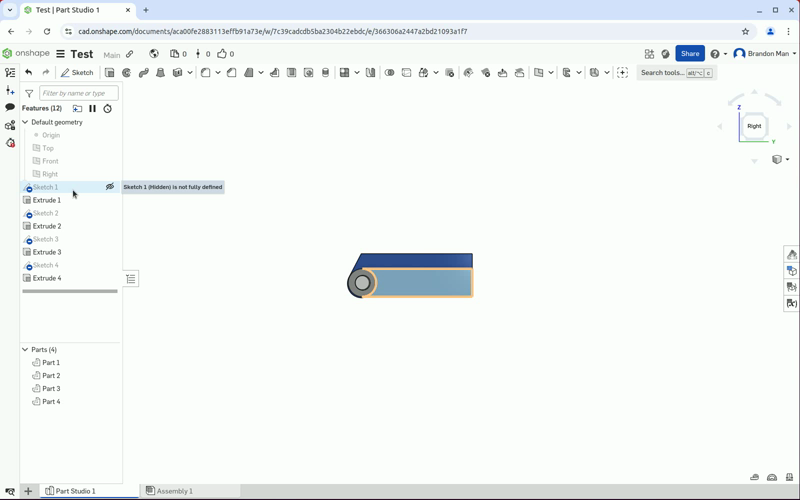
click(73, 189)
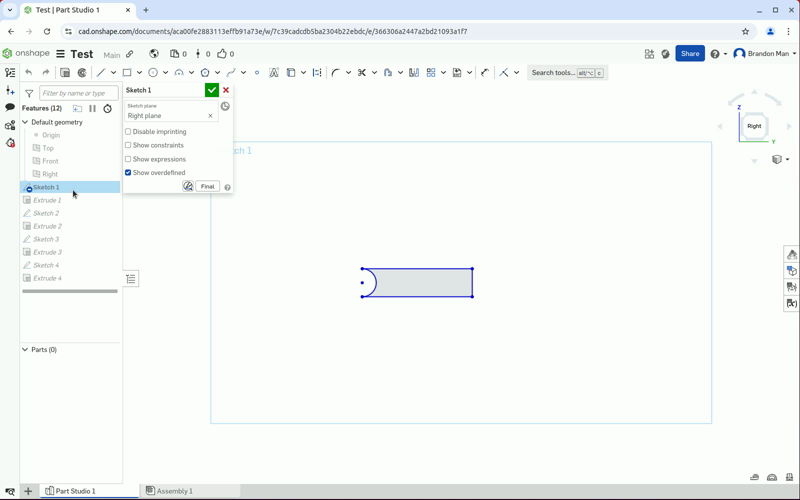
mouse_move(229, 92)
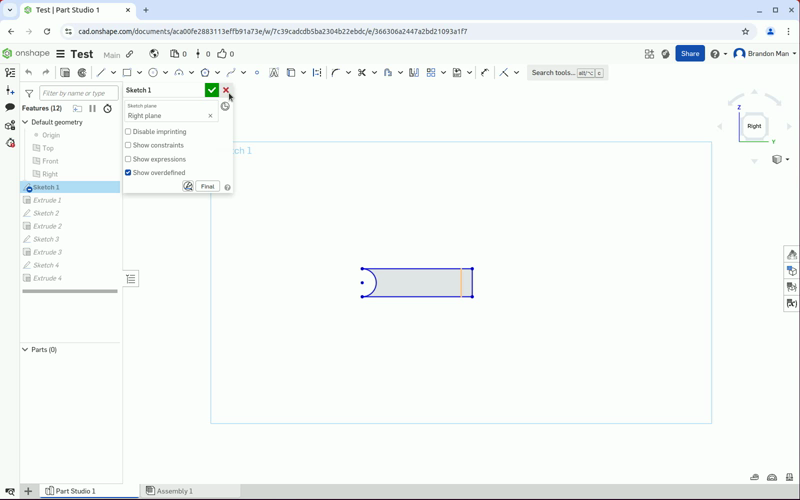
click(229, 92)
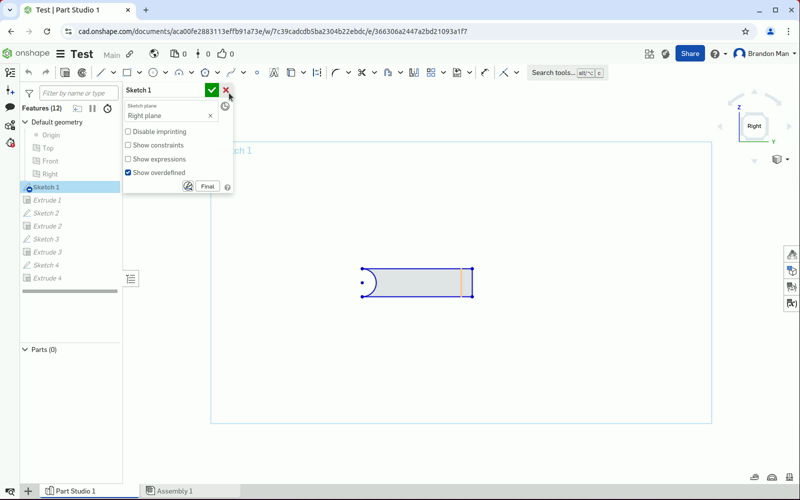
key(shift+s)
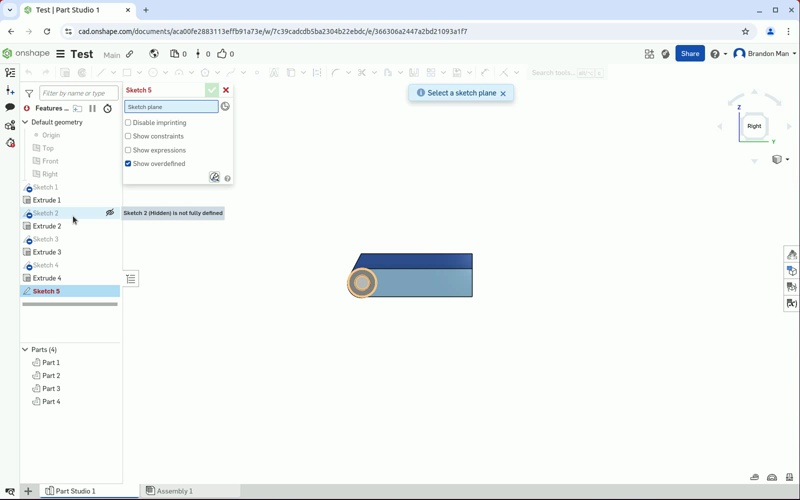
scroll(3)
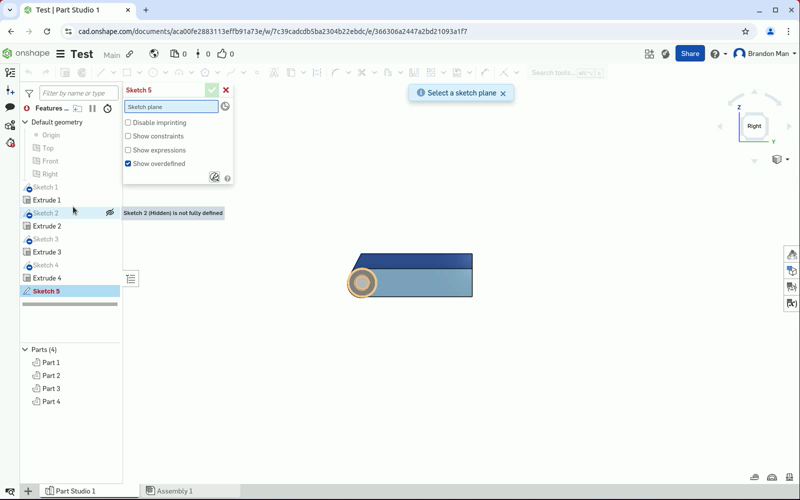
mouse_move(73, 176)
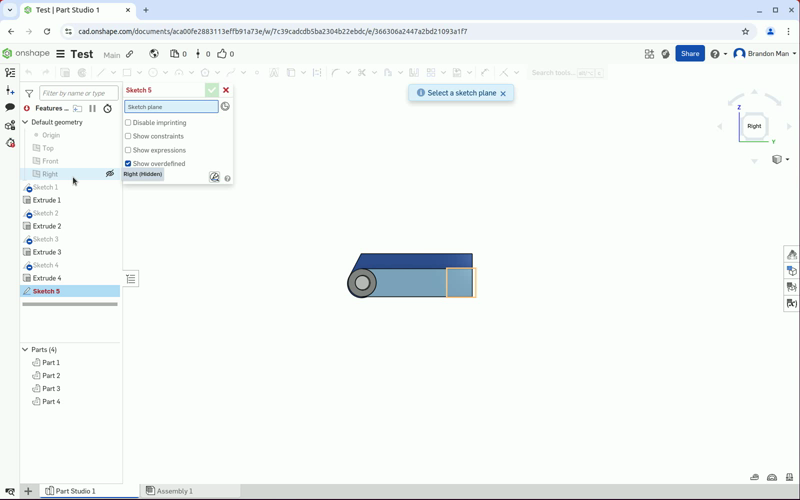
click(73, 176)
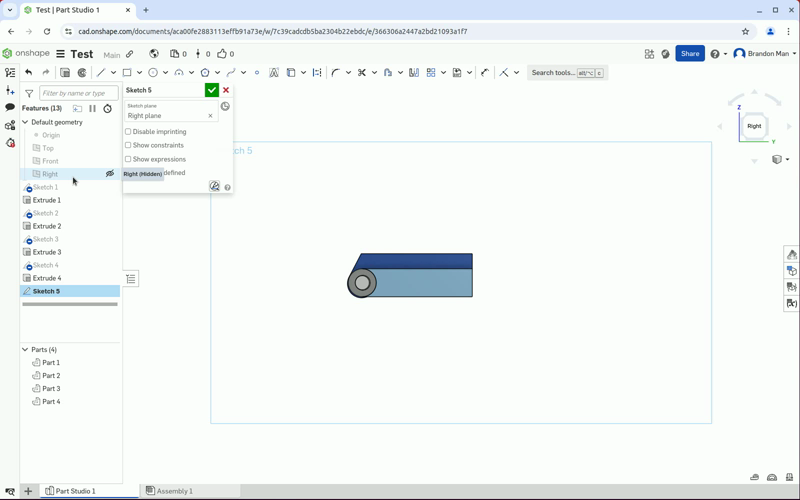
mouse_move(73, 352)
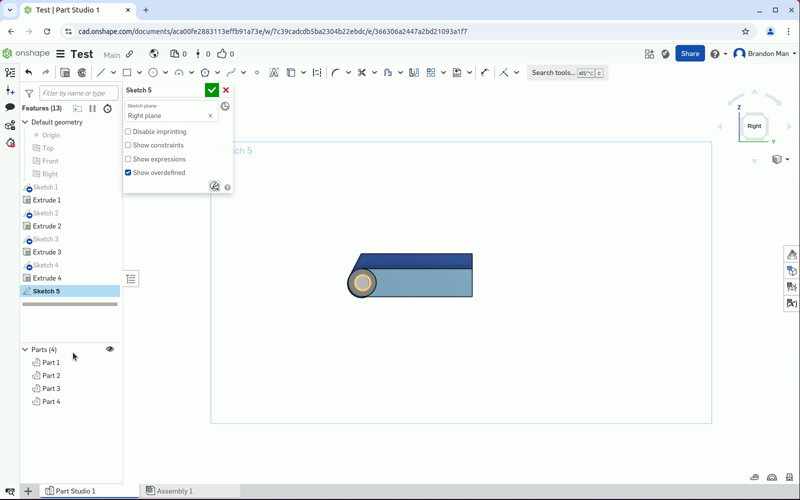
key(y)
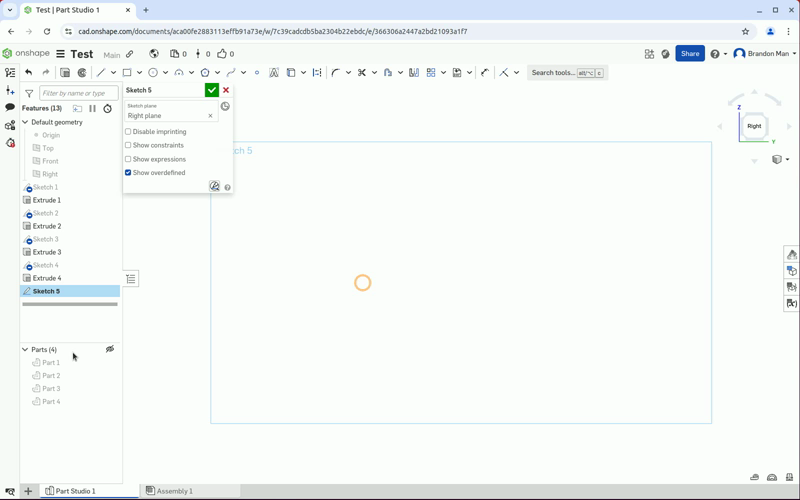
key(c)
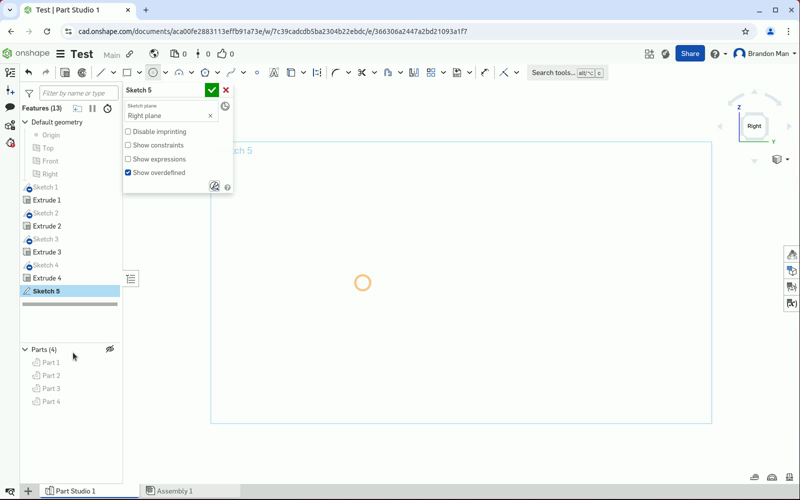
key_down(shift)
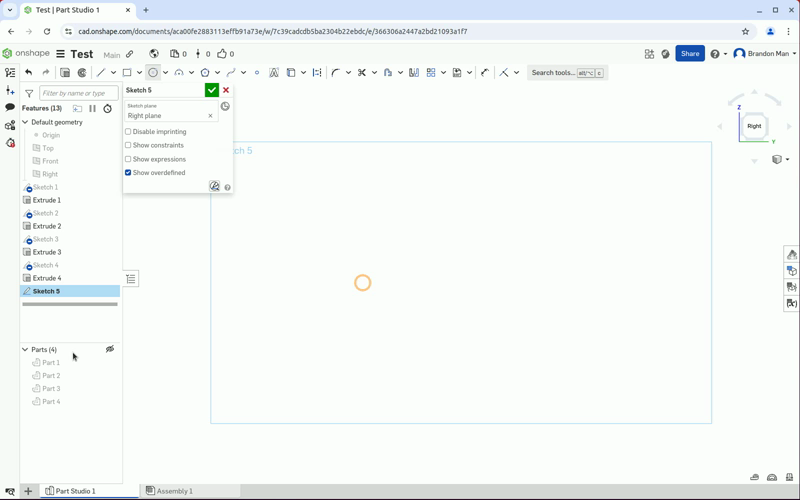
mouse_move(362, 282)
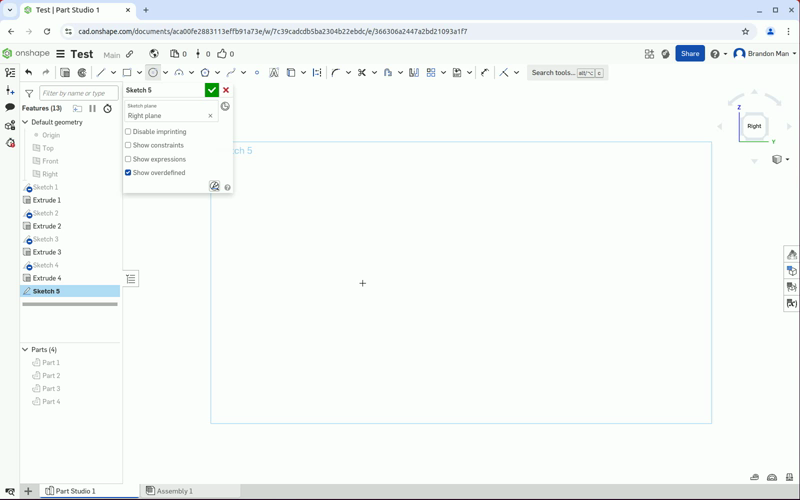
click(362, 282)
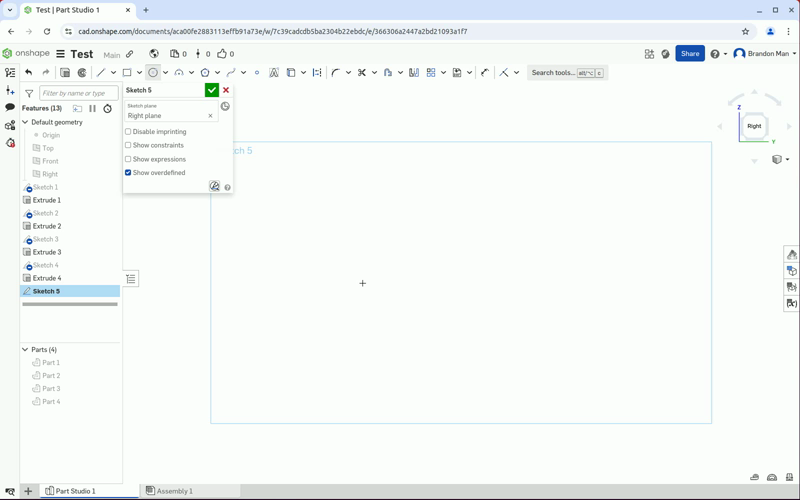
key_up(shift)
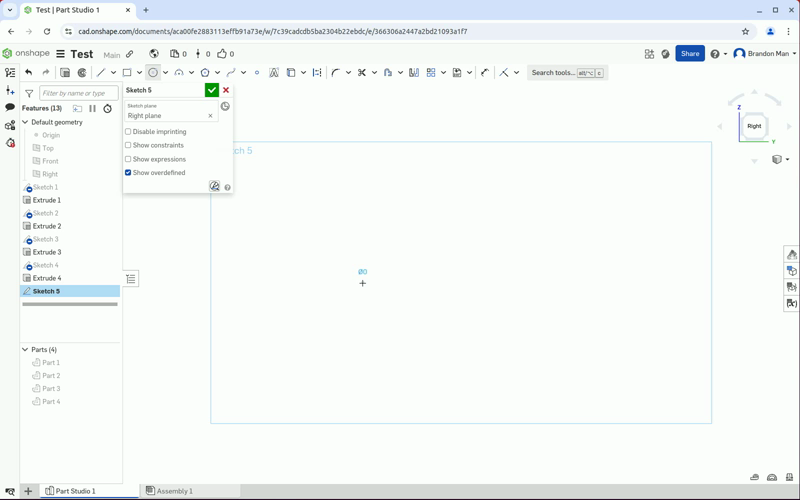
mouse_move(377, 282)
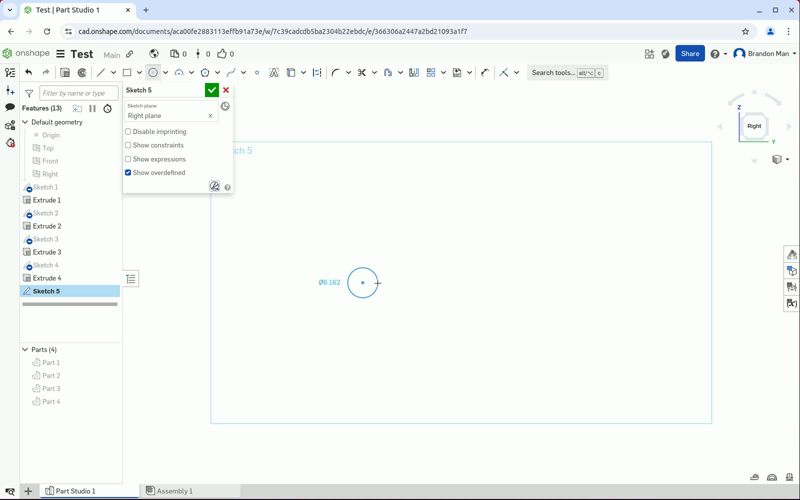
click(377, 282)
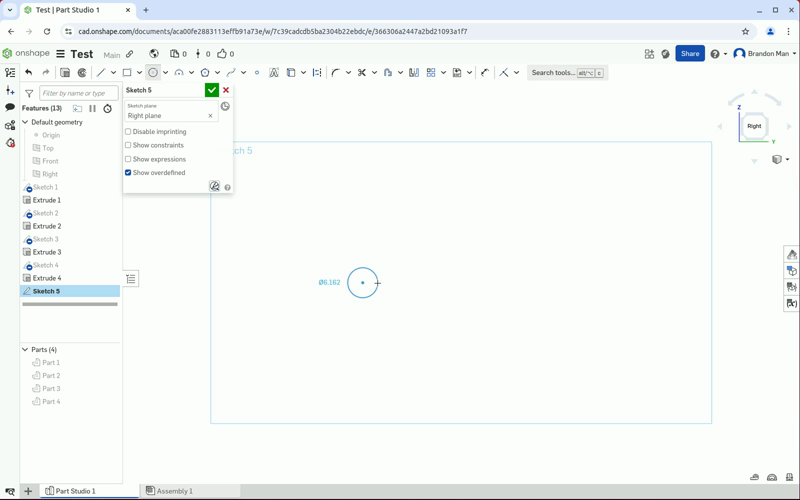
key(esc)
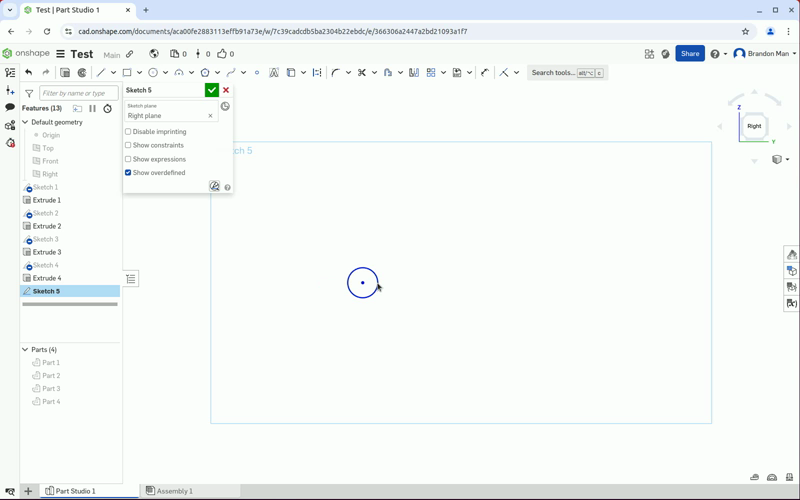
mouse_move(363, 296)
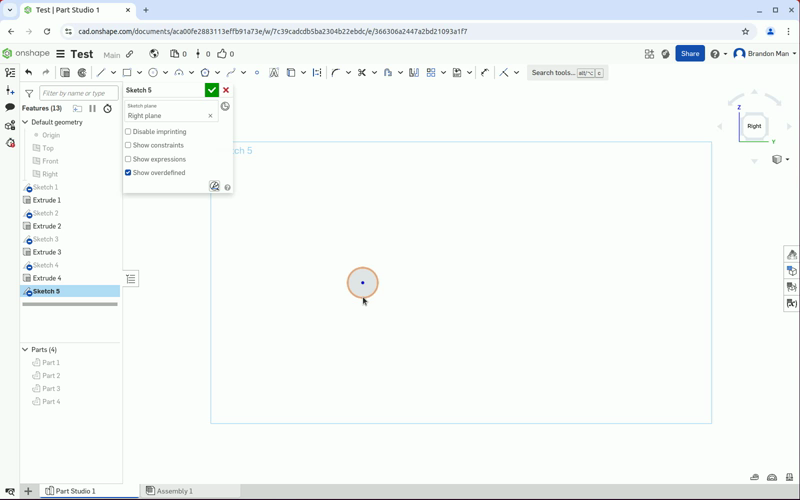
scroll(6)
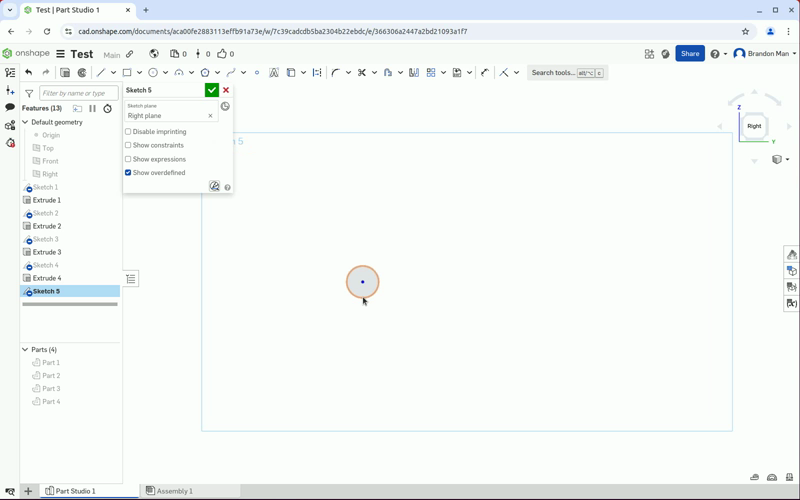
scroll(6)
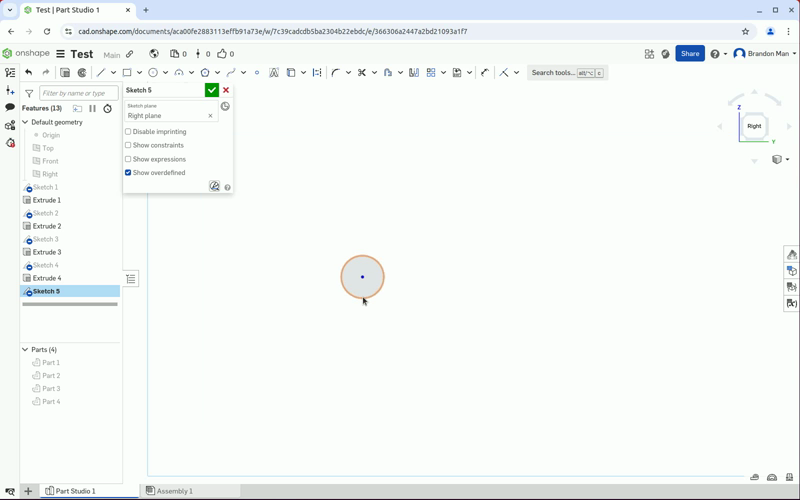
scroll(6)
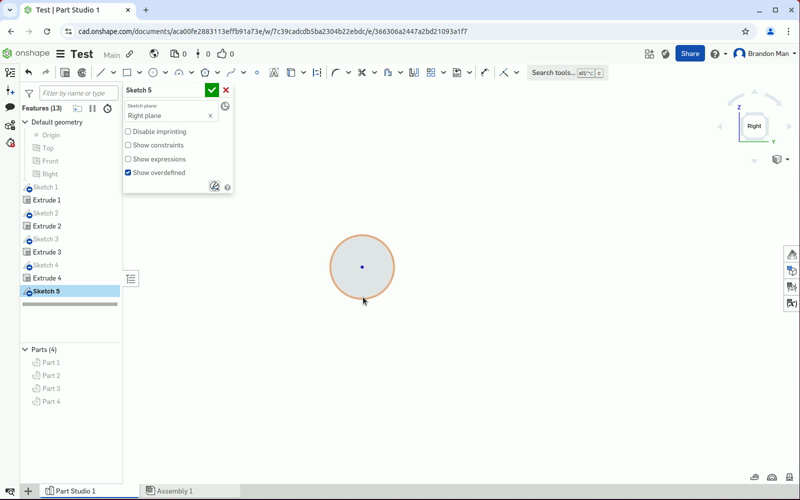
scroll(6)
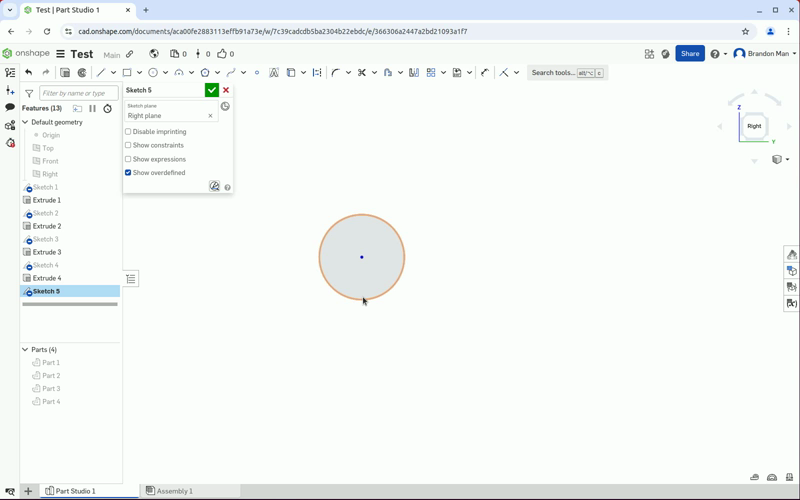
scroll(6)
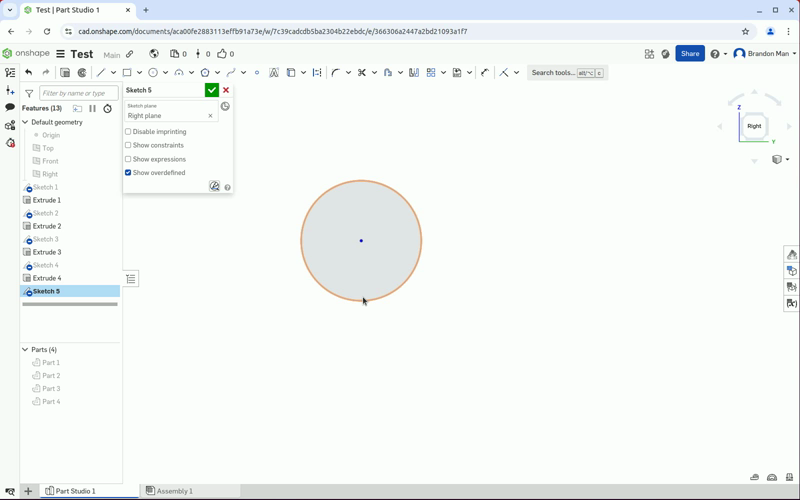
scroll(6)
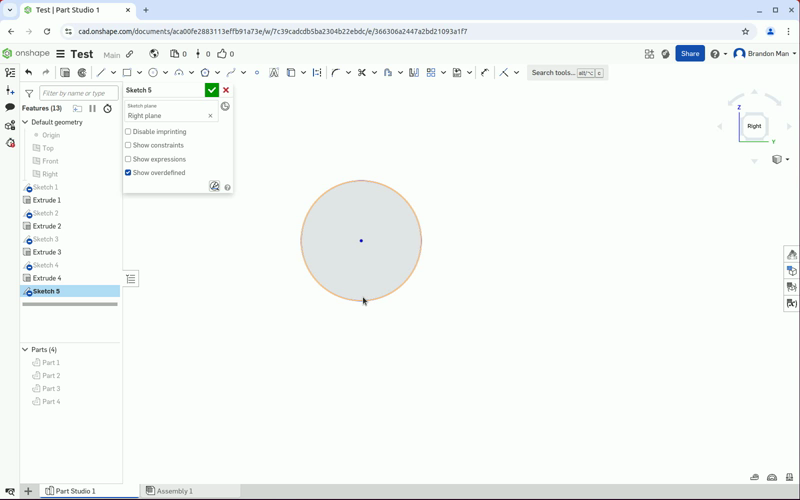
scroll(6)
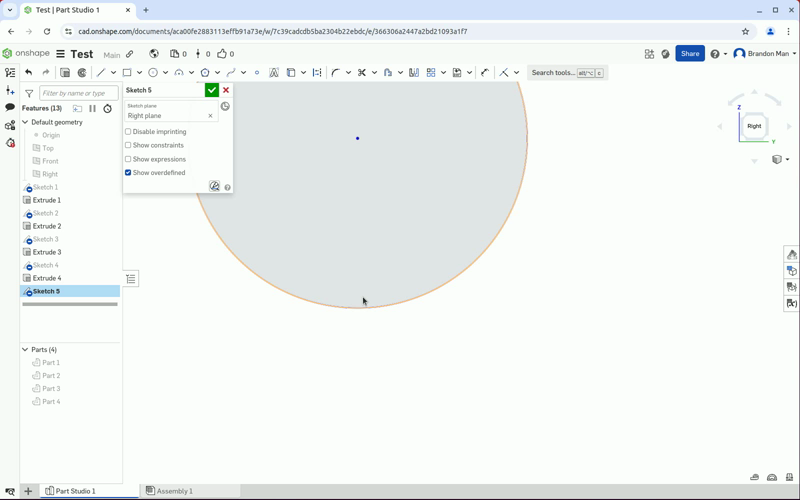
click(363, 296)
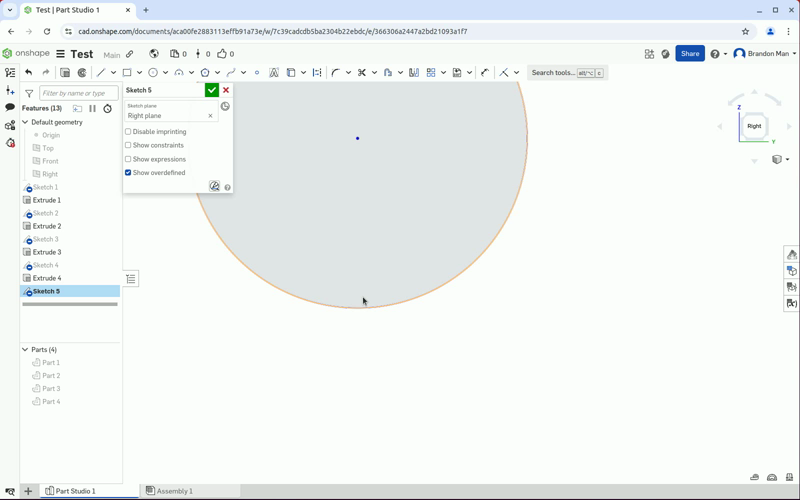
scroll(-6)
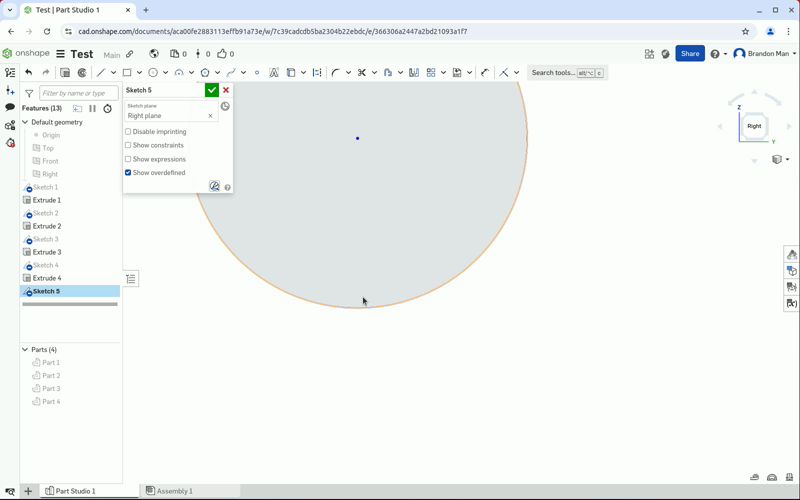
scroll(-6)
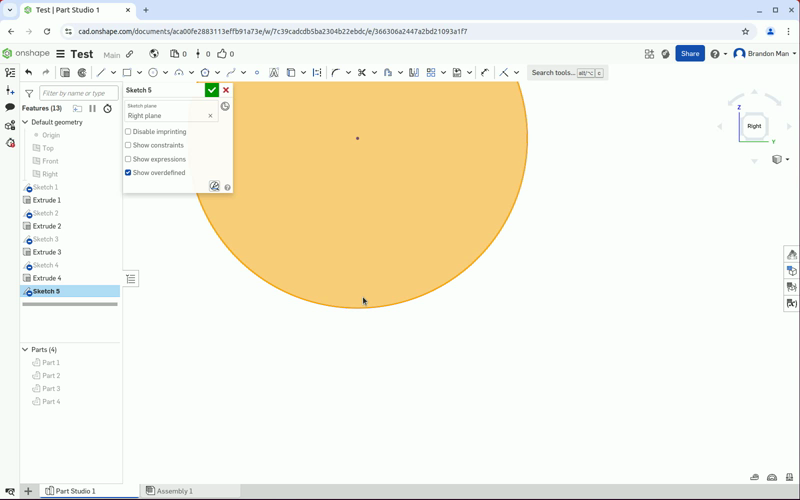
scroll(-6)
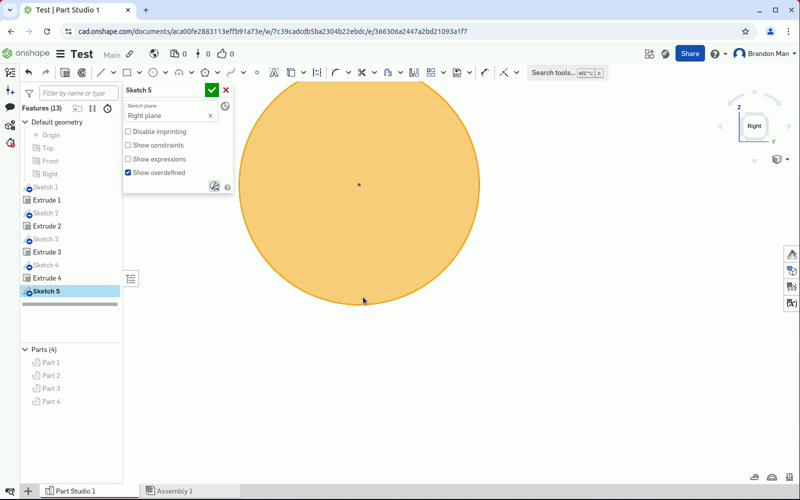
scroll(-6)
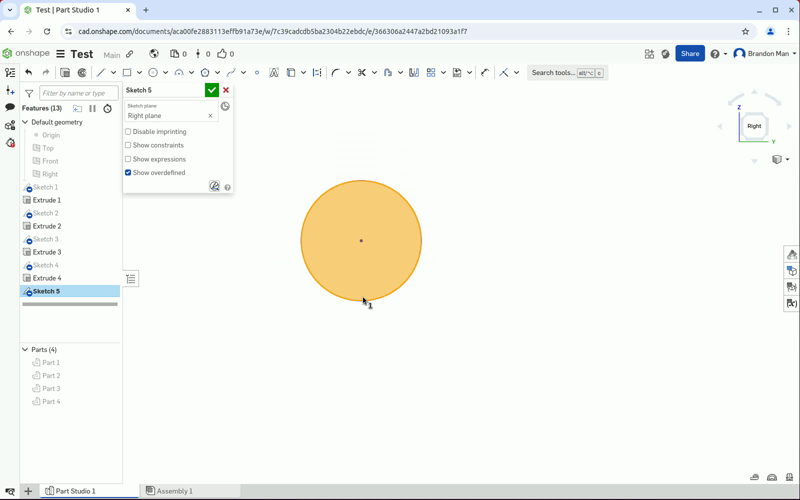
scroll(-6)
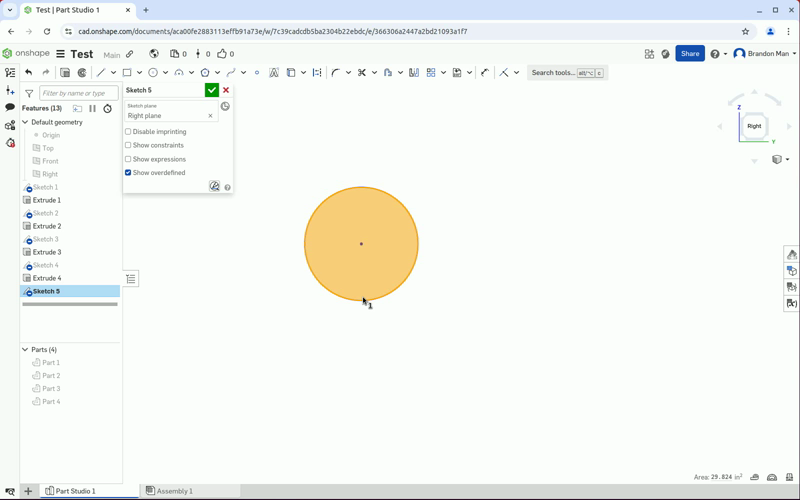
scroll(-6)
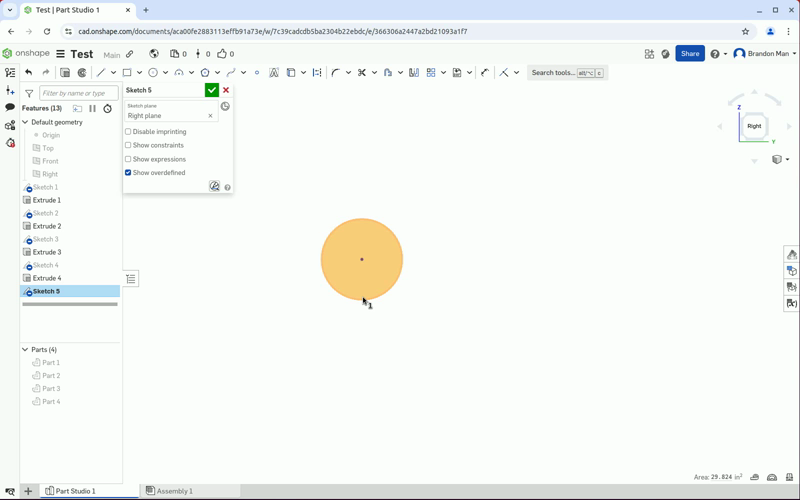
scroll(-6)
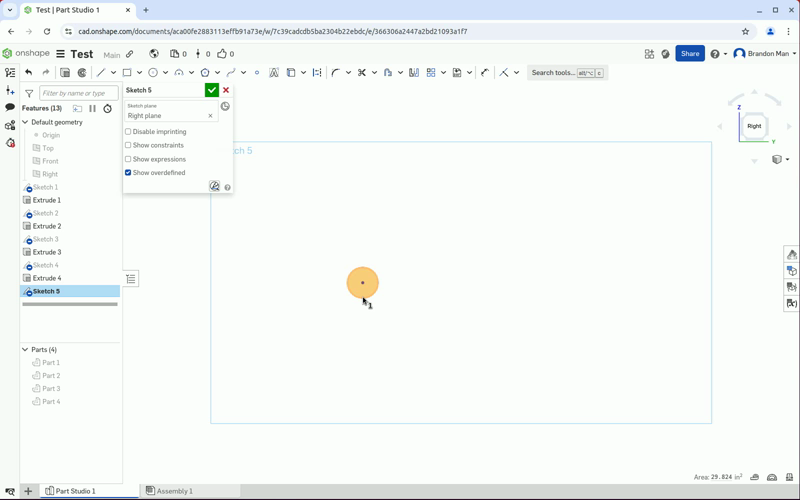
mouse_move(73, 352)
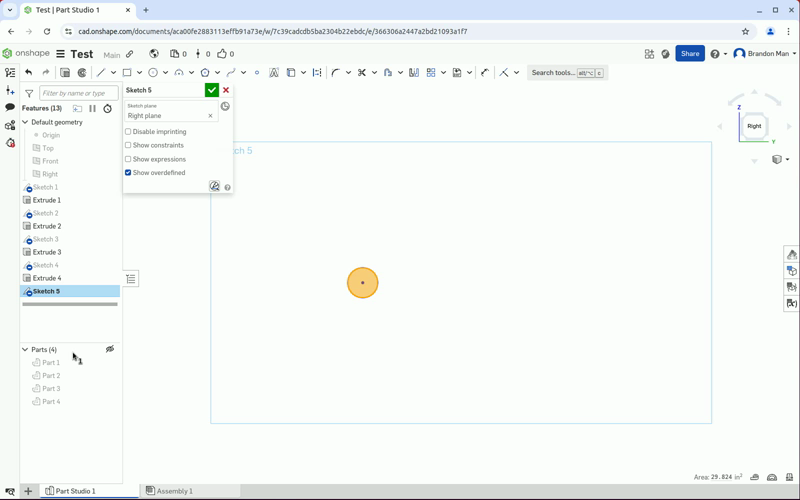
key(shift+y)
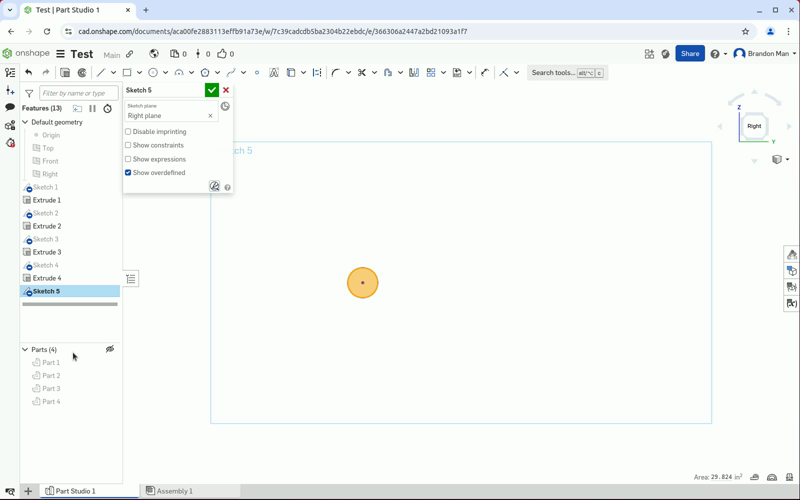
key(shift+e)
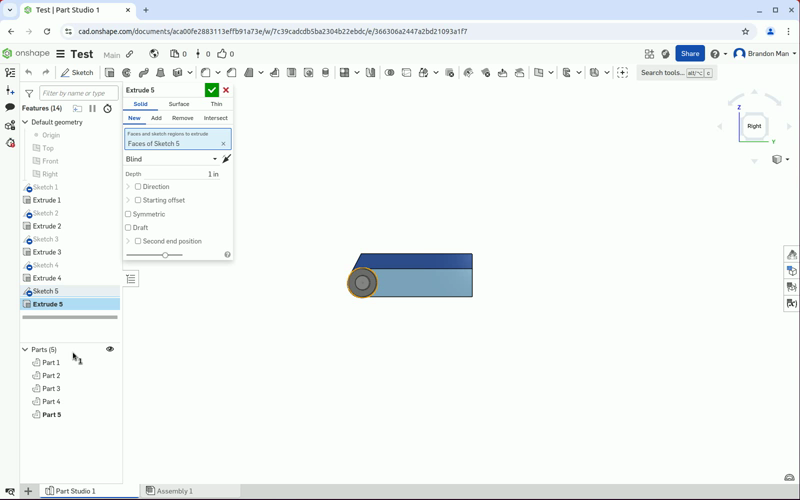
mouse_move(143, 106)
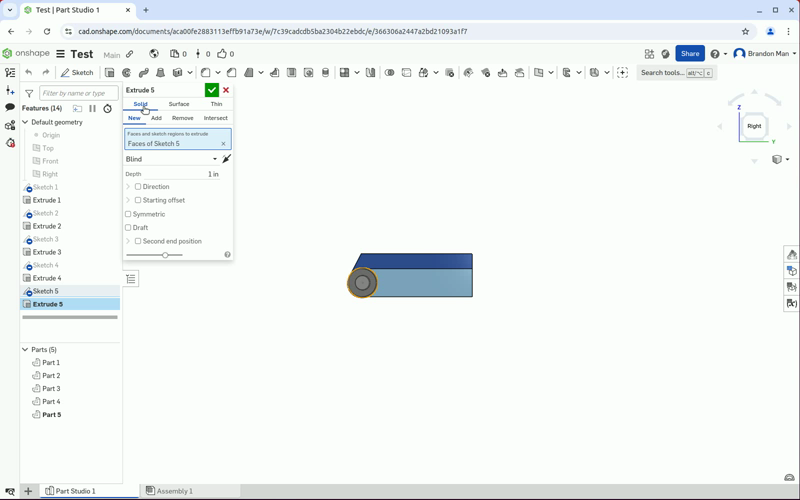
click(143, 106)
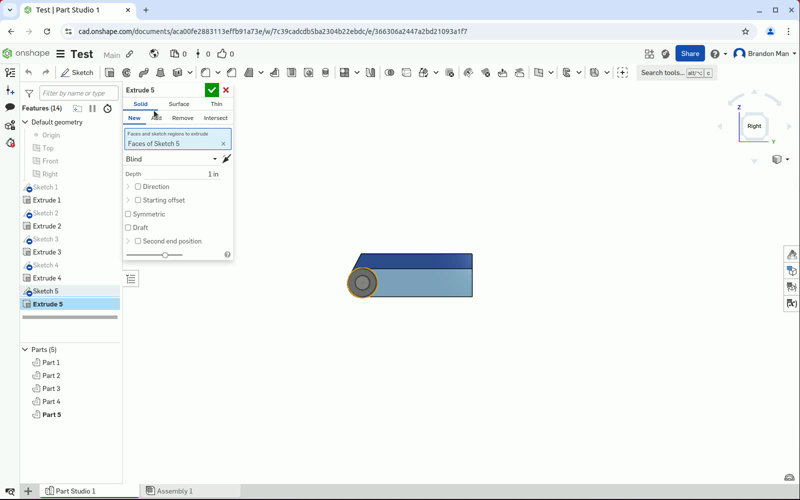
mouse_move(186, 120)
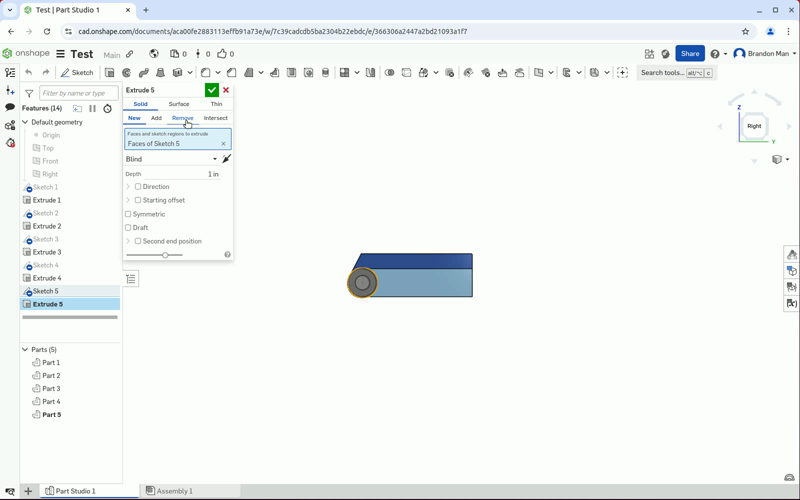
click(186, 120)
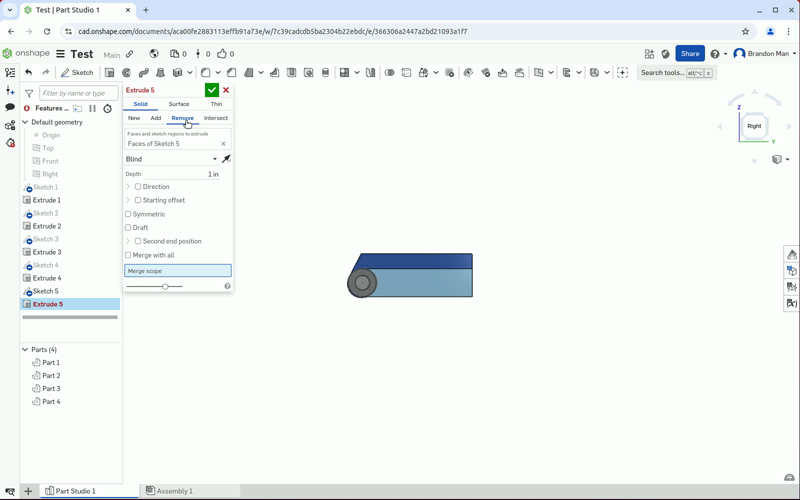
key(tab, 4)
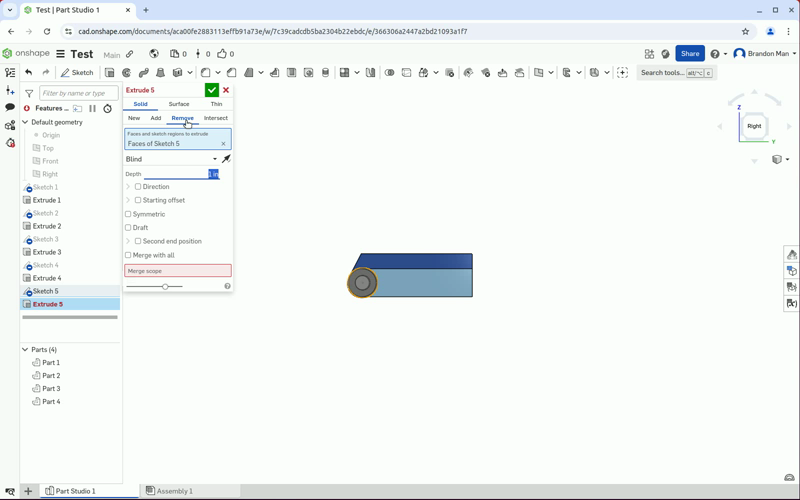
text(-0.962)
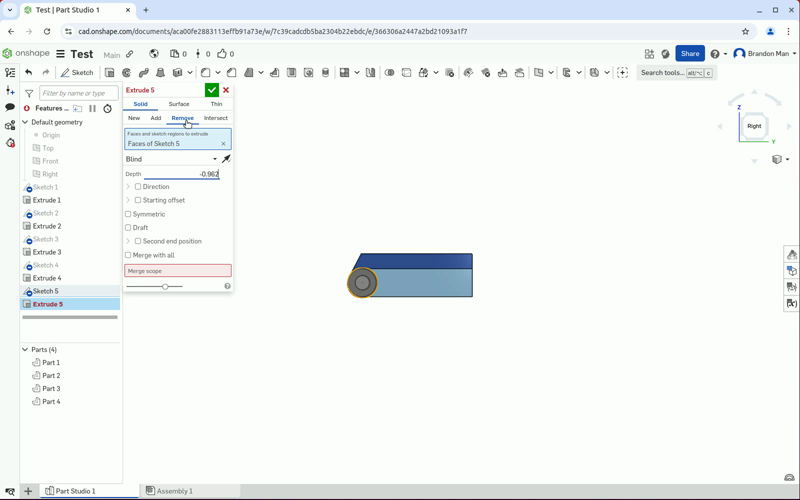
key(tab, 3)
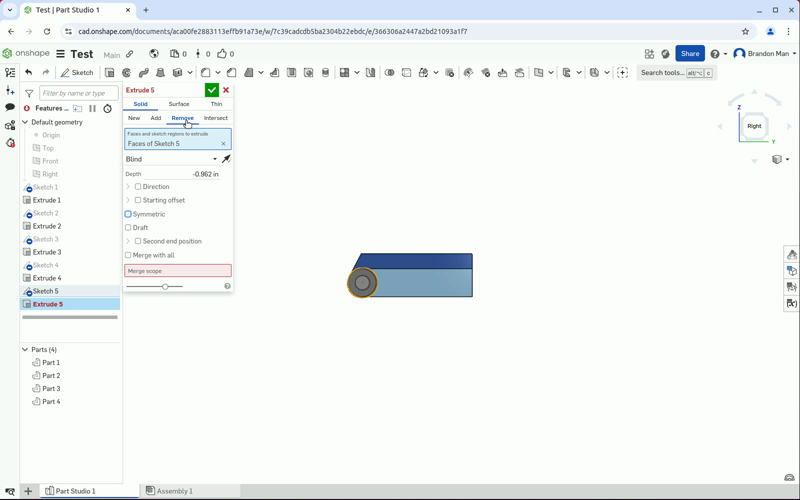
key(space)
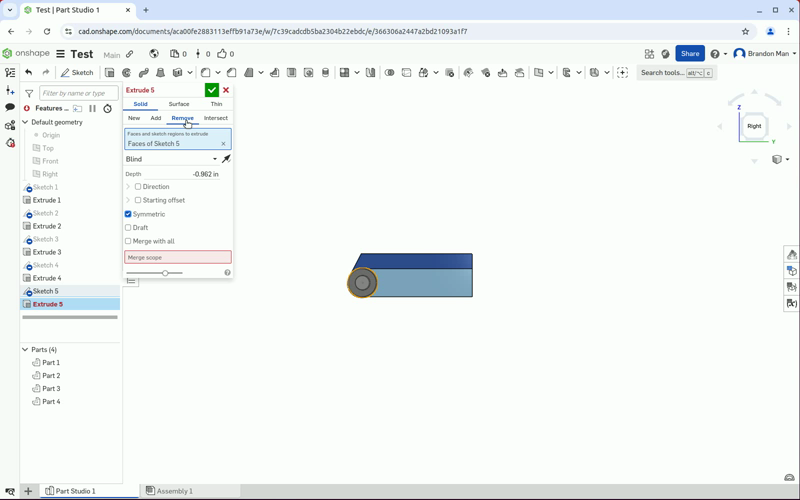
key(tab, 2)
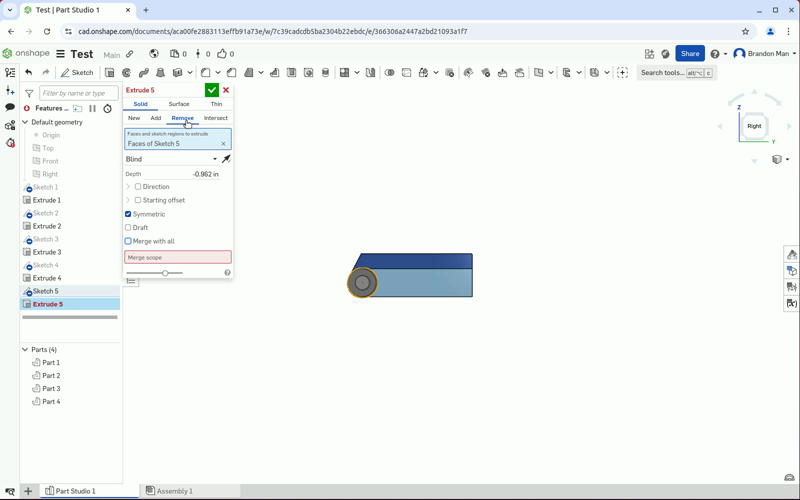
key(space)
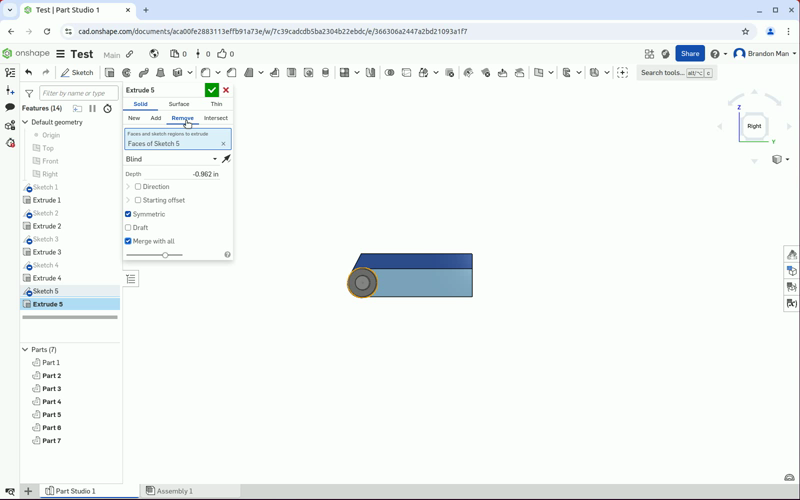
key(enter)
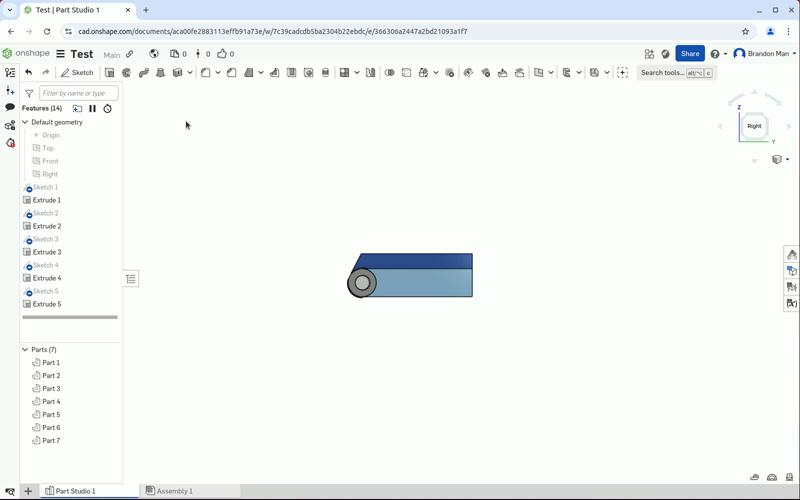
key(shift+h)
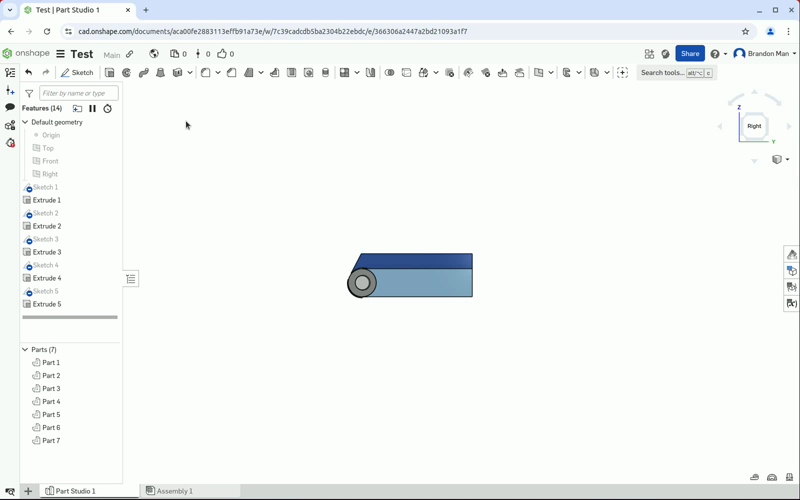
key(shift+h)
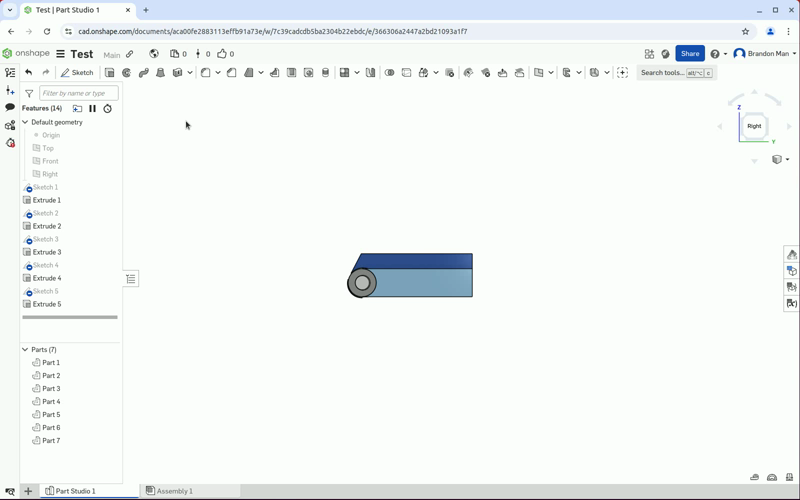
key(shift+7)
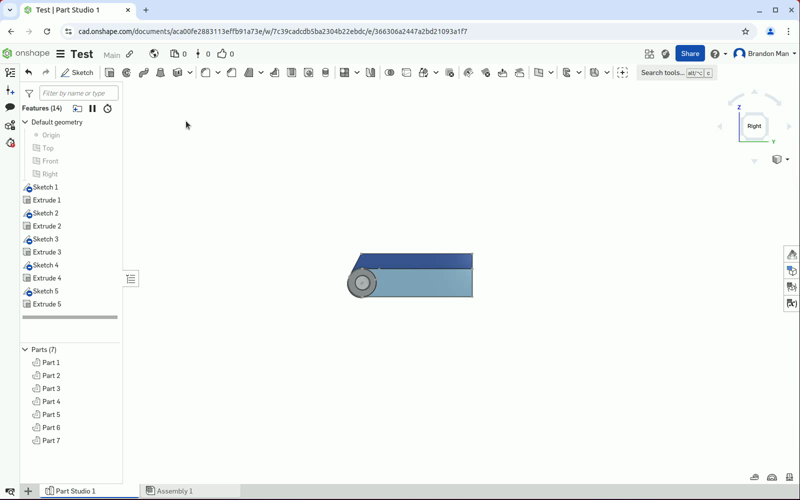
key(right, 2)
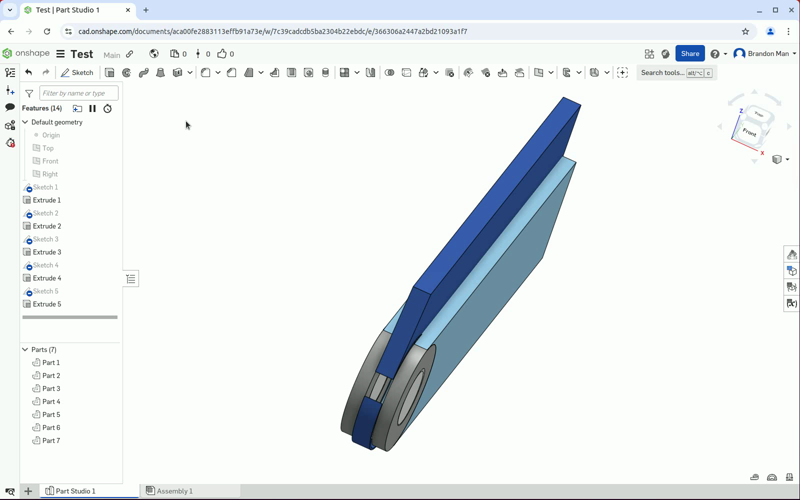
key(down, 2)
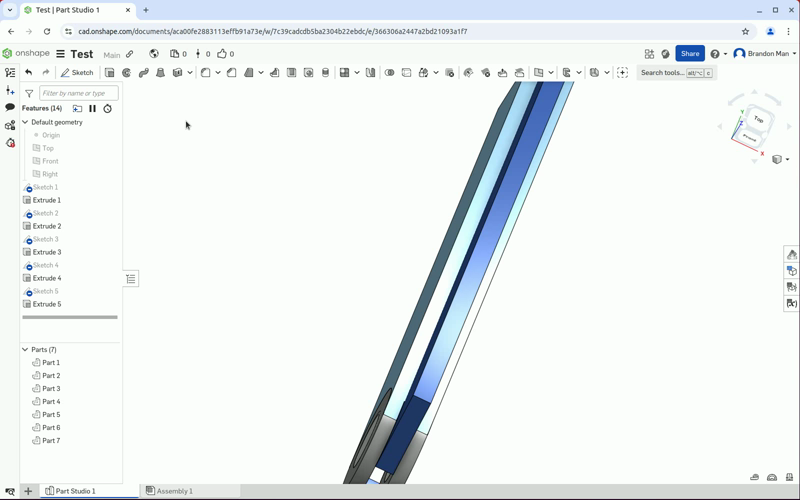
key(up, 2)
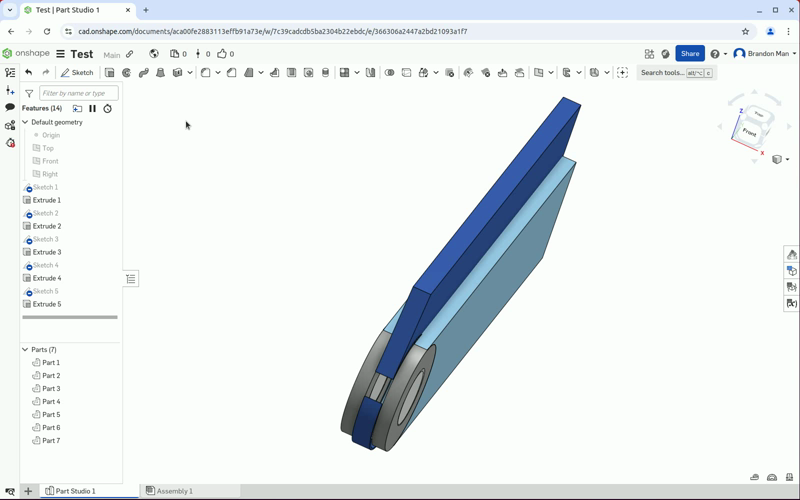
key(left, 2)
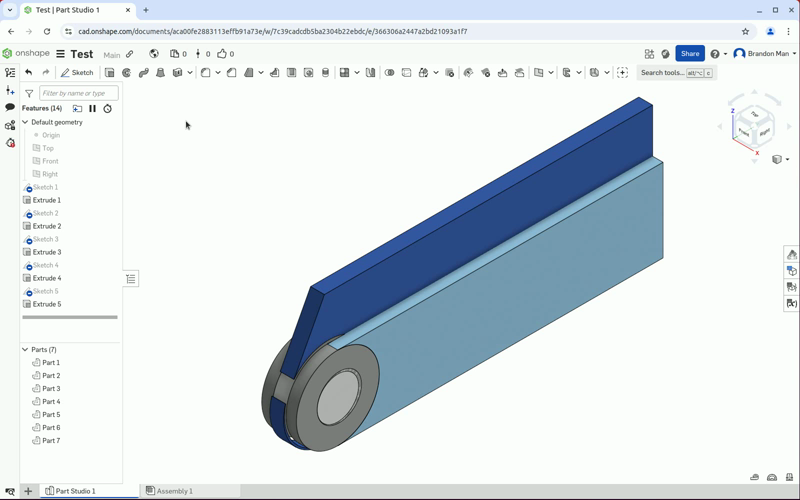
mouse_move(73, 189)
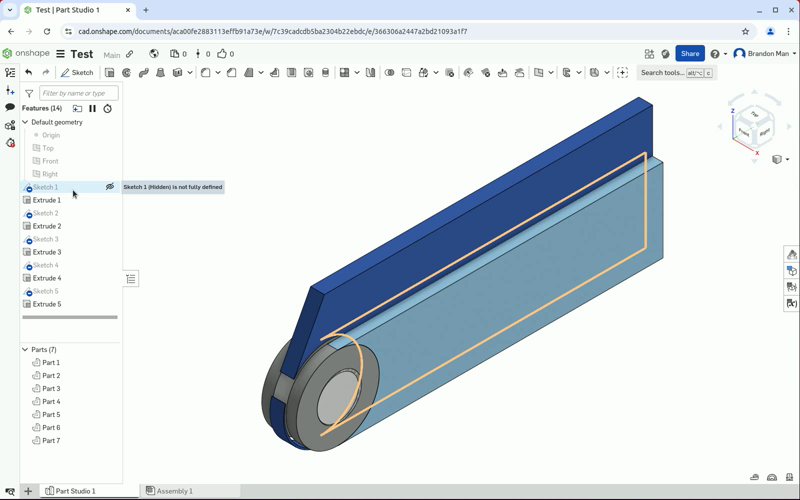
click(73, 189)